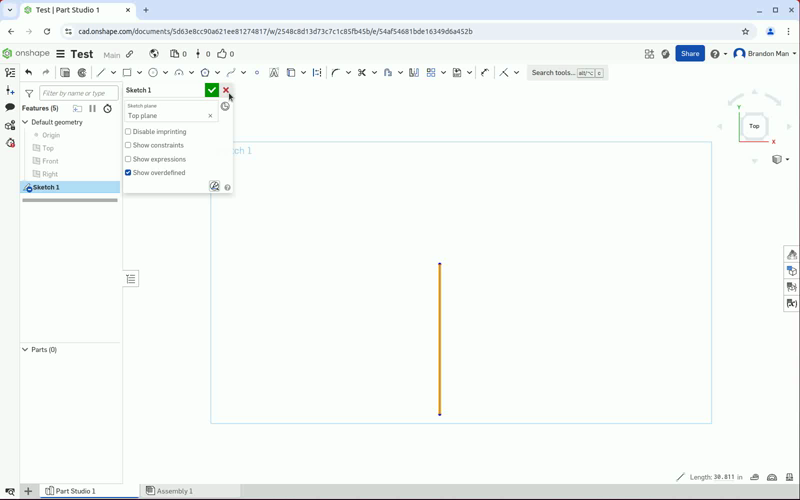
key(shift+h)
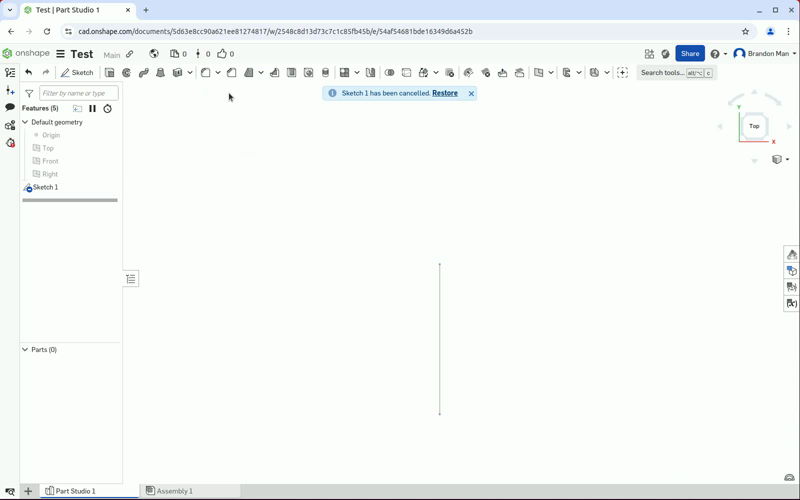
key(shift+s)
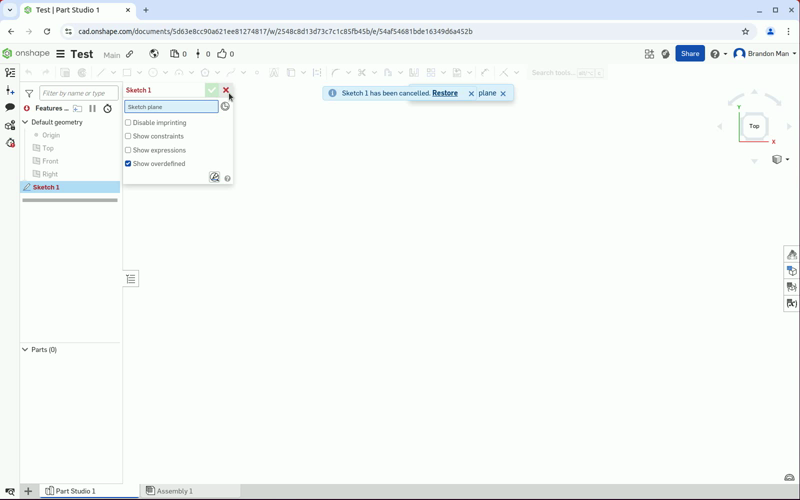
mouse_move(73, 150)
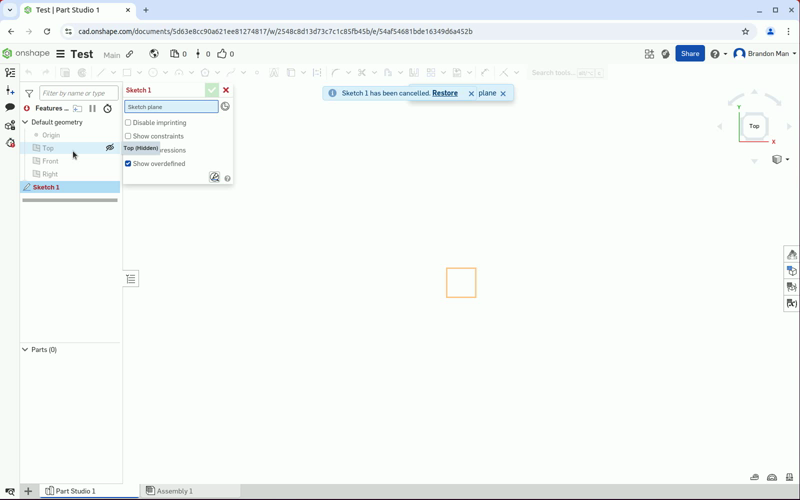
click(73, 150)
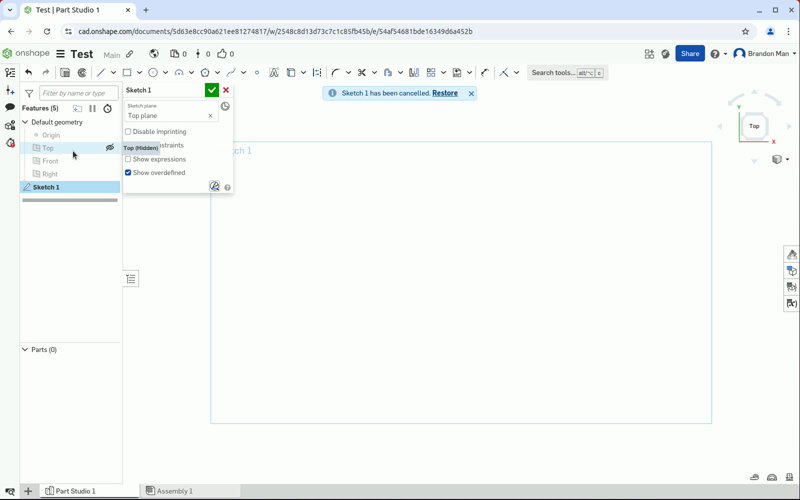
mouse_move(73, 352)
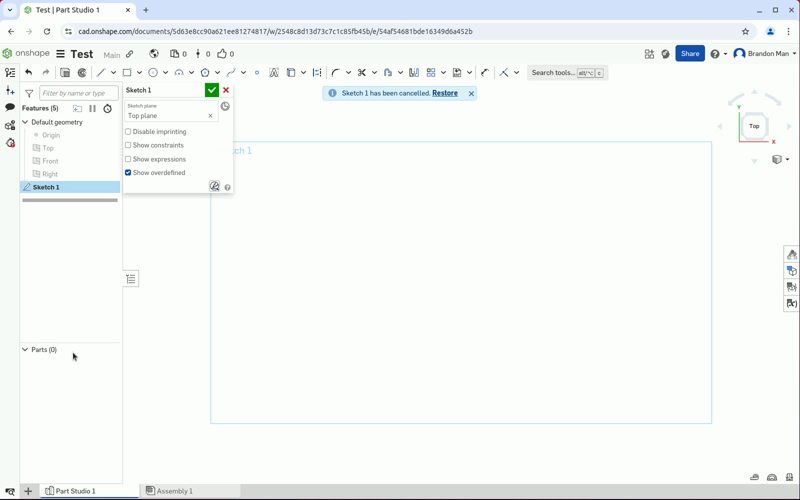
key(y)
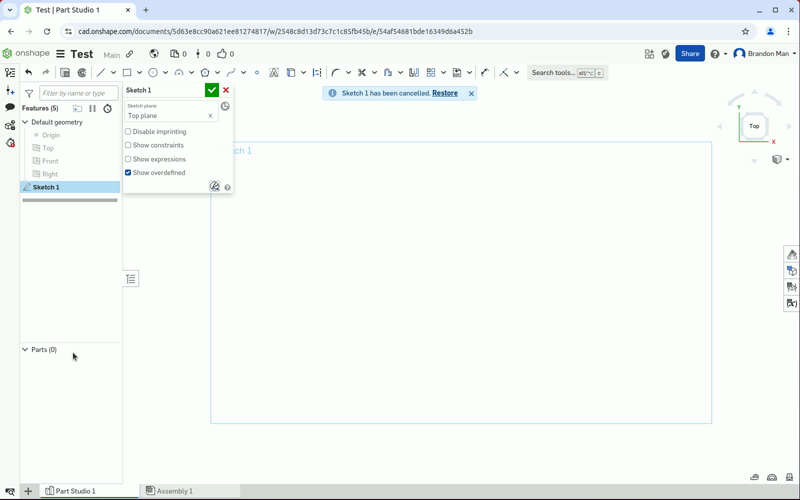
key(l)
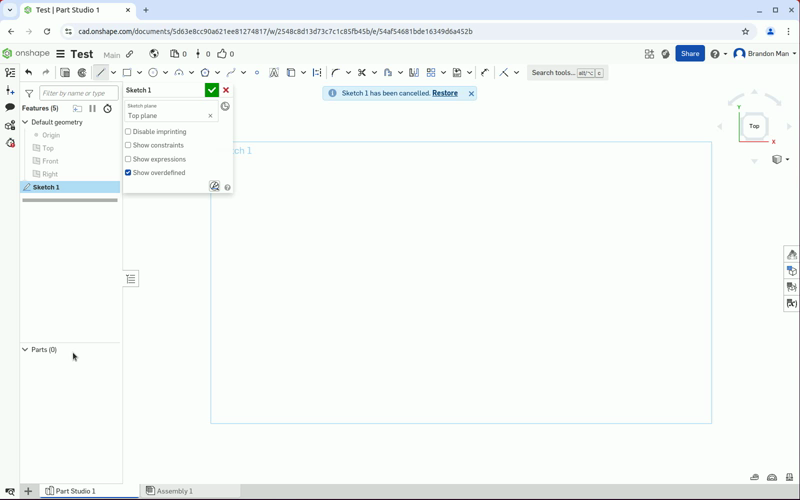
key_down(shift)
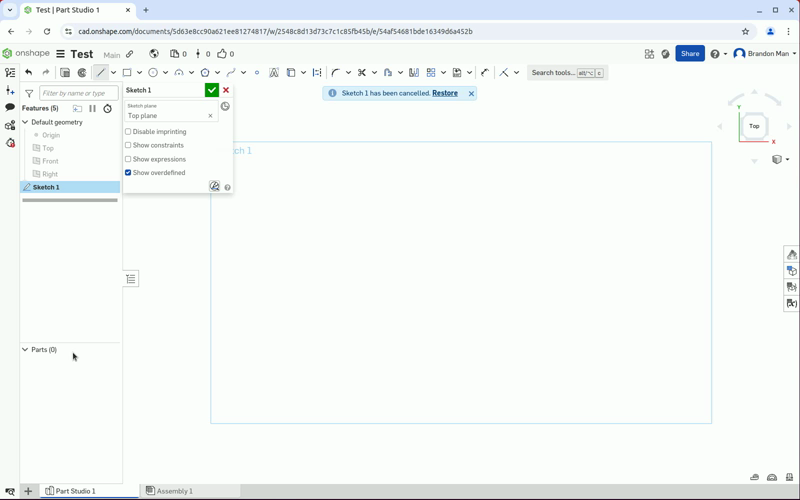
mouse_move(424, 395)
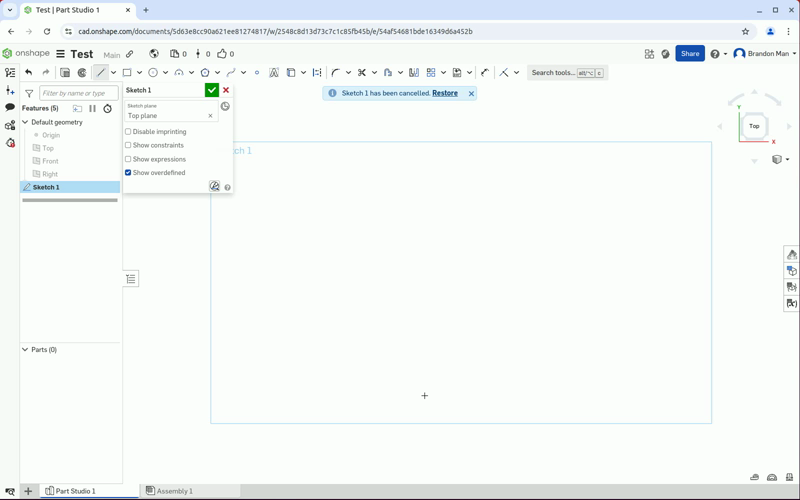
click(424, 395)
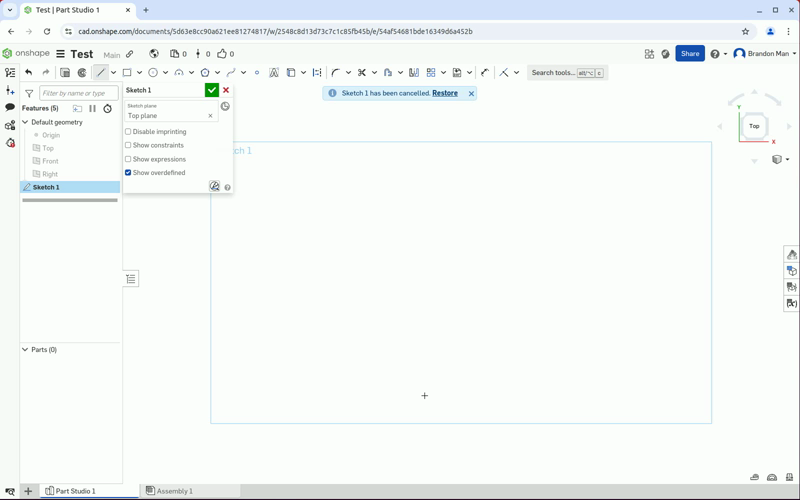
key_up(shift)
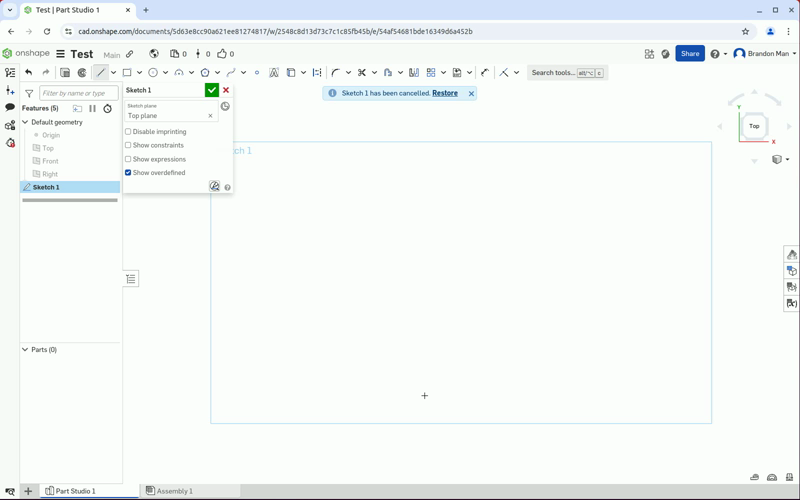
key_down(shift)
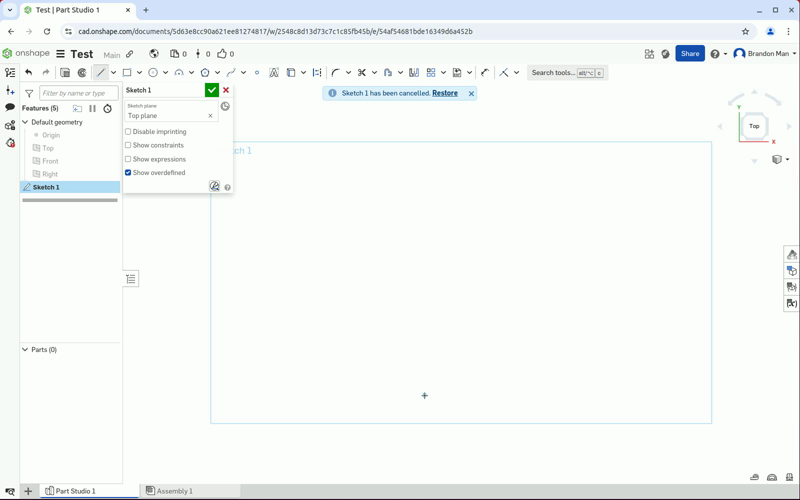
mouse_move(454, 395)
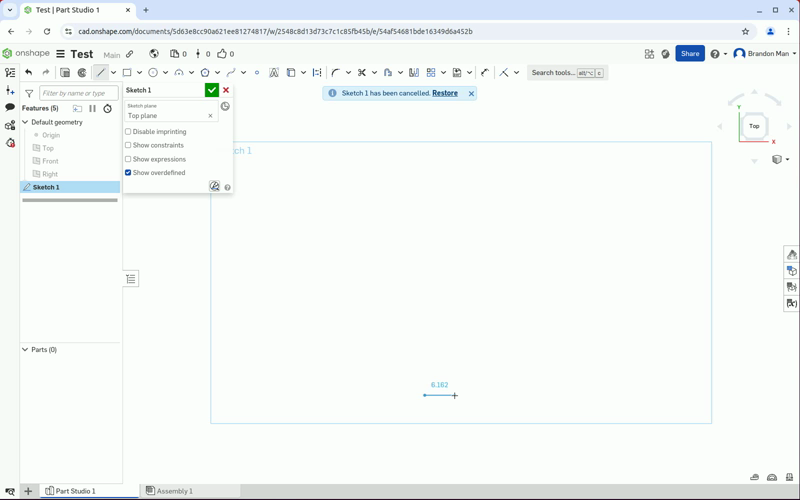
mouse_move(450, 395)
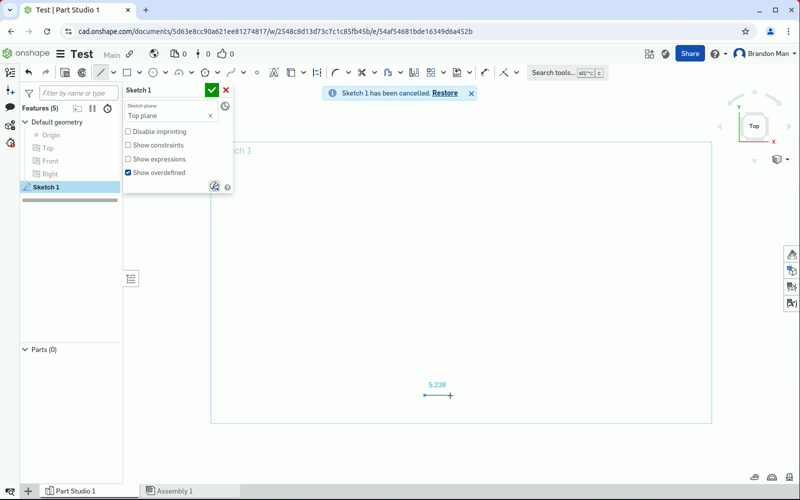
click(450, 395)
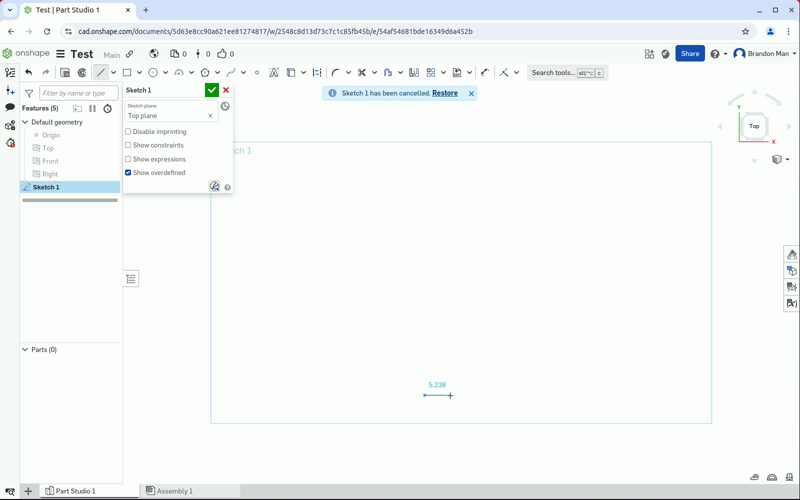
key_up(shift)
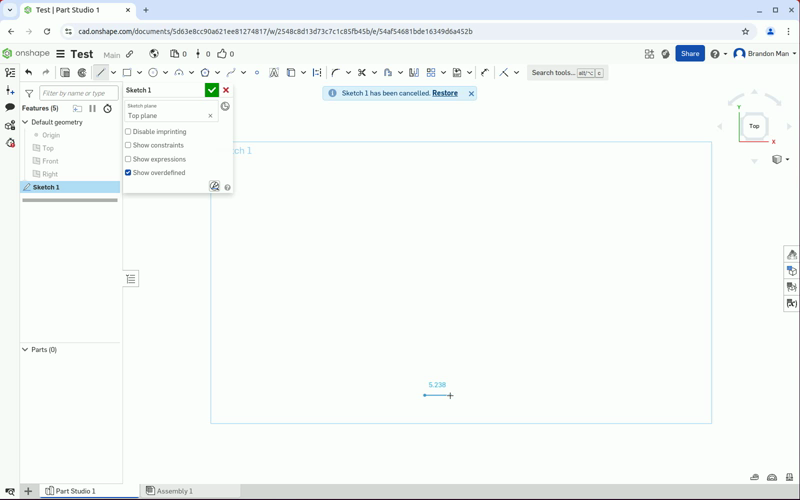
key_down(shift)
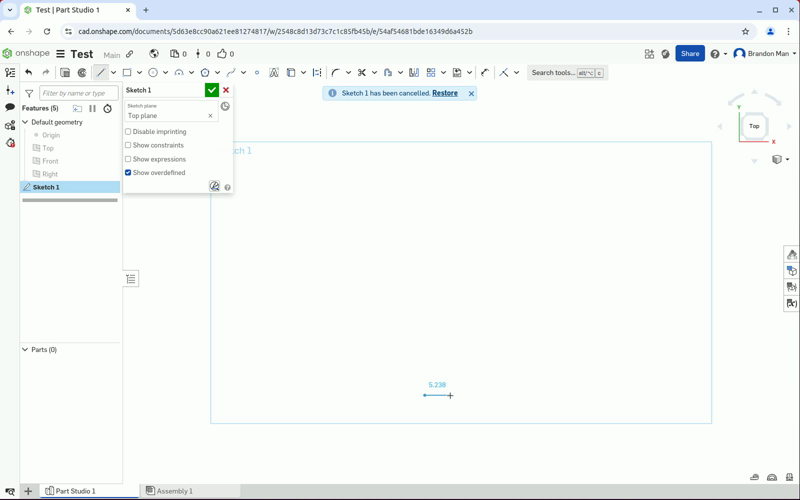
mouse_move(450, 327)
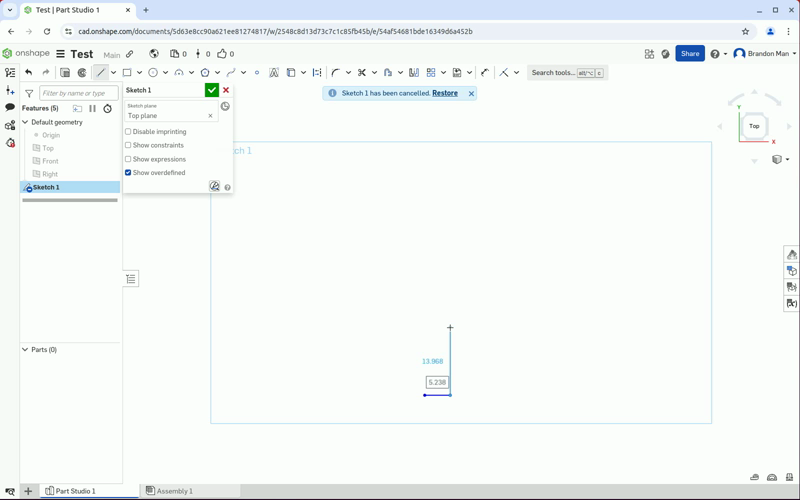
click(450, 327)
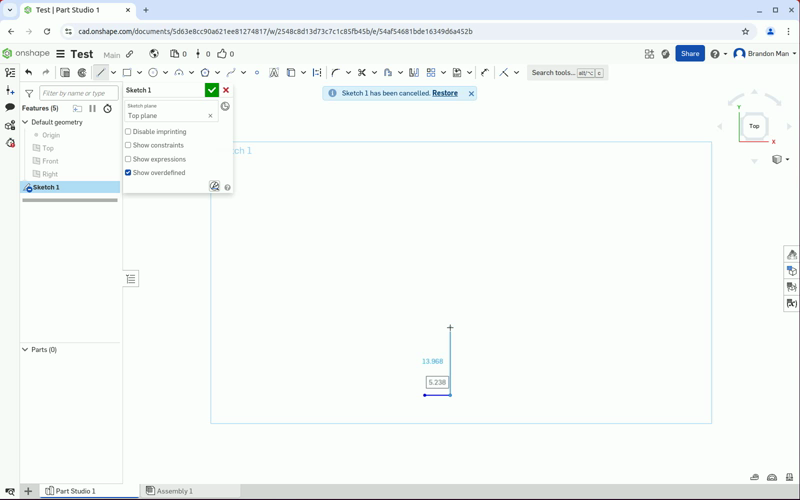
key_up(shift)
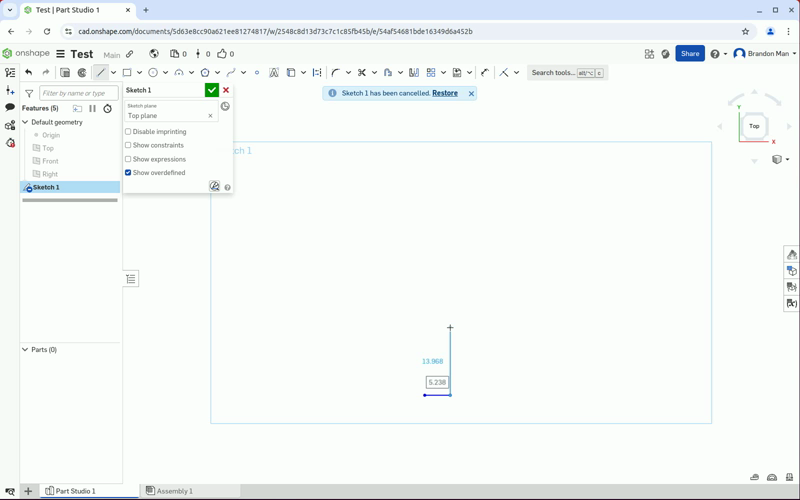
key(esc)
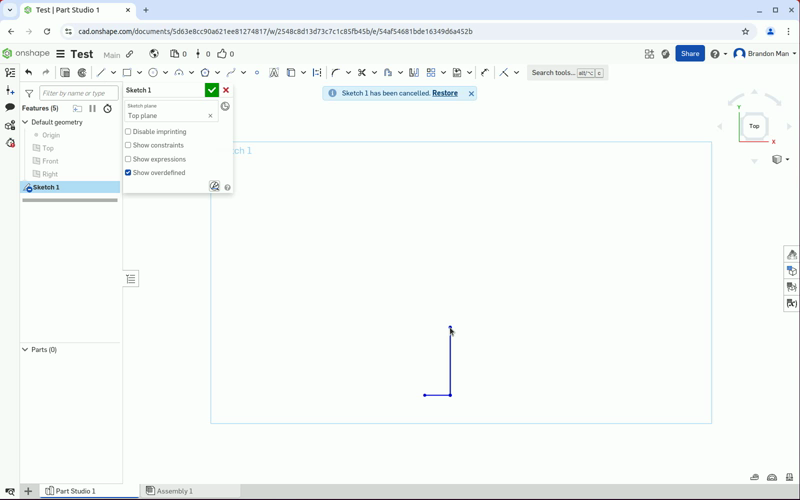
key(a)
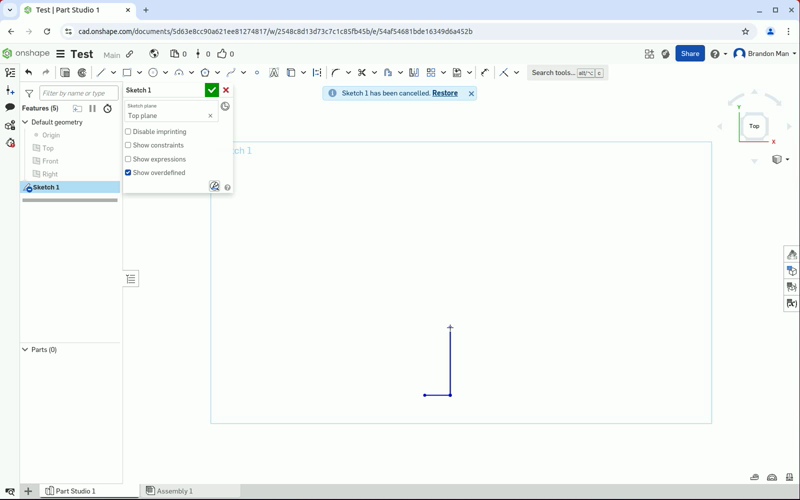
mouse_move(450, 327)
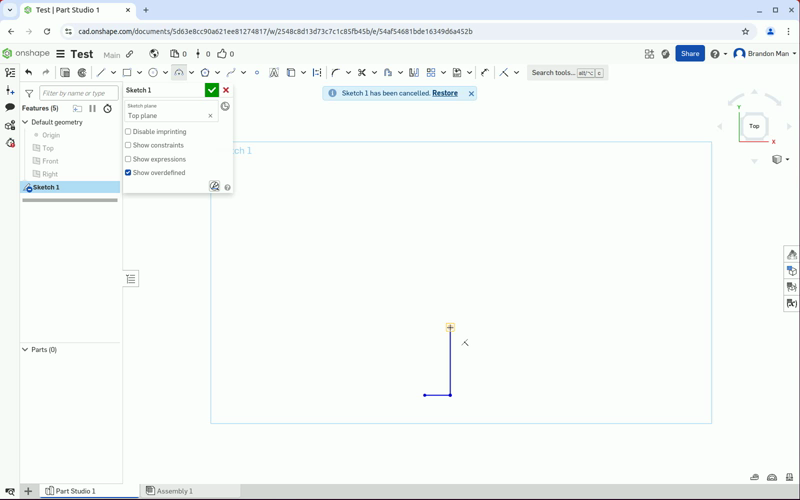
click(450, 327)
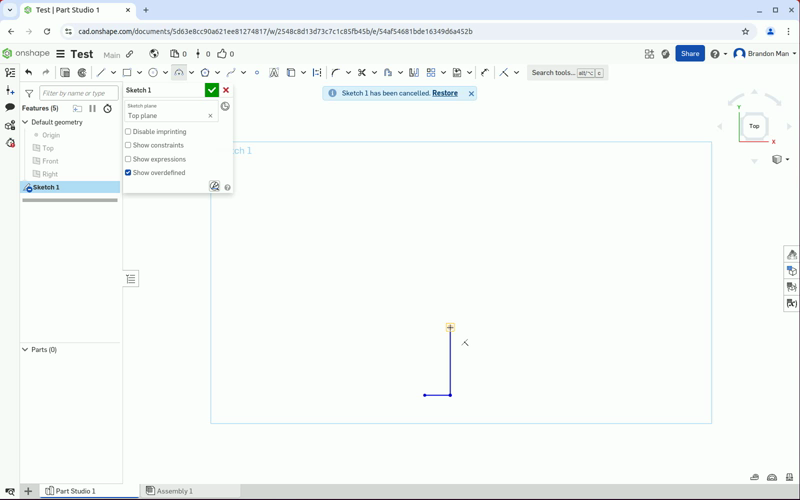
key_down(shift)
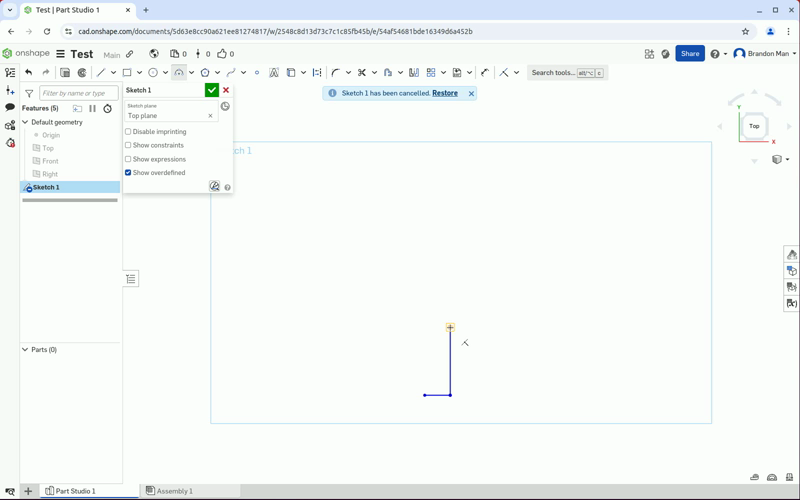
mouse_move(471, 327)
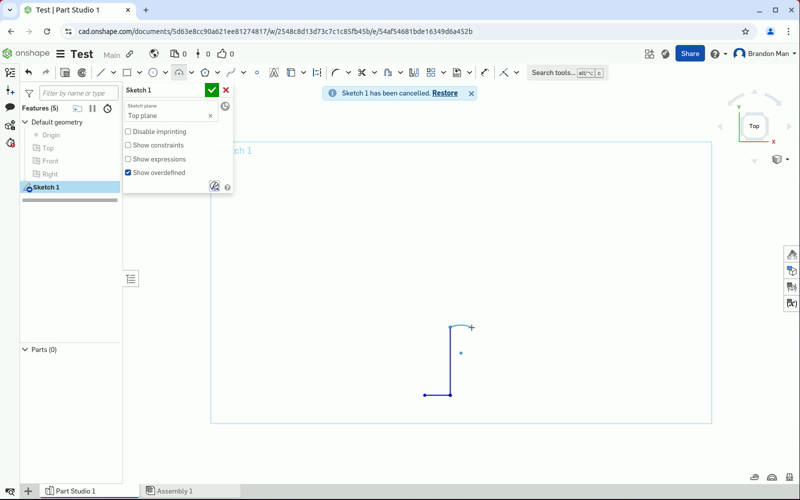
click(471, 327)
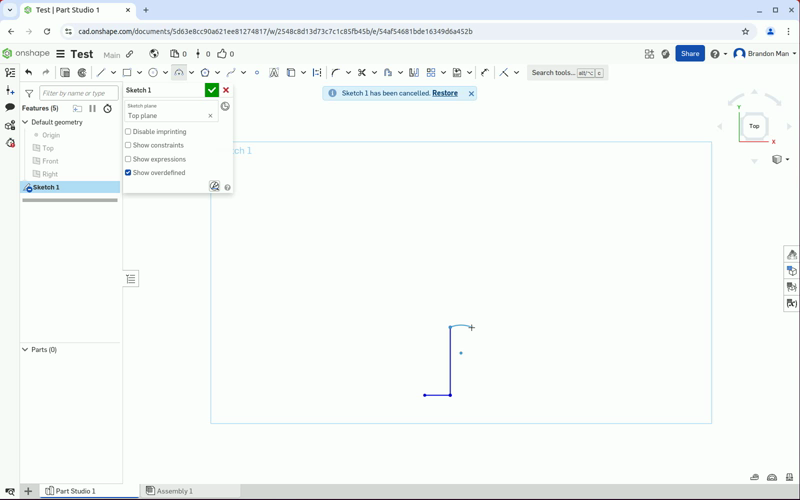
mouse_move(461, 316)
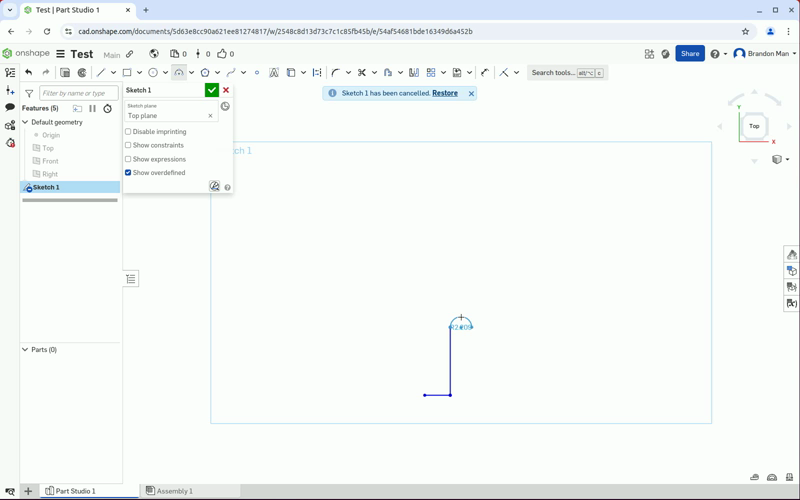
click(461, 316)
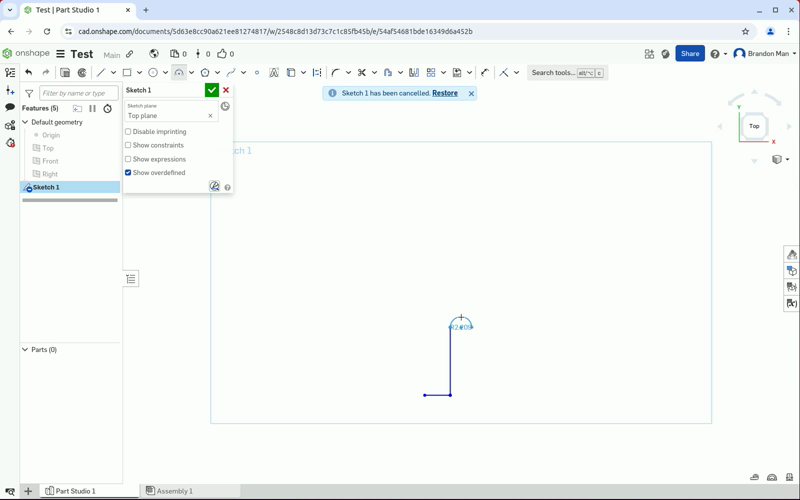
key_up(shift)
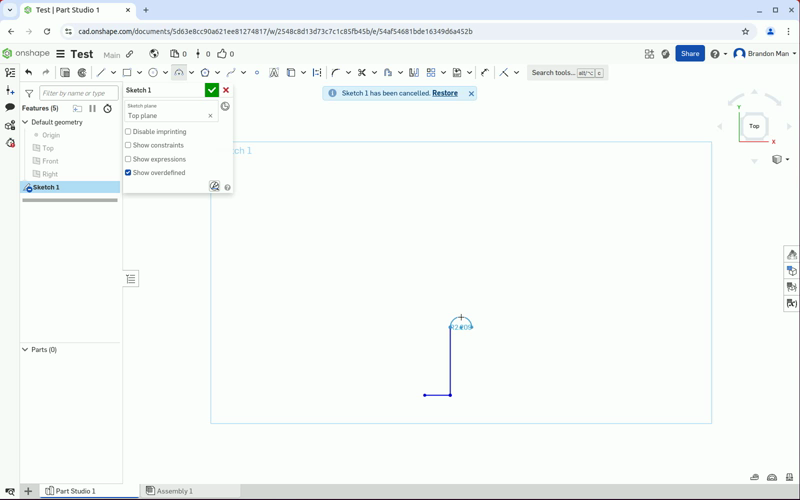
key(esc)
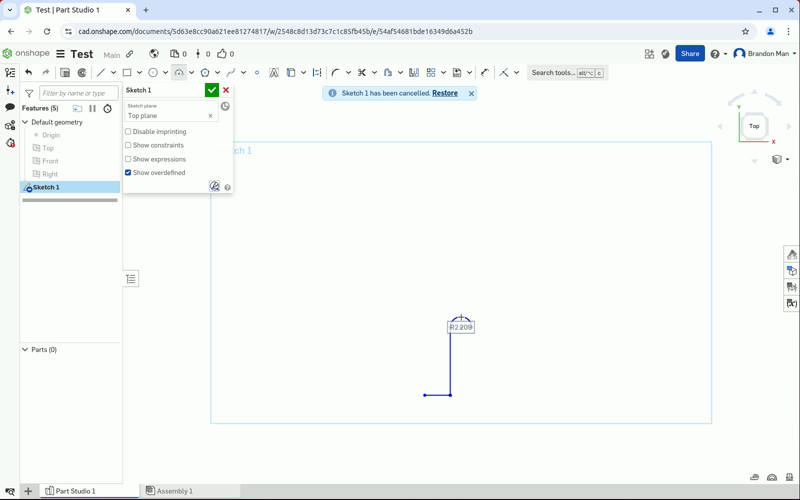
key(l)
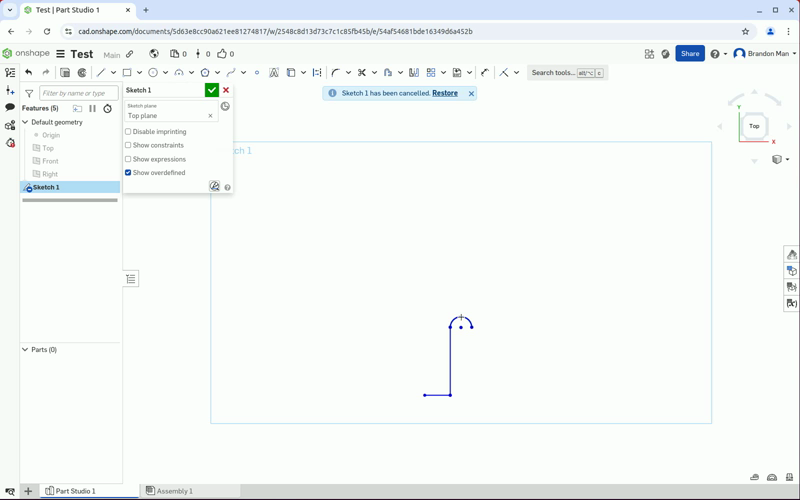
mouse_move(471, 327)
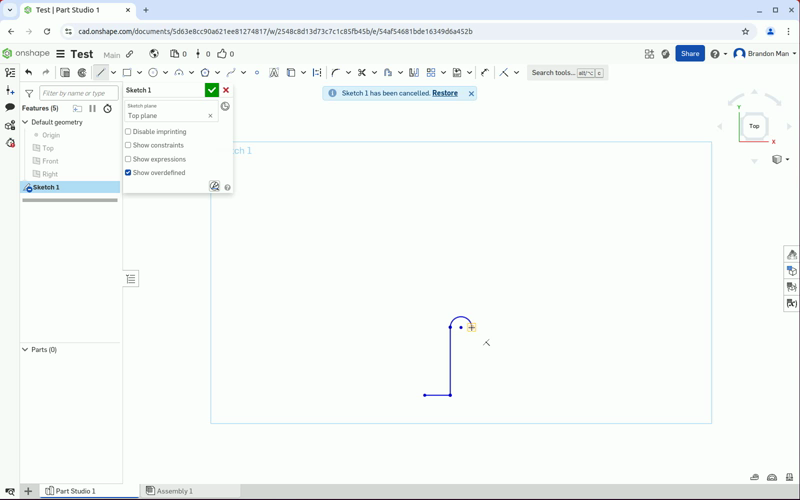
click(471, 327)
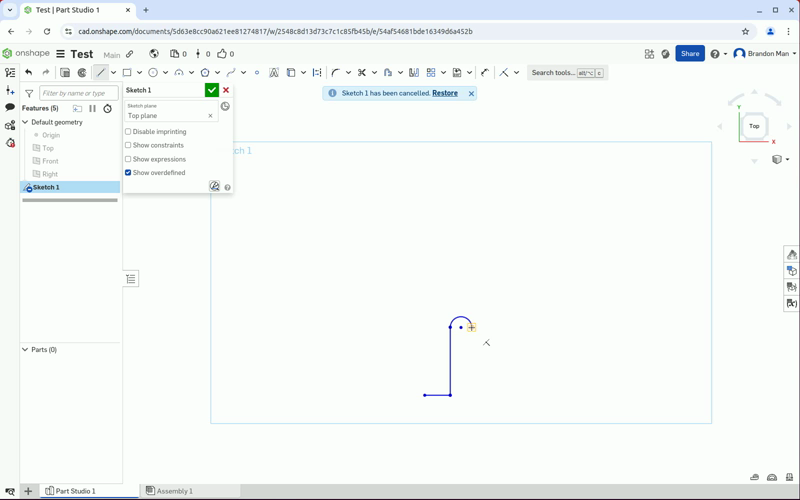
key_down(shift)
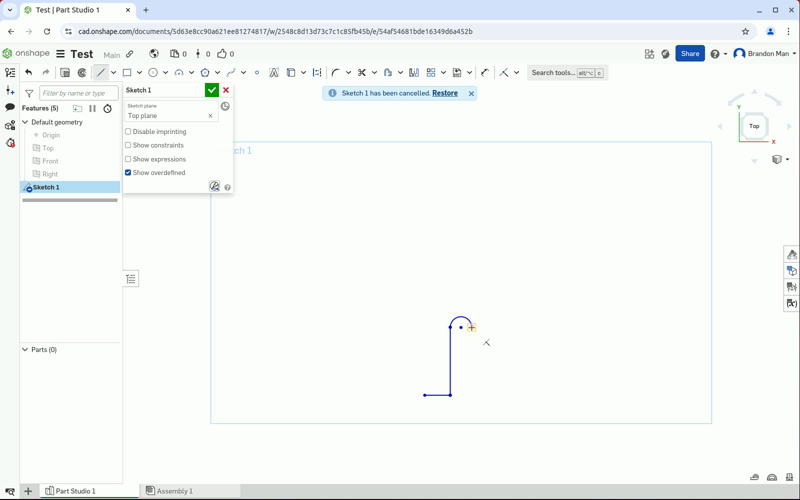
mouse_move(471, 395)
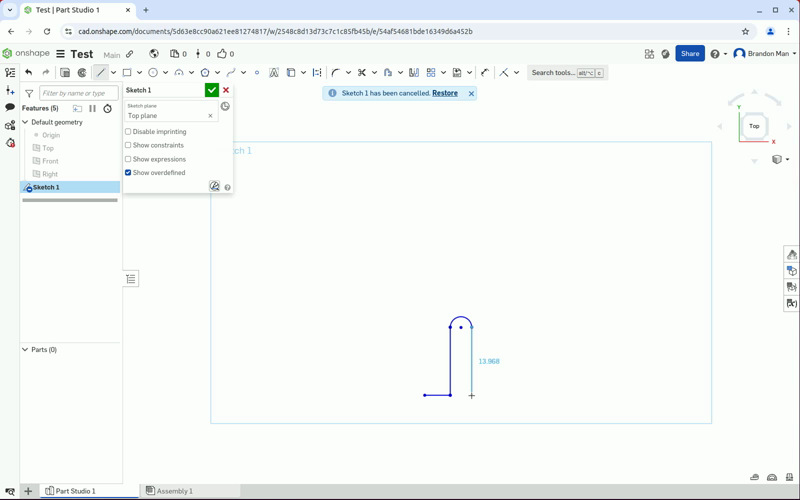
click(471, 395)
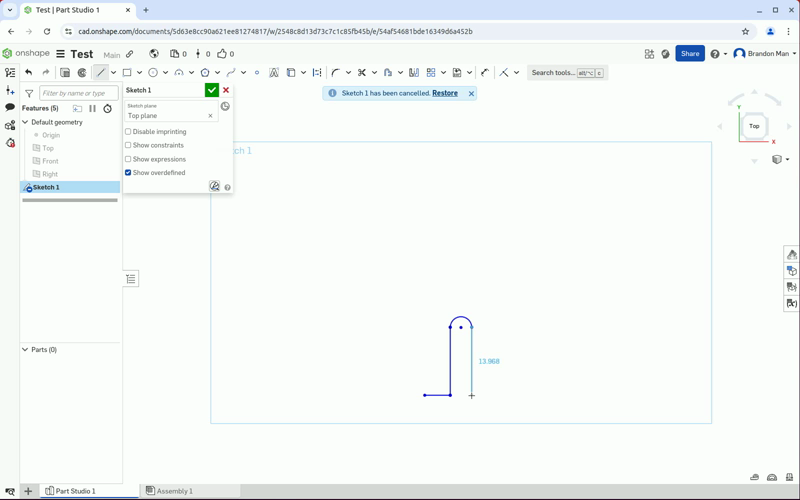
key_up(shift)
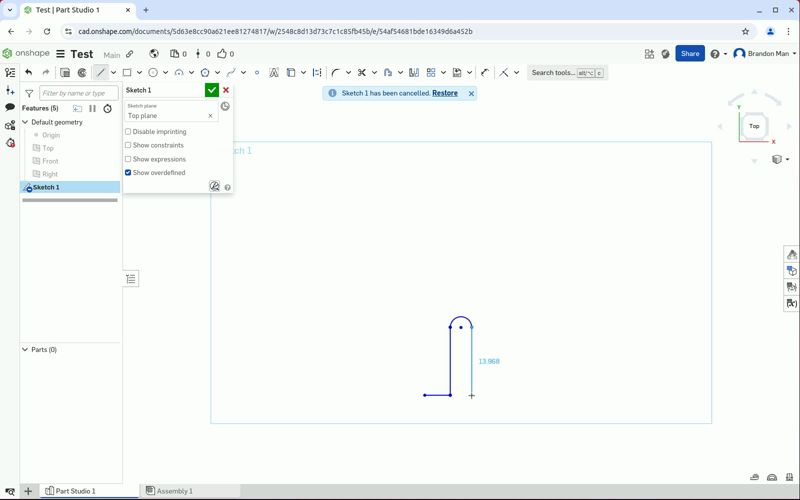
key_down(shift)
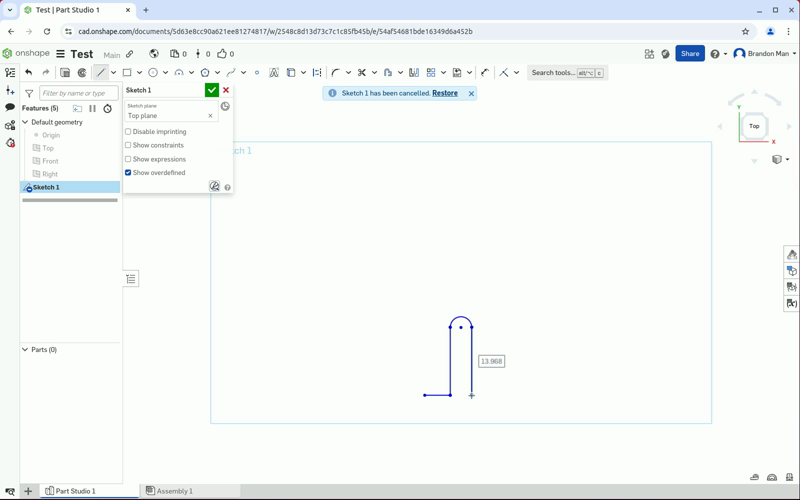
mouse_move(501, 395)
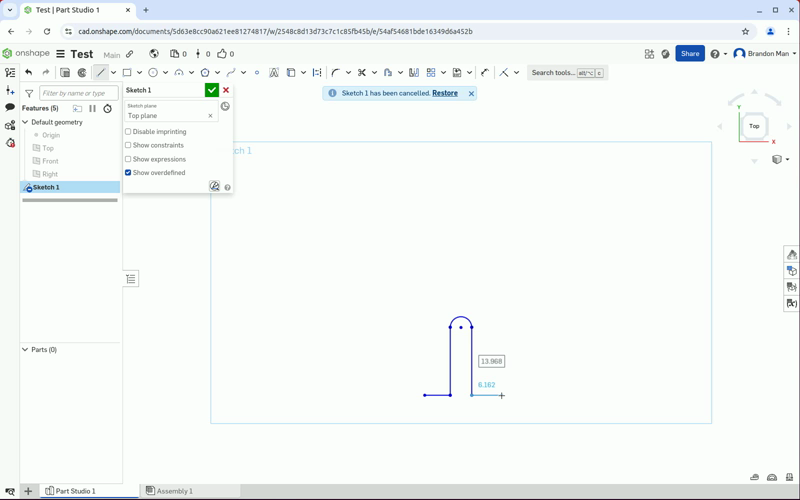
mouse_move(497, 395)
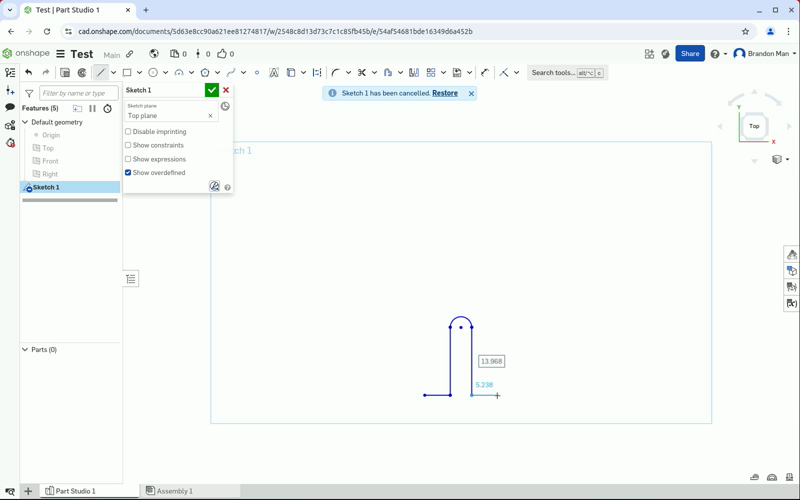
click(497, 395)
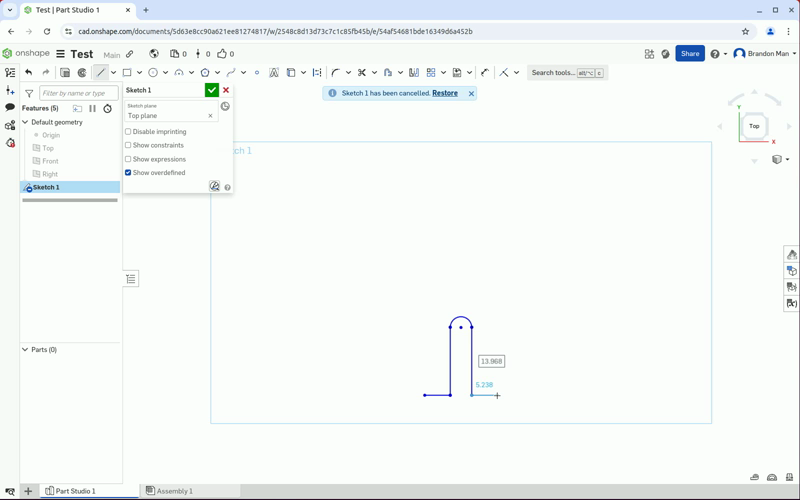
key_up(shift)
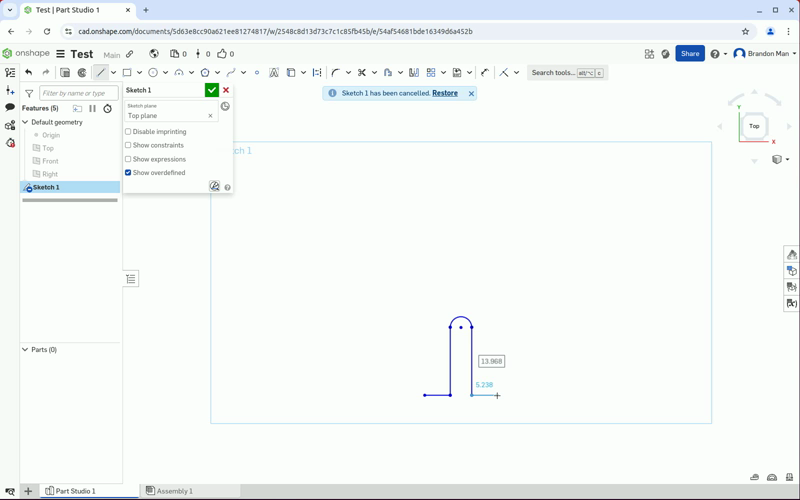
key_down(shift)
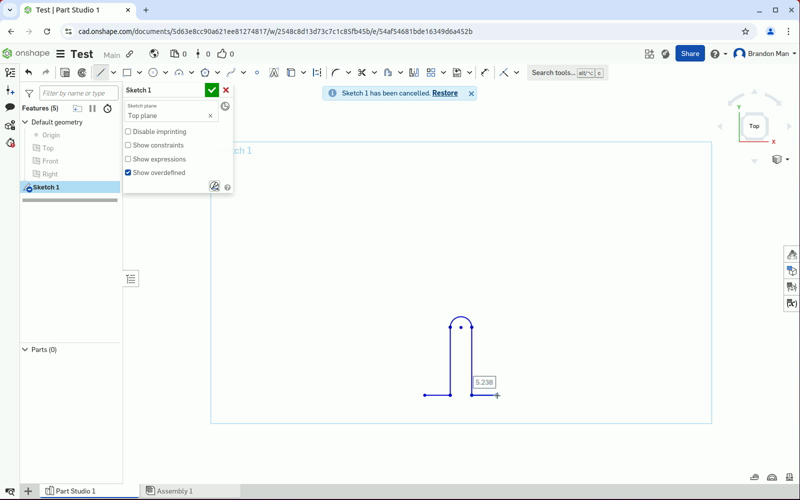
mouse_move(497, 171)
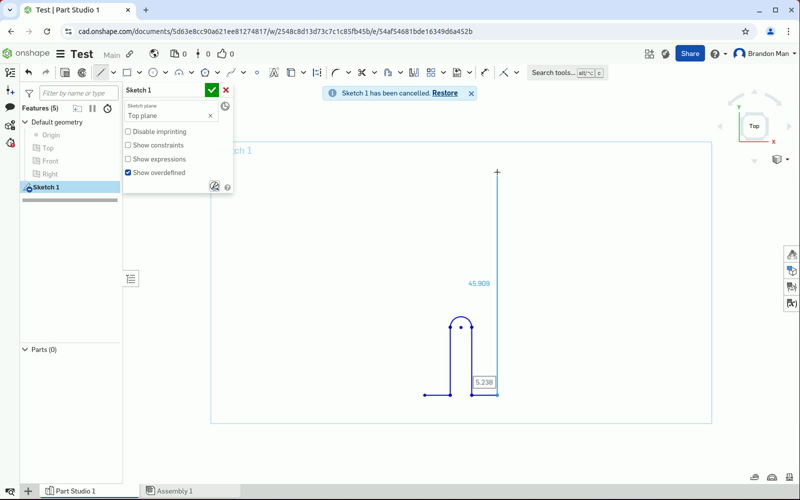
click(497, 171)
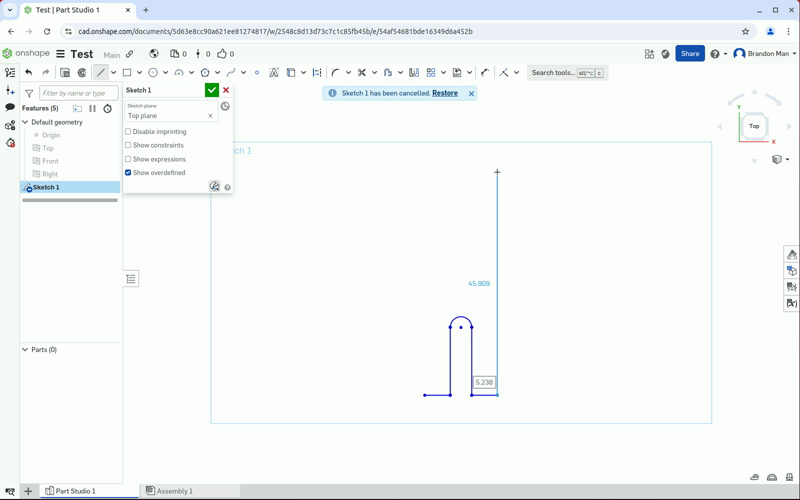
key_up(shift)
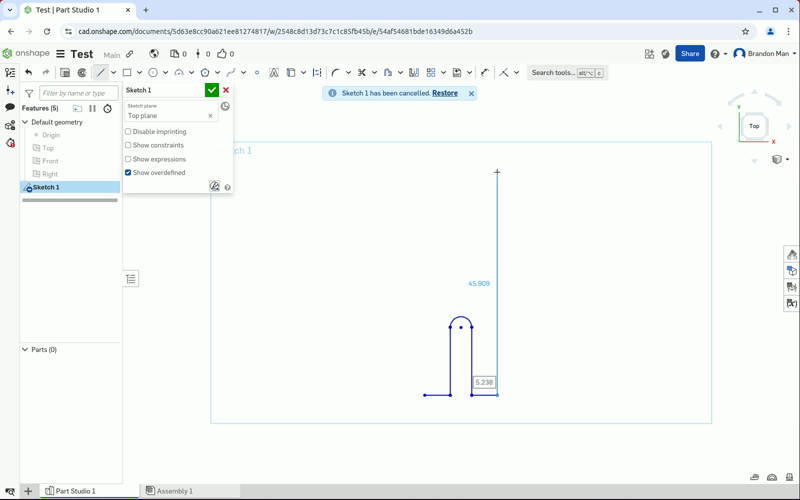
key_down(shift)
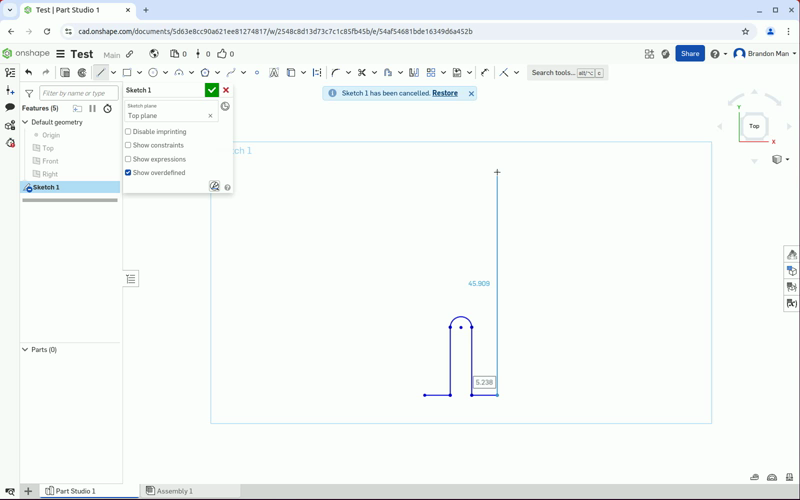
mouse_move(527, 171)
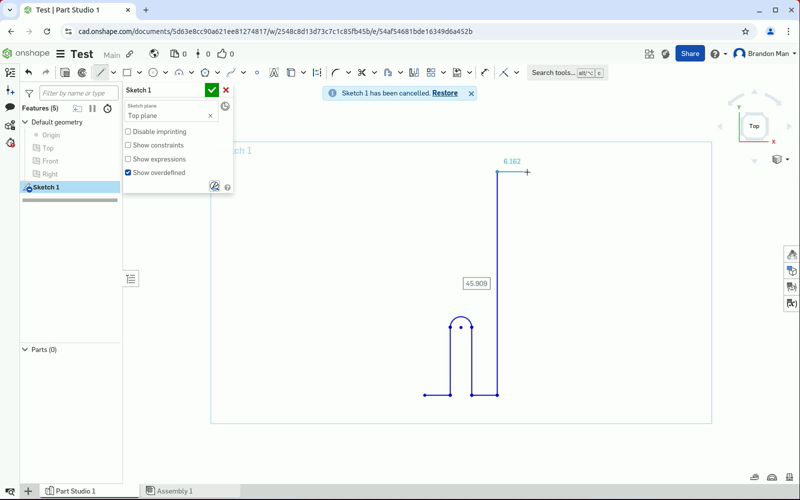
mouse_move(471, 171)
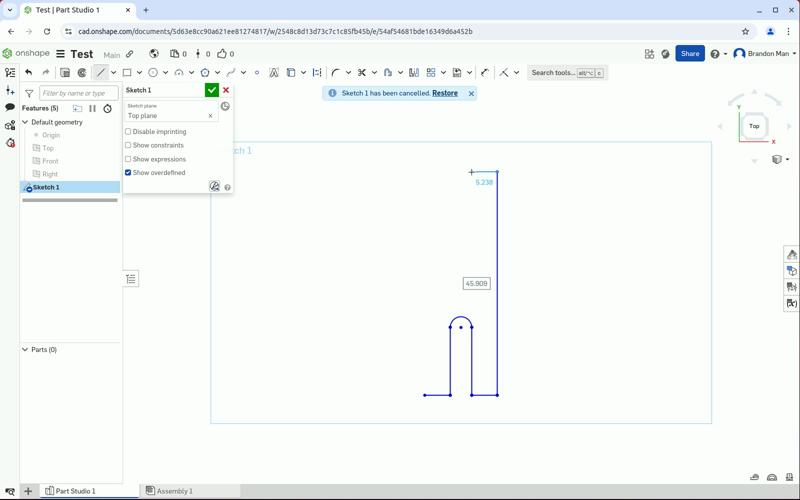
click(471, 171)
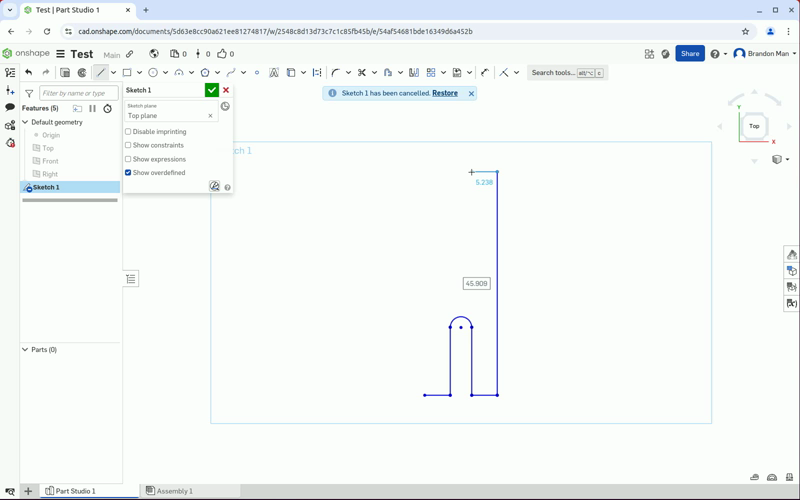
key_up(shift)
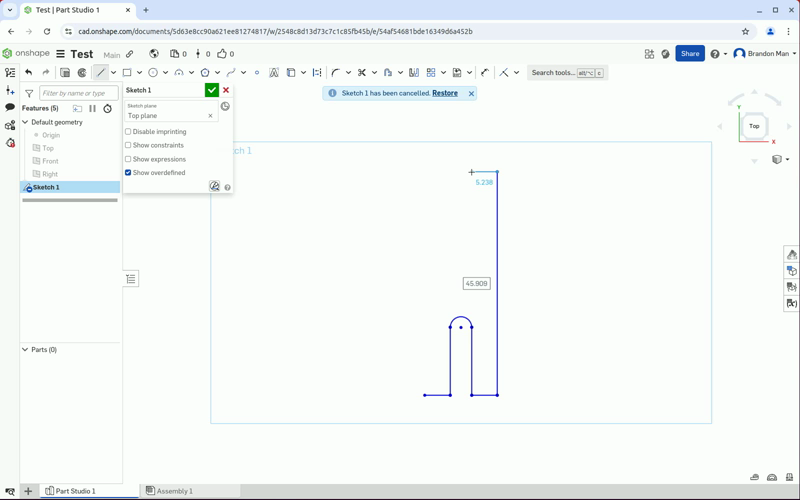
key_down(shift)
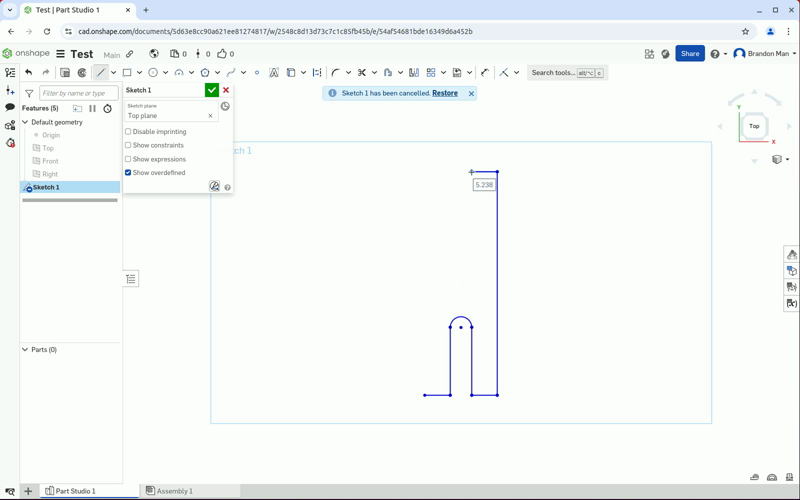
mouse_move(471, 240)
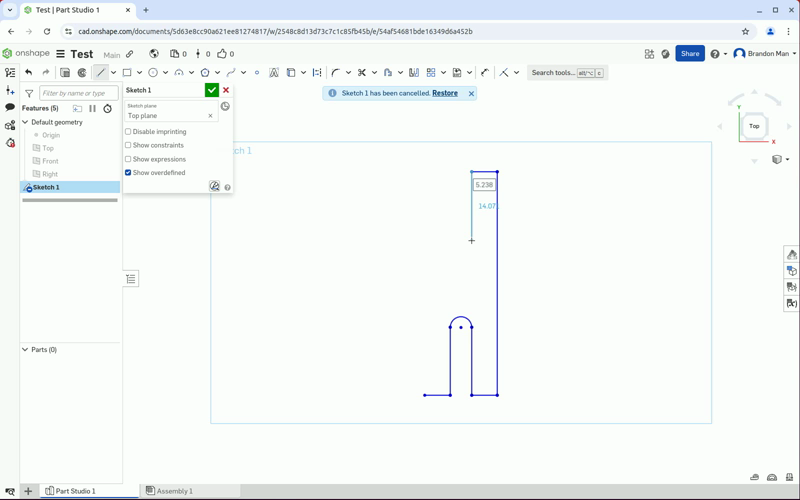
click(471, 240)
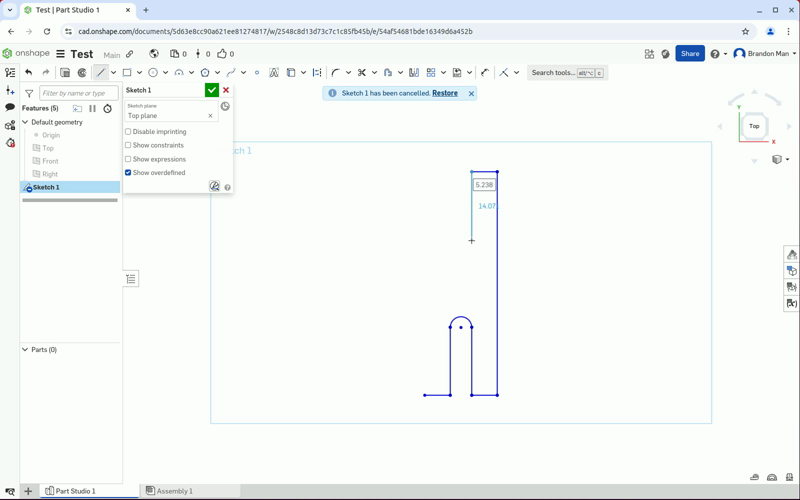
key_up(shift)
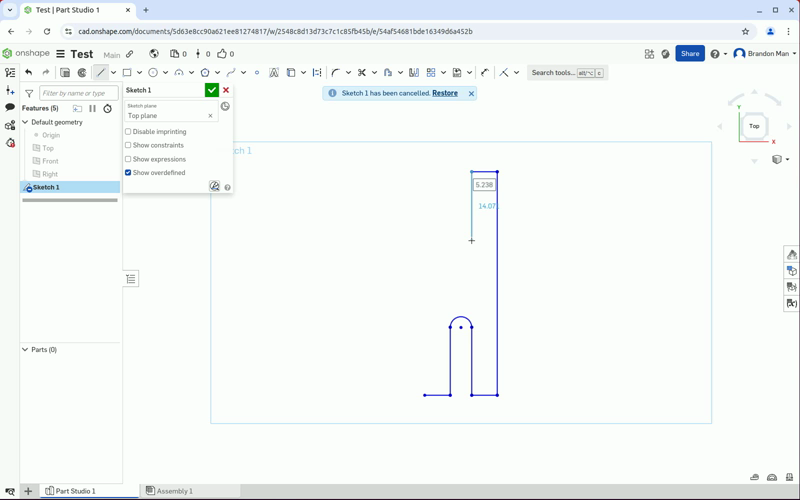
key(esc)
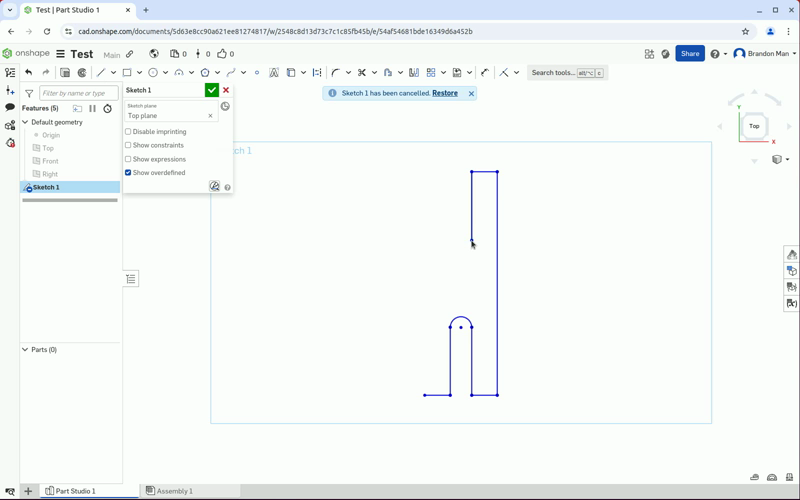
key(a)
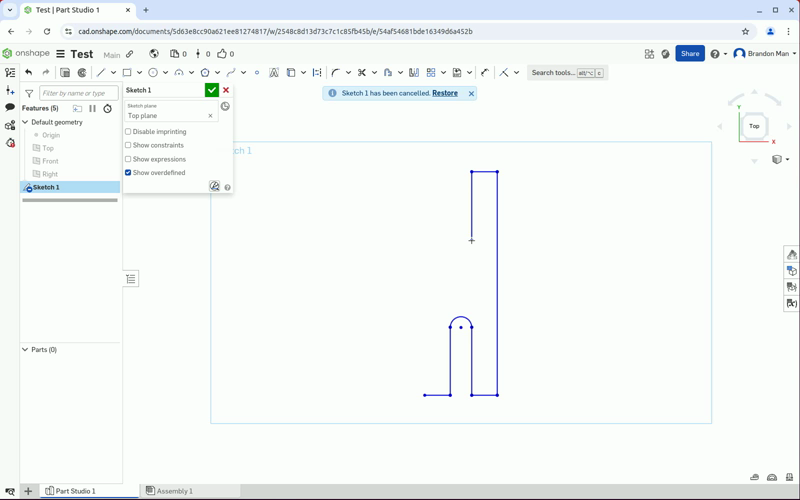
mouse_move(471, 240)
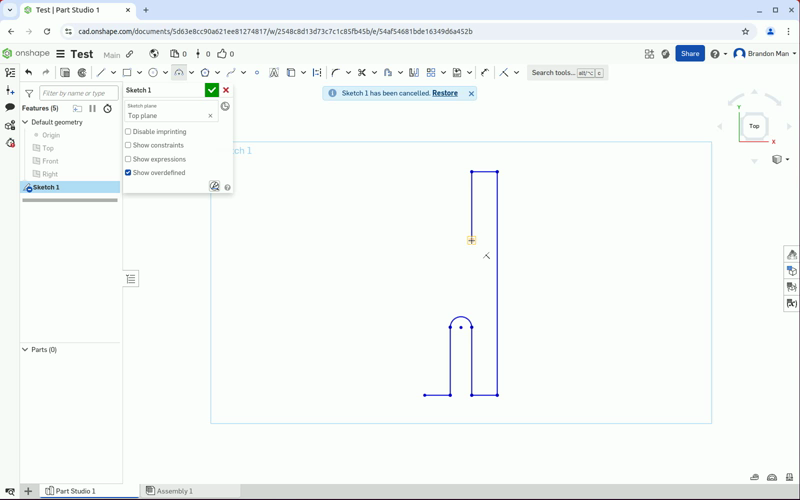
click(471, 240)
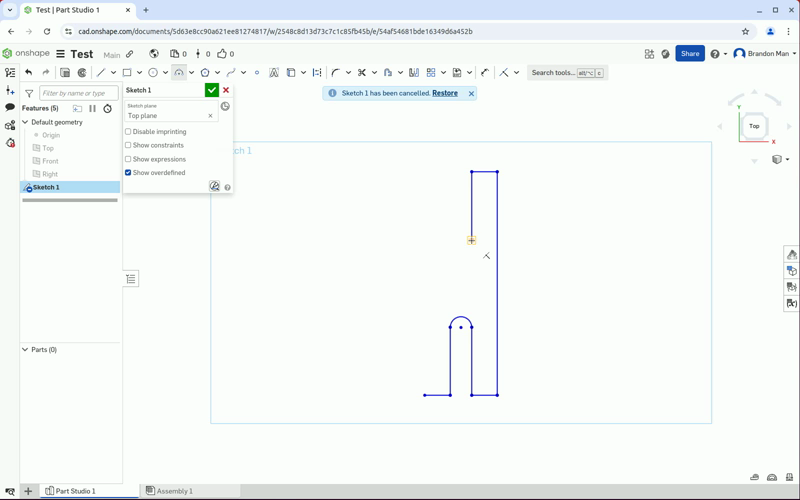
key_down(shift)
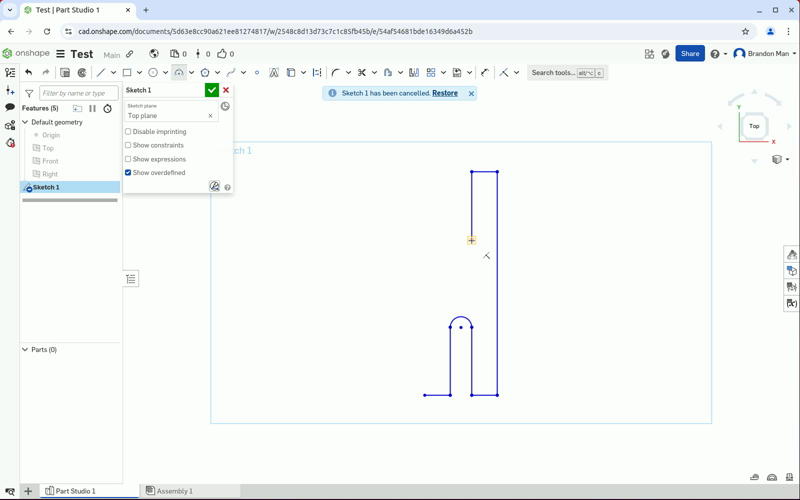
mouse_move(450, 240)
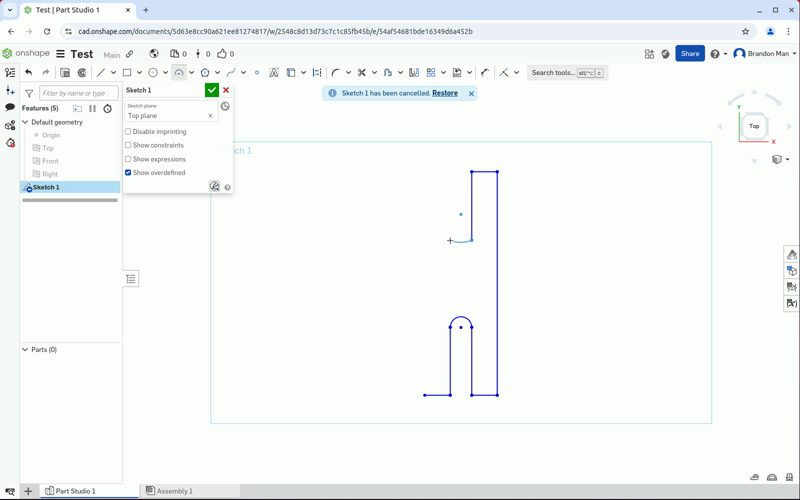
click(450, 240)
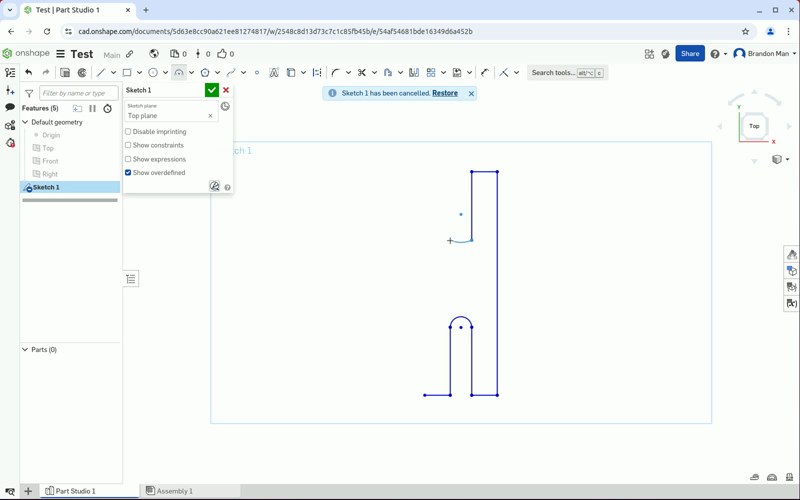
mouse_move(461, 250)
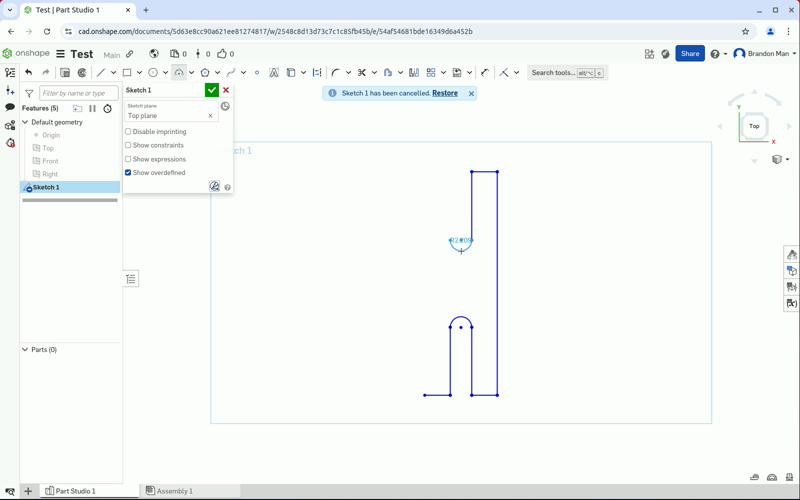
click(461, 250)
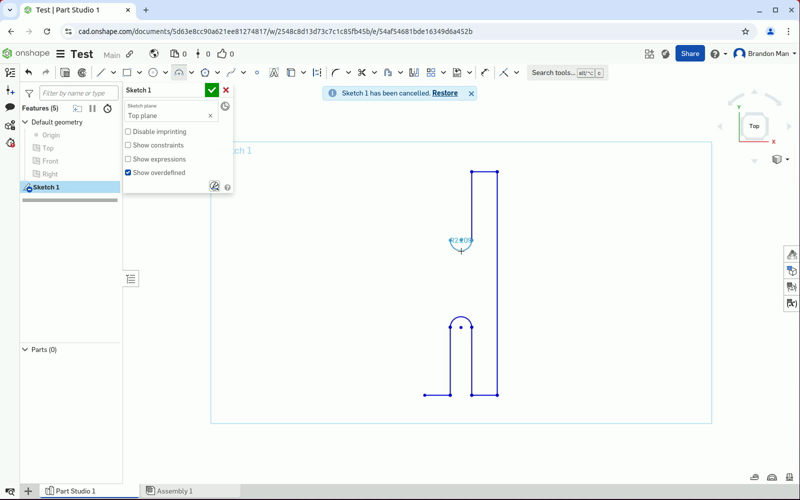
key_up(shift)
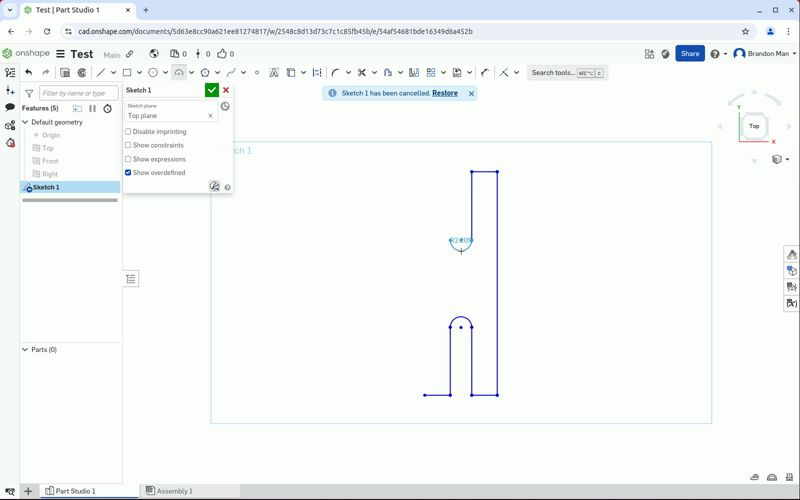
key(esc)
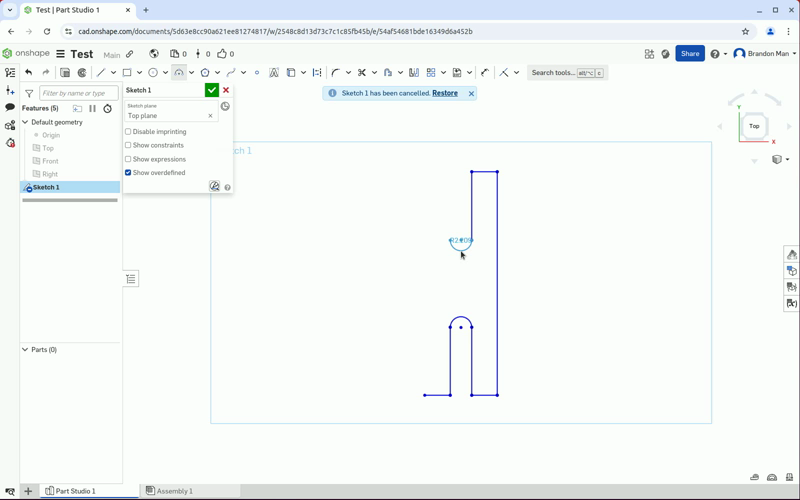
key(l)
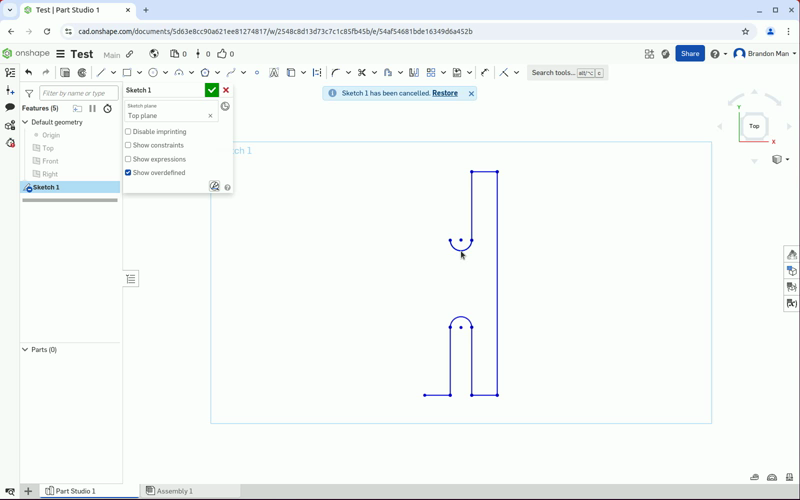
mouse_move(450, 240)
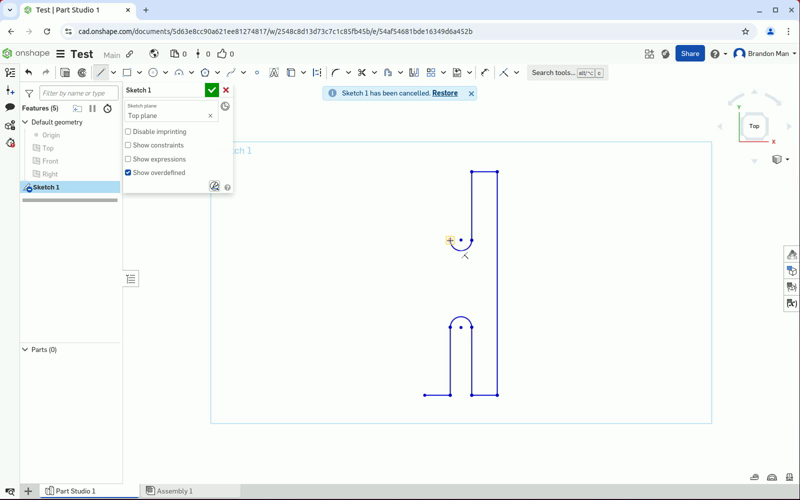
click(450, 240)
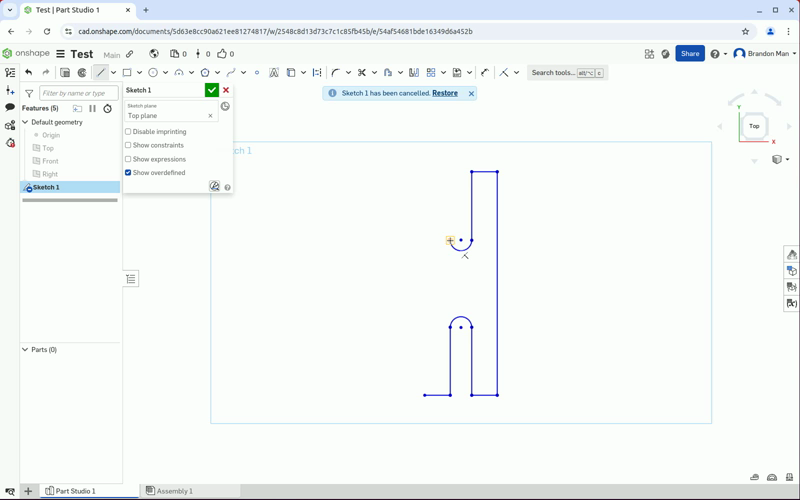
key_down(shift)
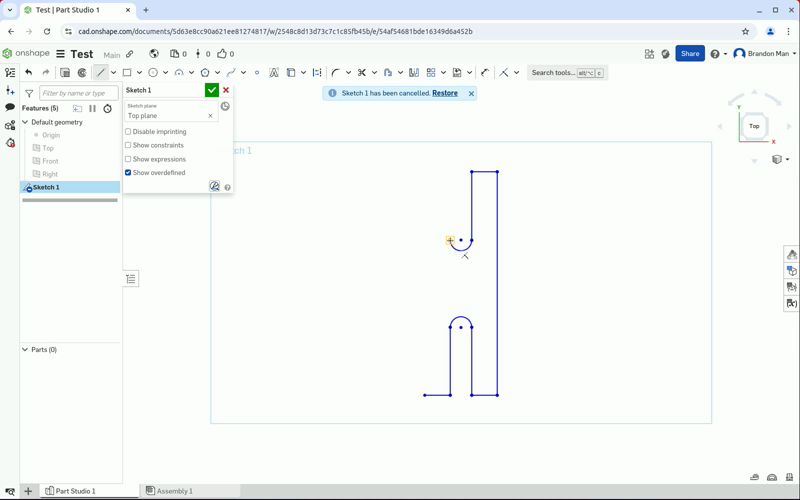
mouse_move(450, 171)
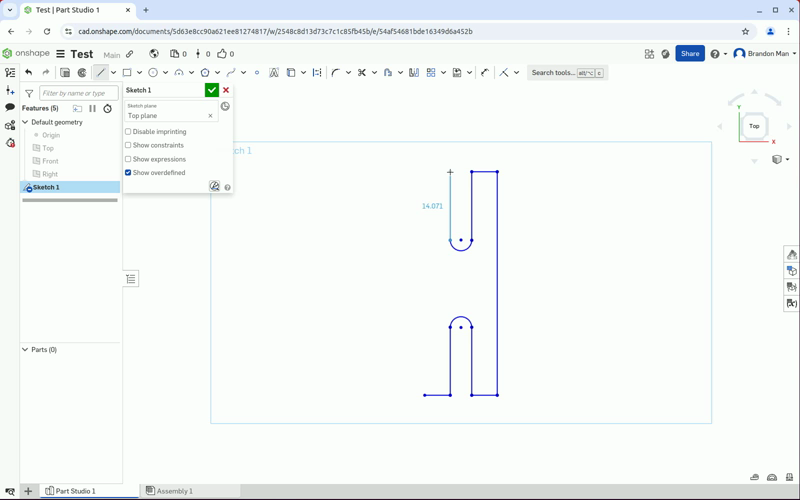
click(450, 171)
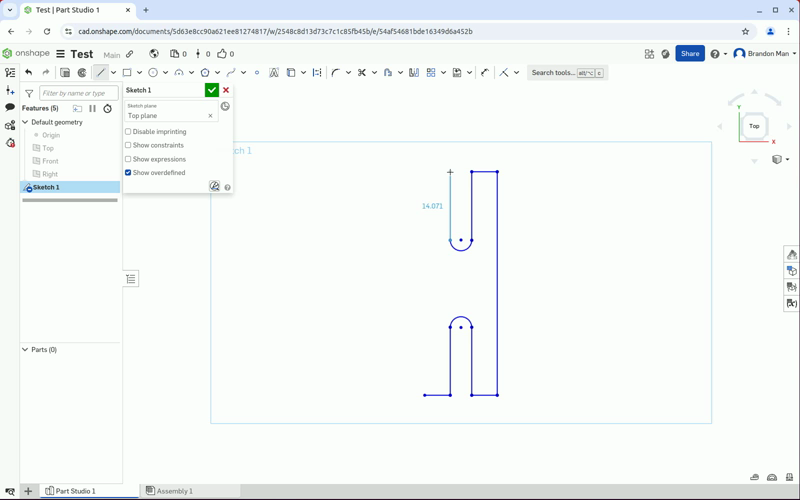
key_up(shift)
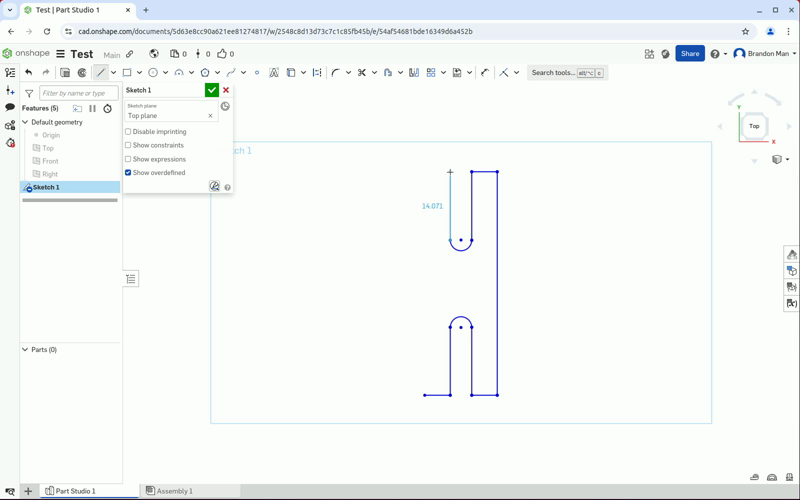
key_down(shift)
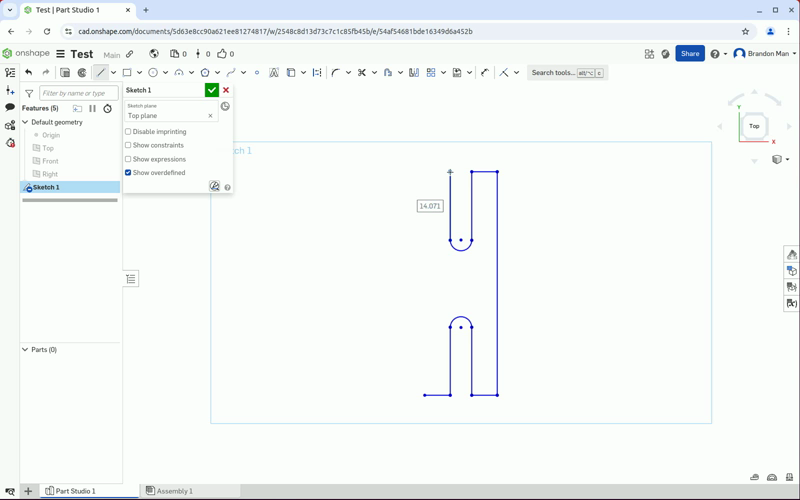
mouse_move(480, 171)
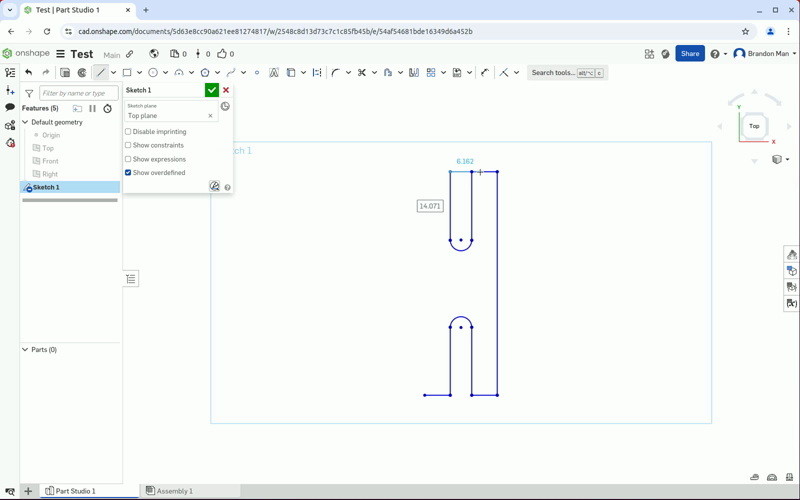
mouse_move(424, 171)
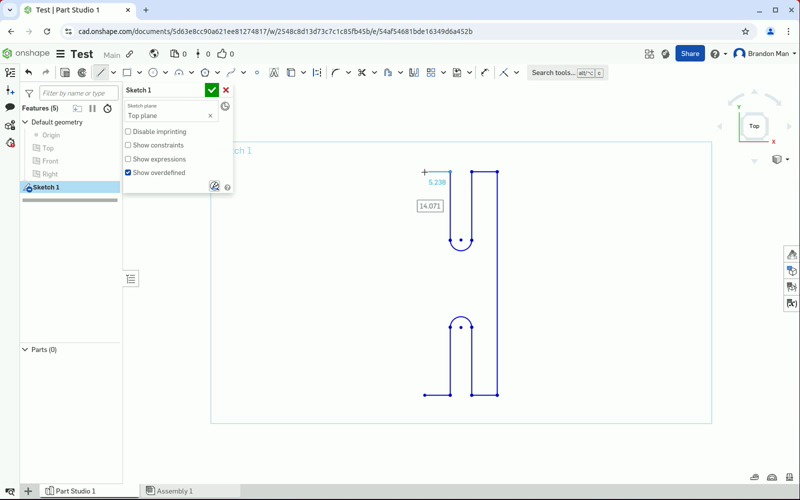
click(424, 171)
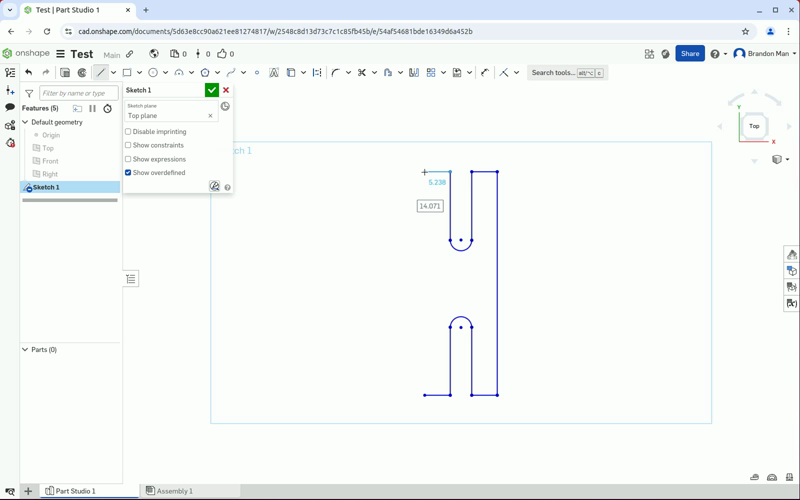
key_up(shift)
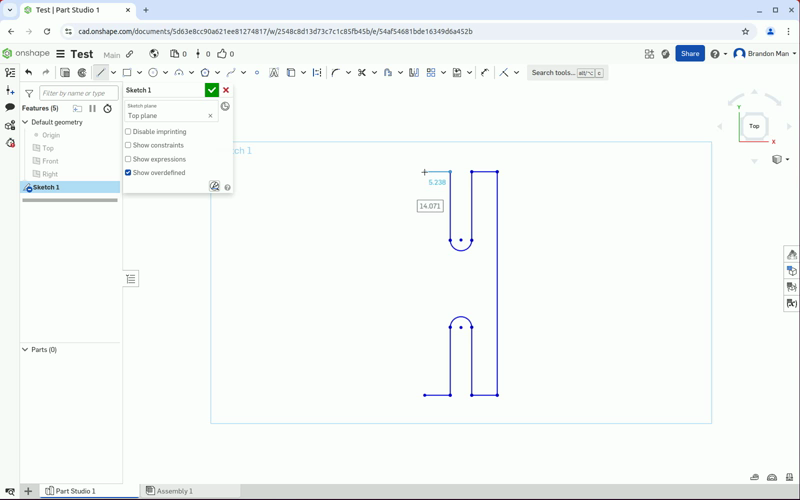
key_down(shift)
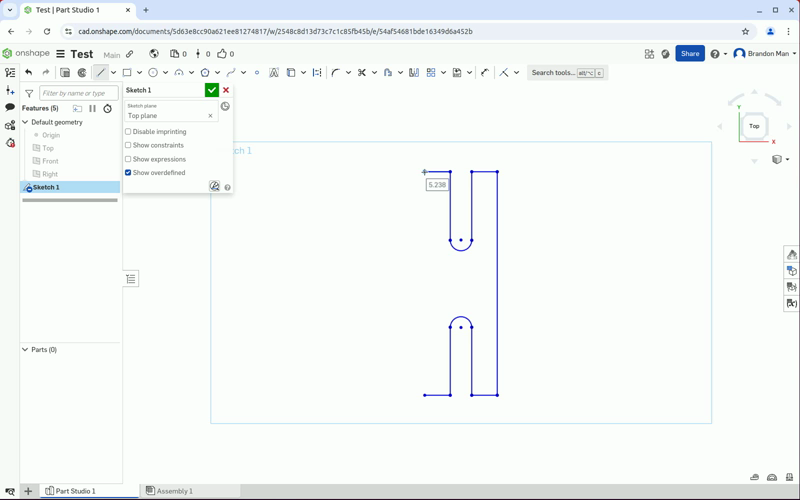
mouse_move(424, 395)
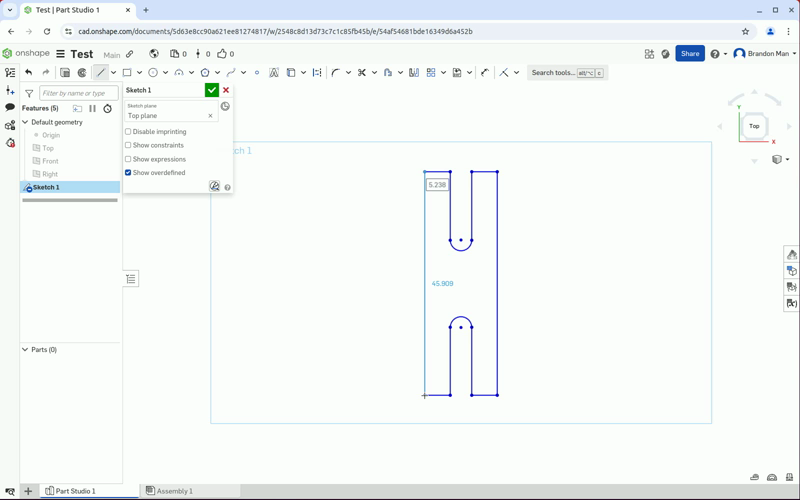
key_up(shift)
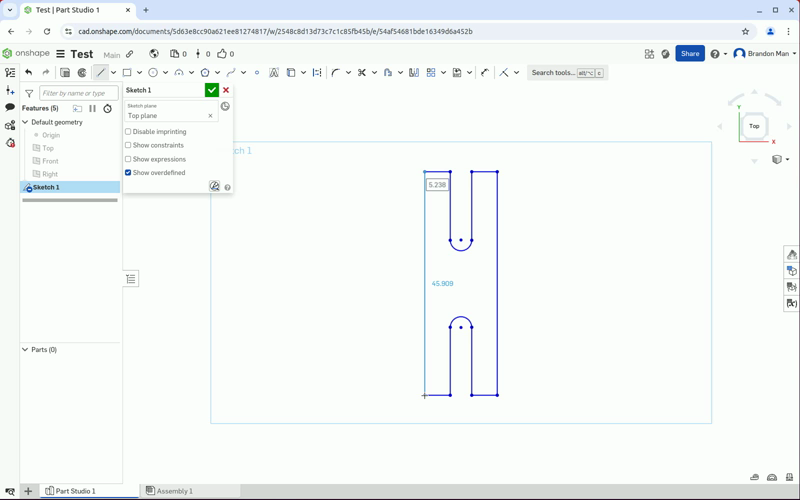
click(424, 395)
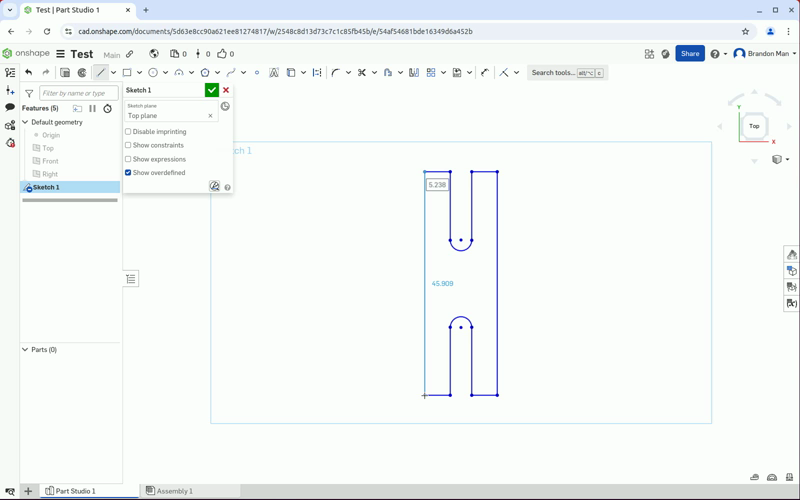
key(esc)
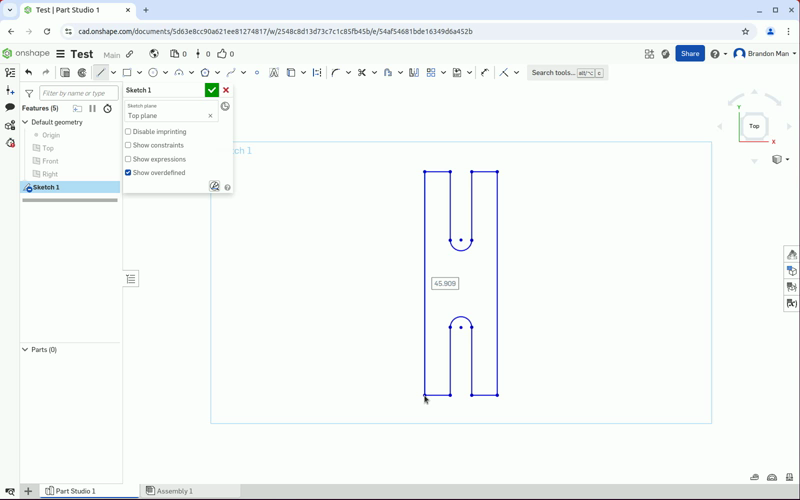
key(c)
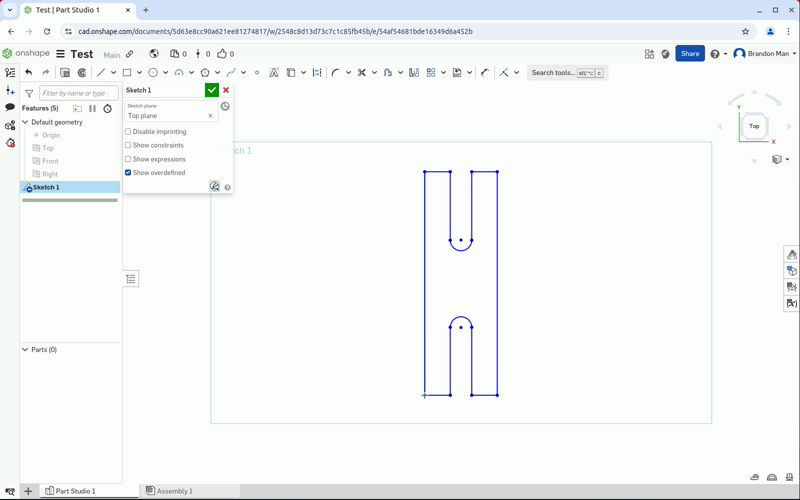
key_down(shift)
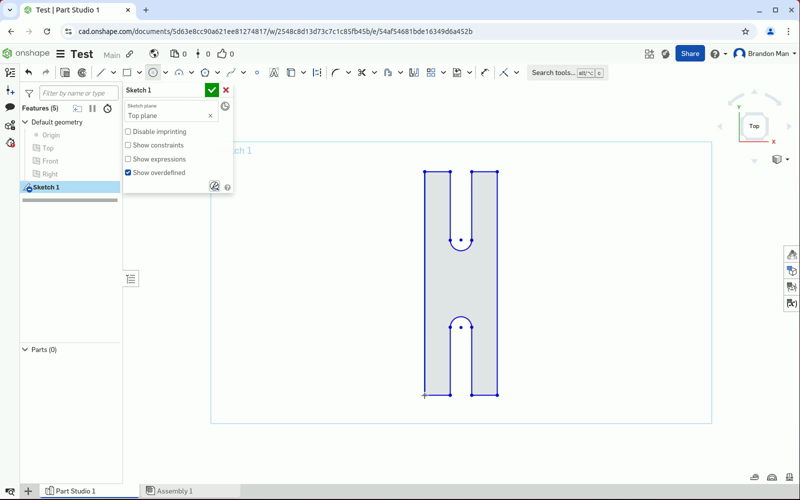
mouse_move(462, 282)
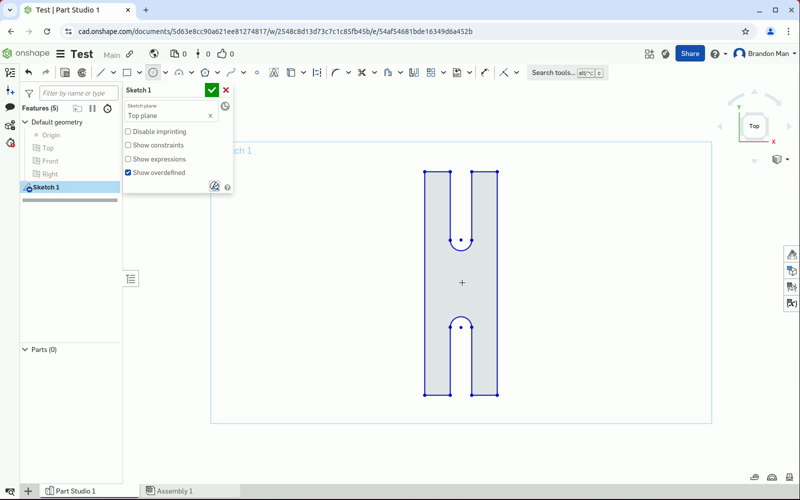
click(462, 282)
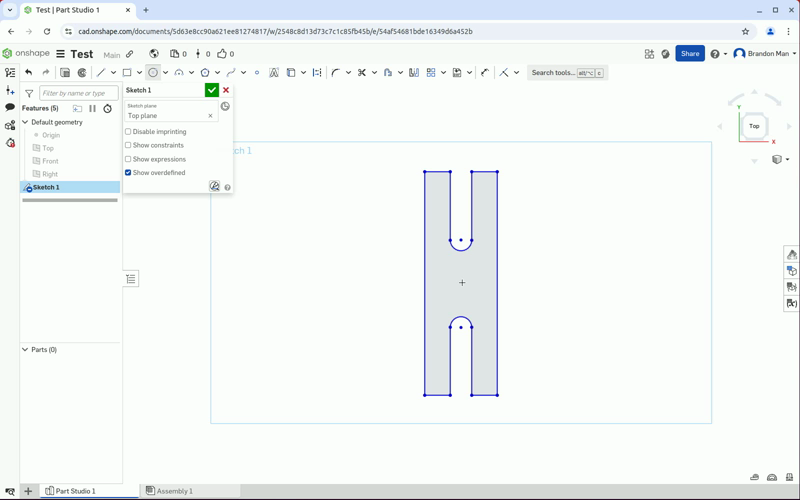
key_up(shift)
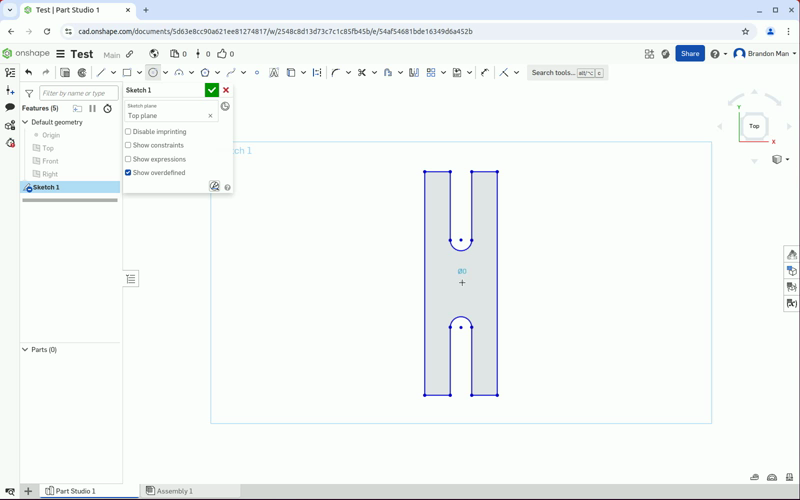
mouse_move(478, 282)
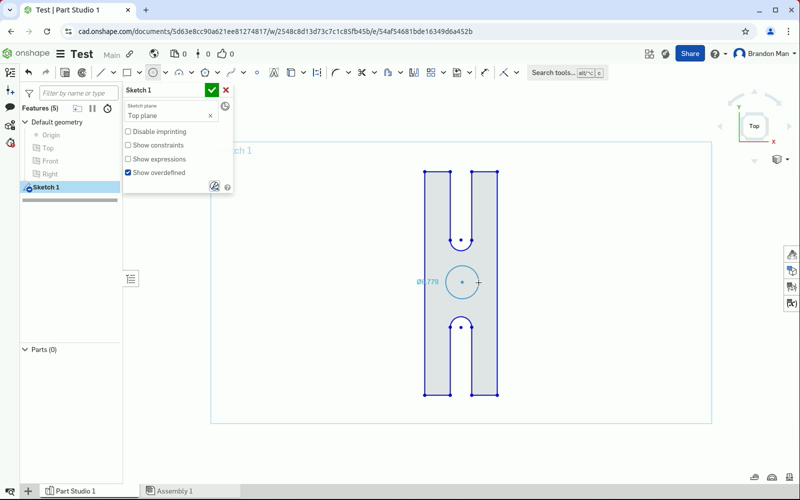
click(478, 282)
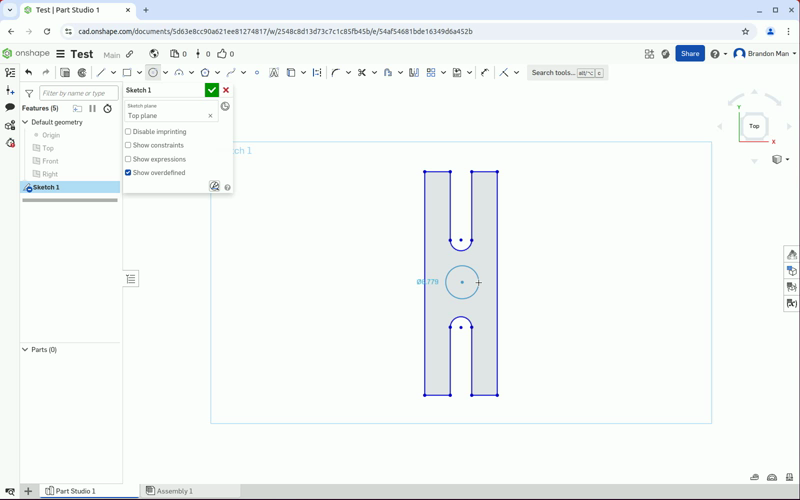
key(esc)
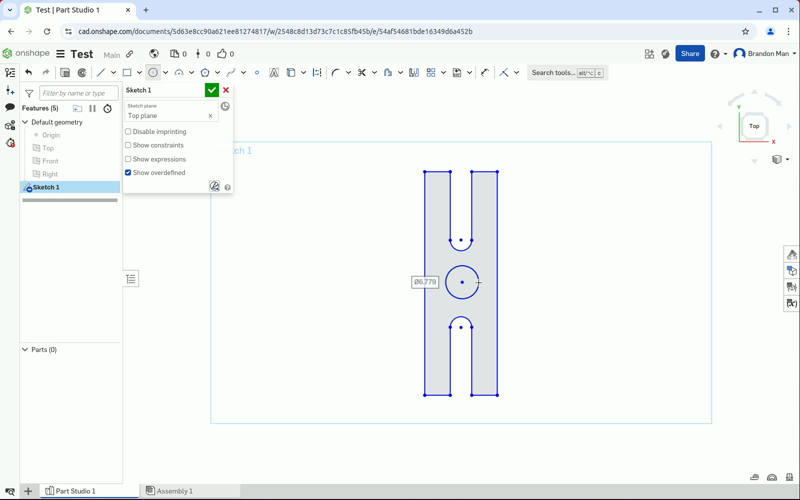
mouse_move(436, 308)
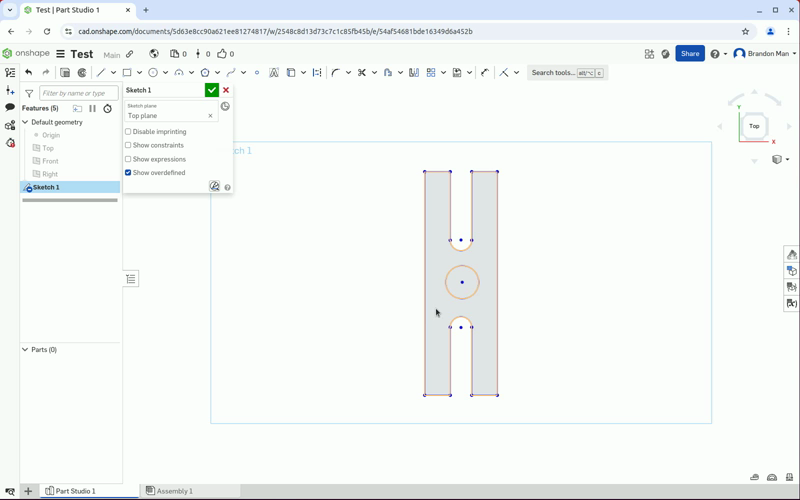
click(436, 308)
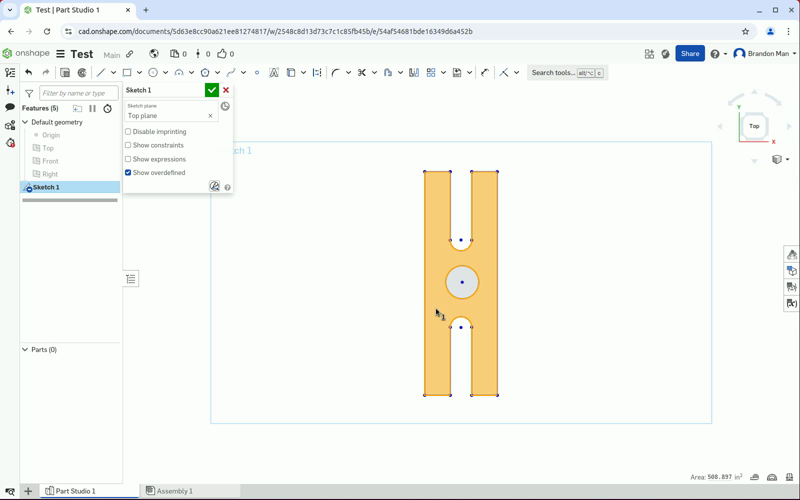
mouse_move(73, 352)
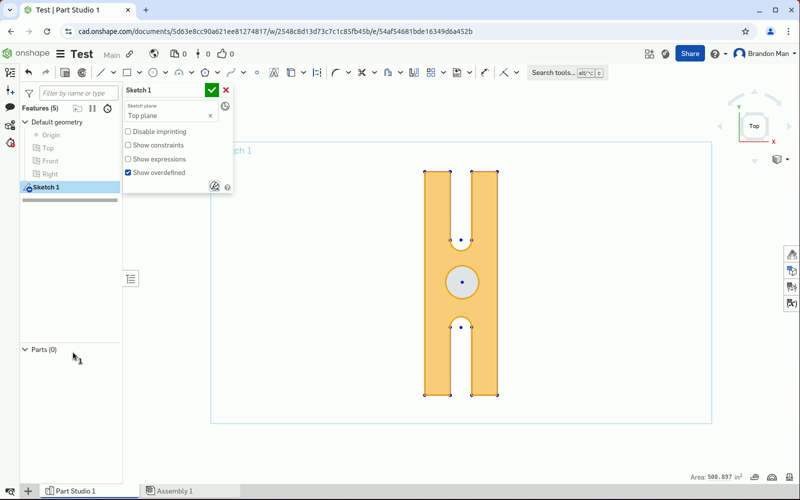
key(shift+y)
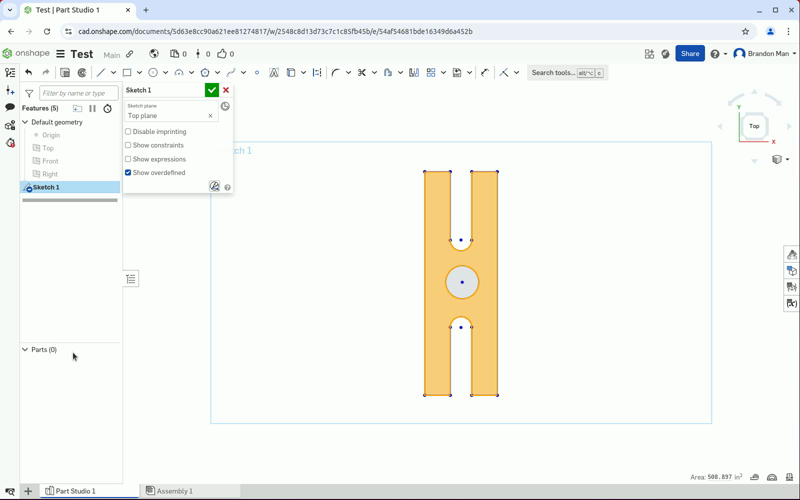
key(shift+e)
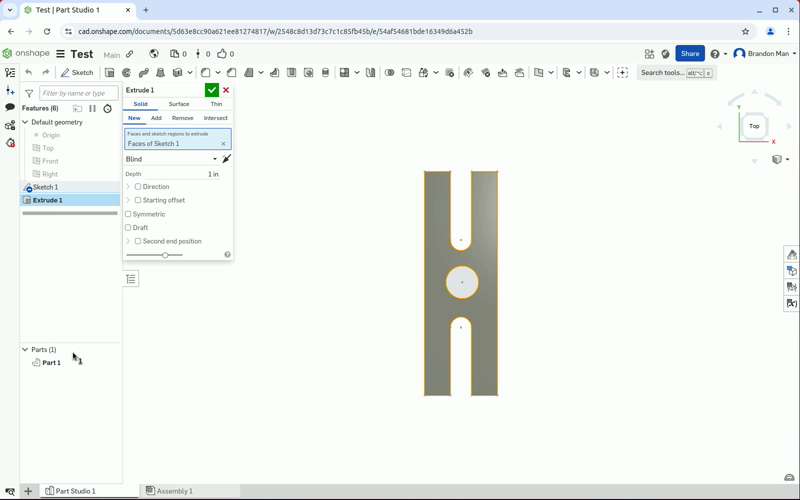
mouse_move(143, 106)
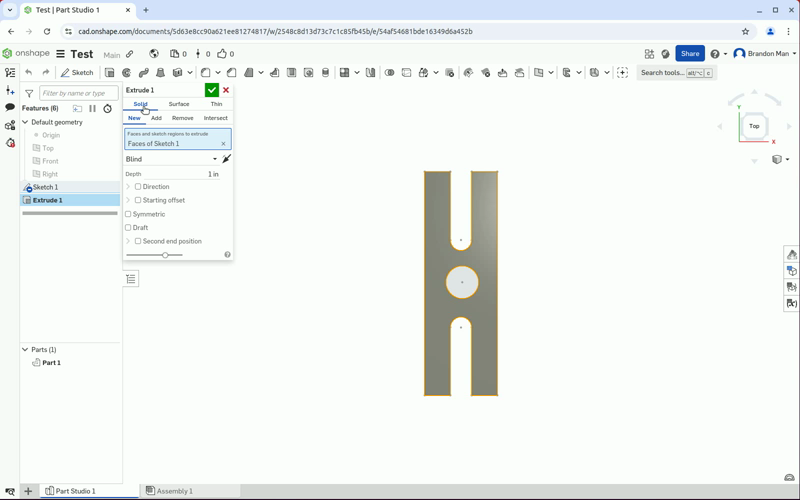
click(143, 106)
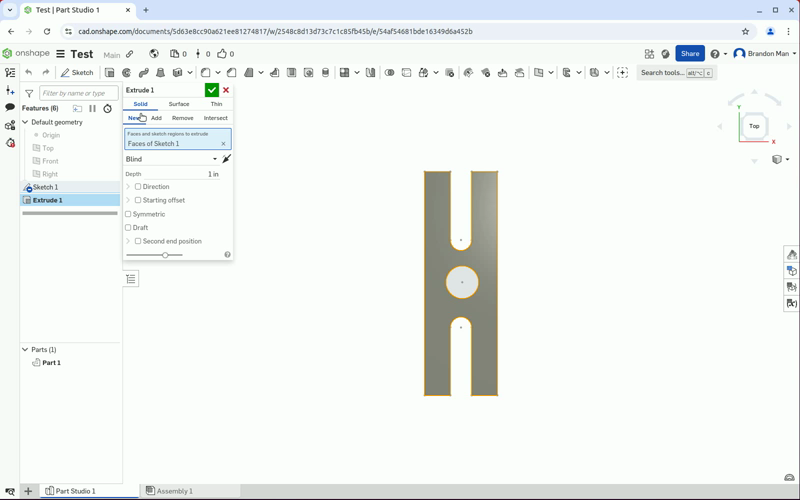
mouse_move(137, 120)
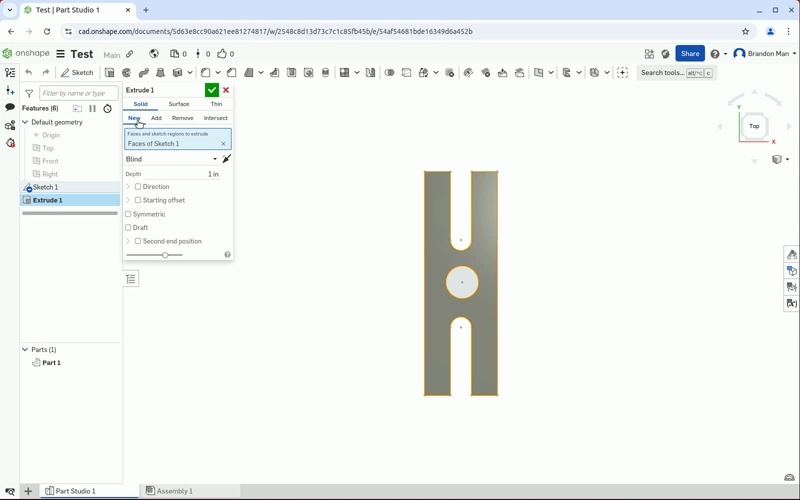
click(137, 120)
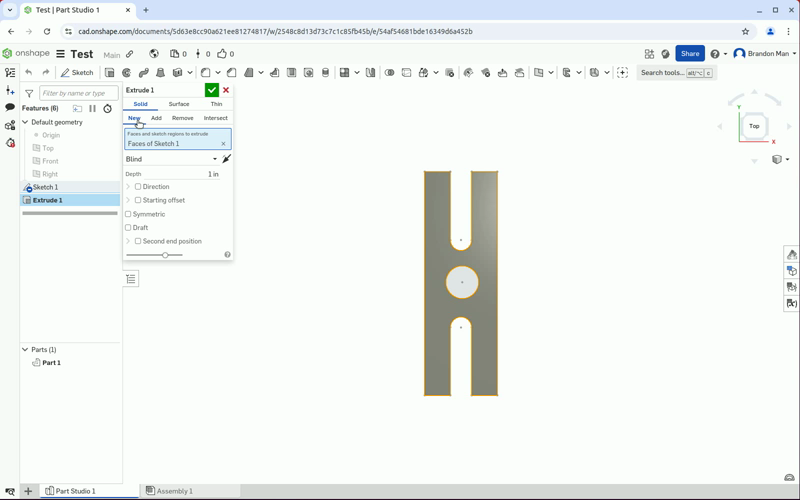
key(tab, 4)
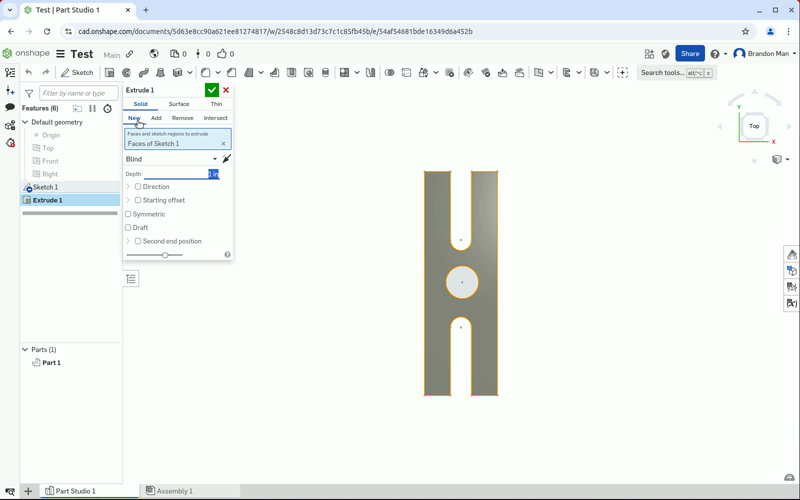
text(5.777)
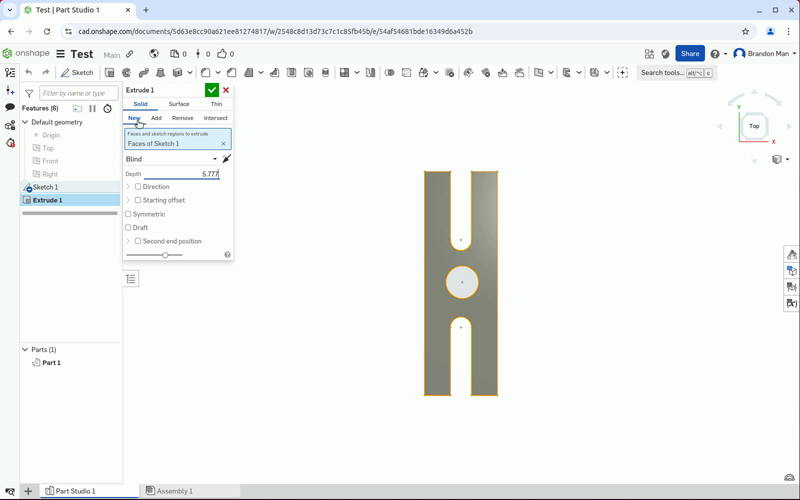
key(enter)
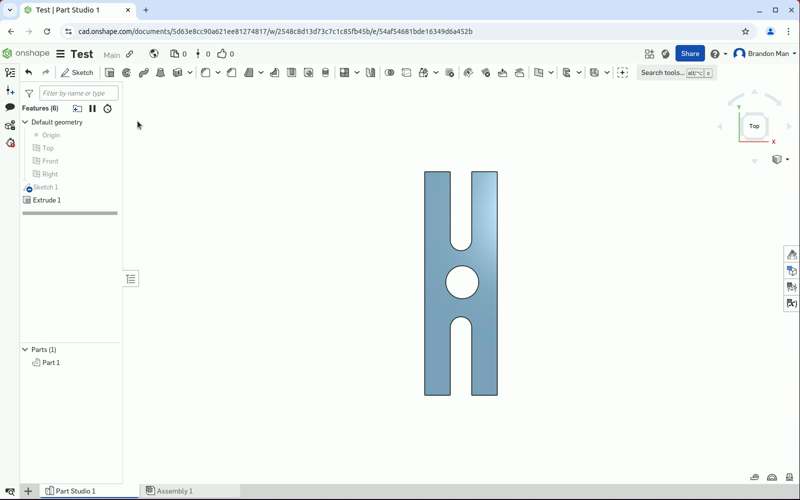
key(shift+h)
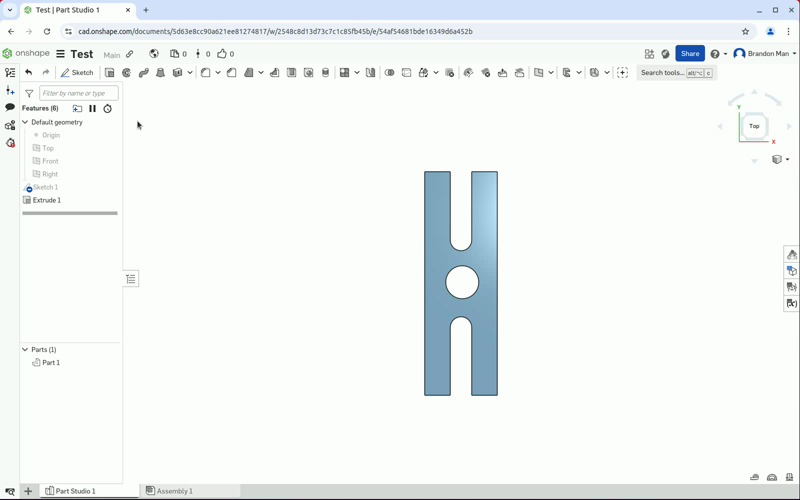
key(shift+h)
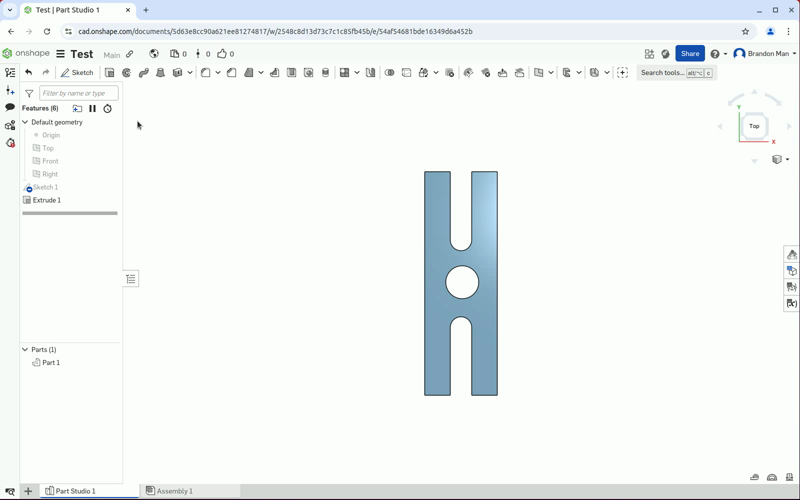
mouse_move(73, 189)
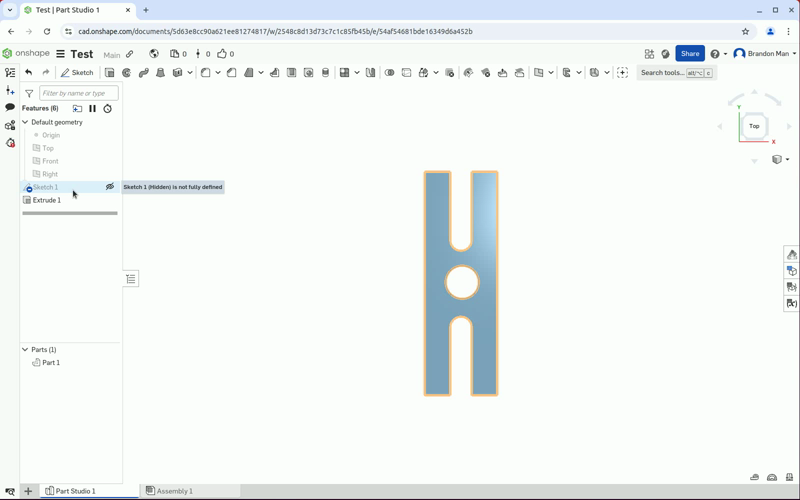
click(73, 189)
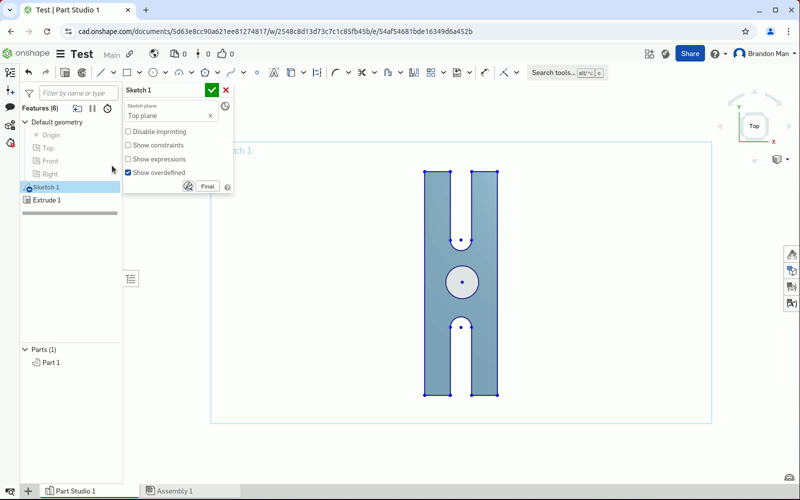
mouse_move(229, 92)
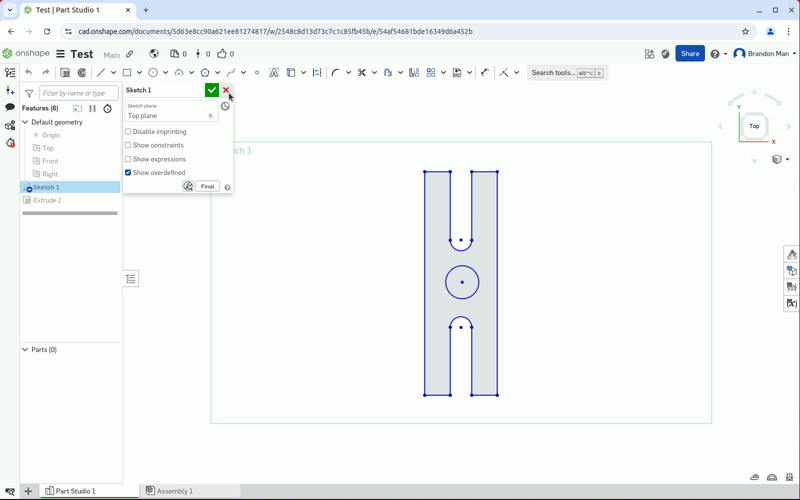
click(229, 92)
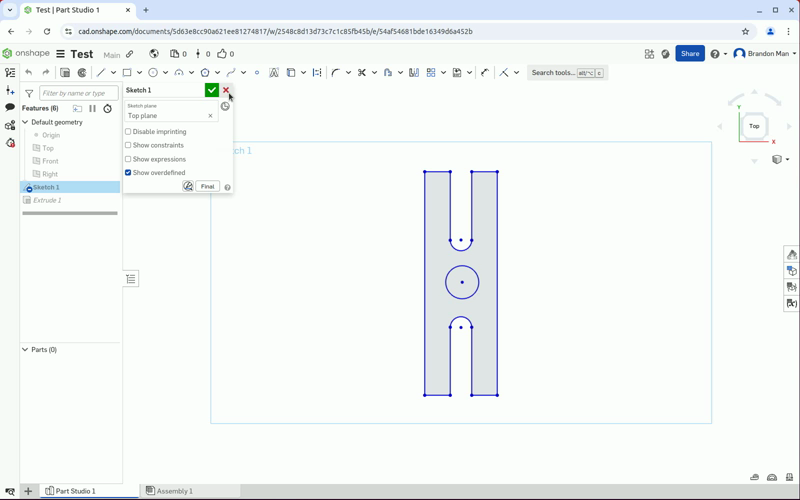
key(shift+s)
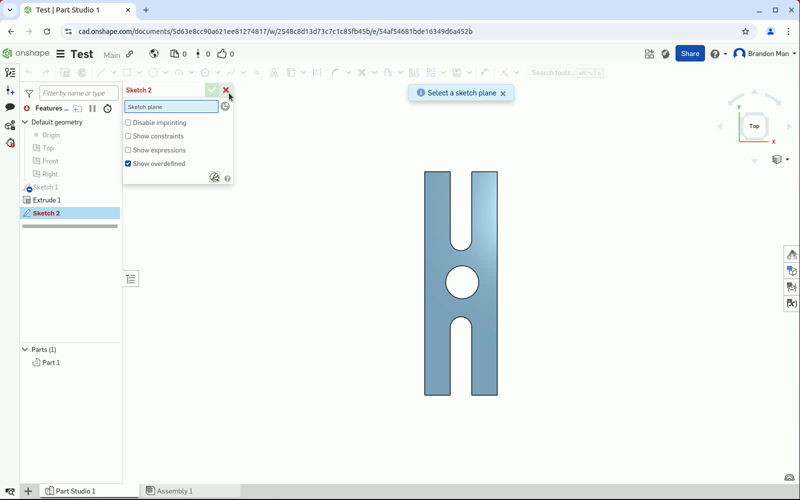
mouse_move(73, 150)
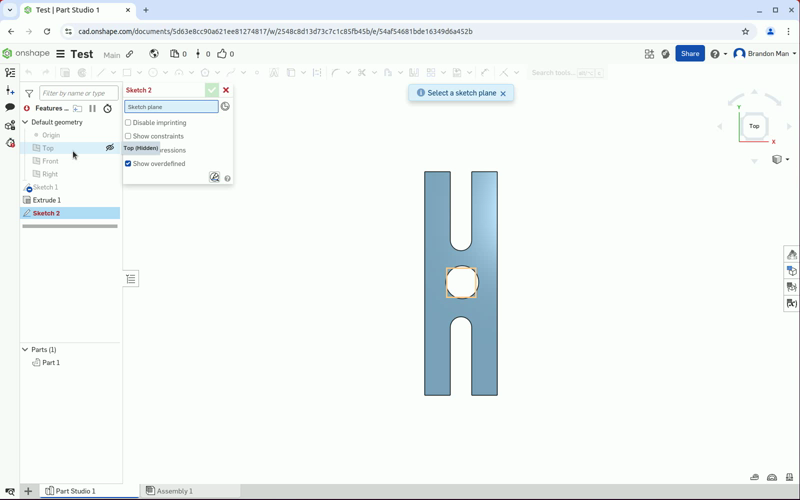
click(73, 150)
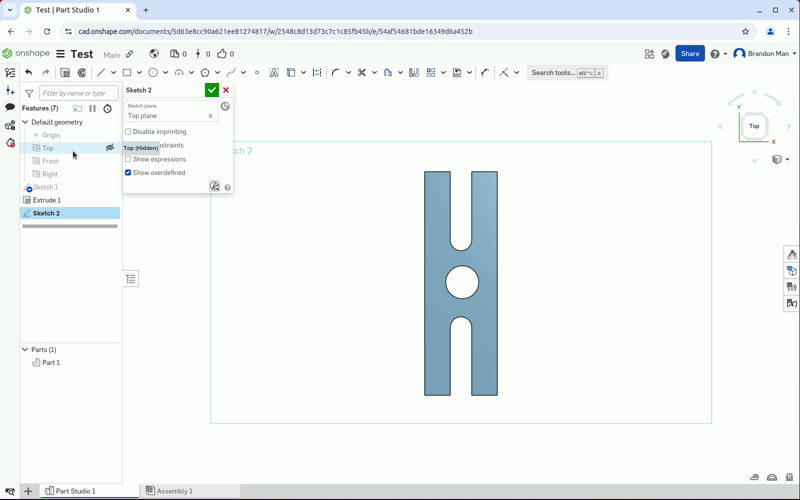
mouse_move(73, 352)
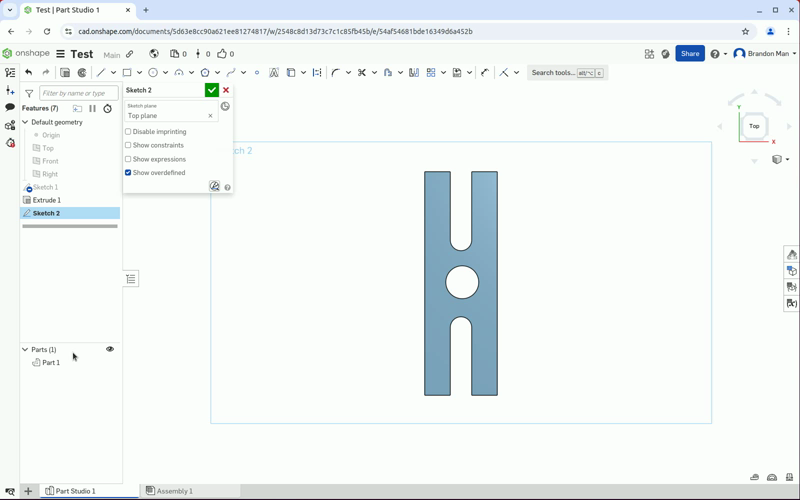
key(y)
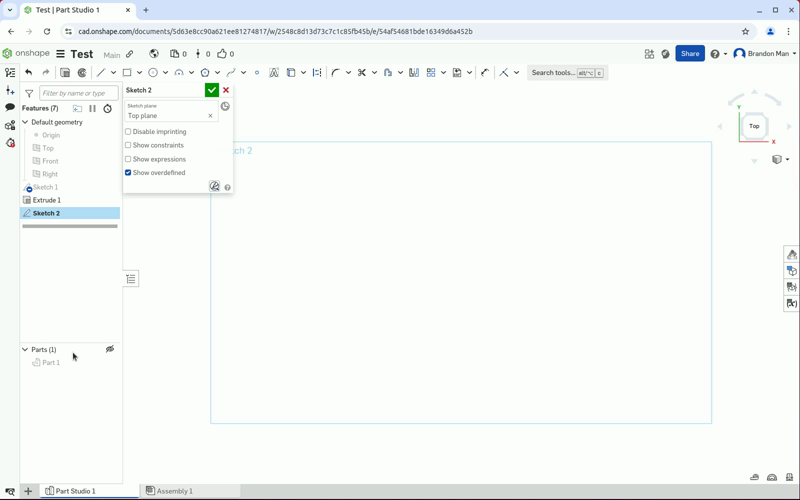
key(c)
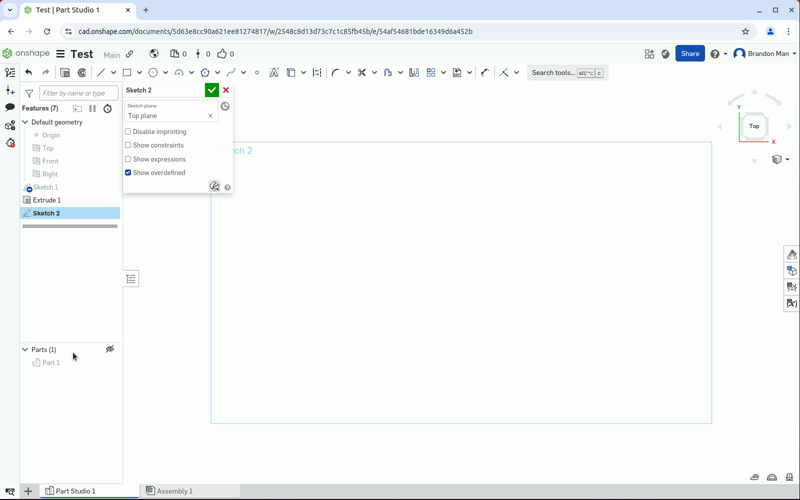
key_down(shift)
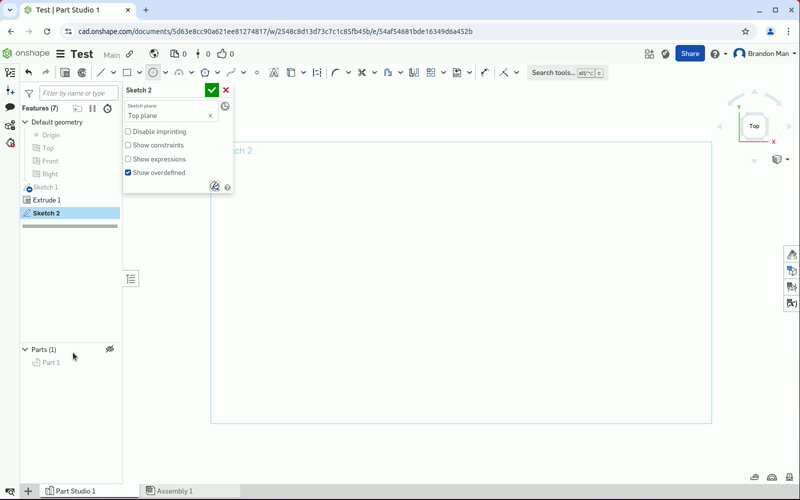
mouse_move(461, 282)
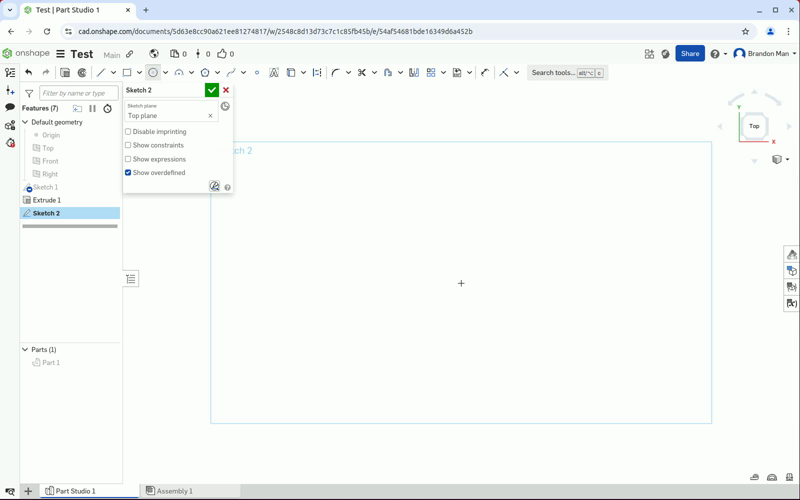
click(461, 282)
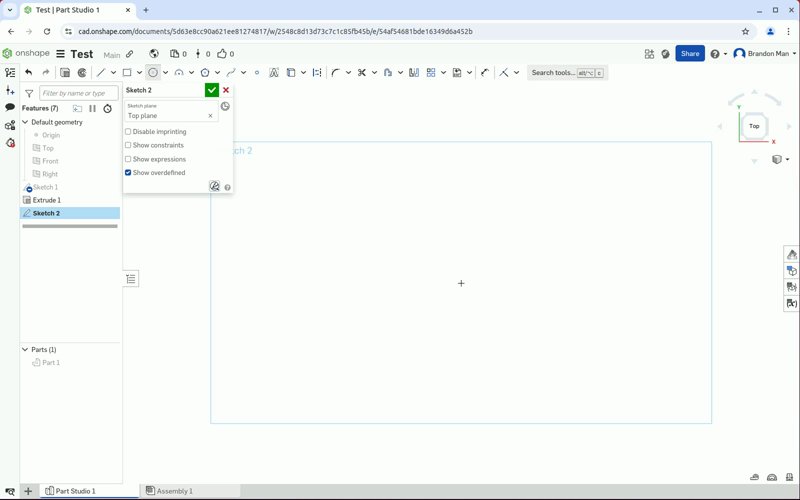
key_up(shift)
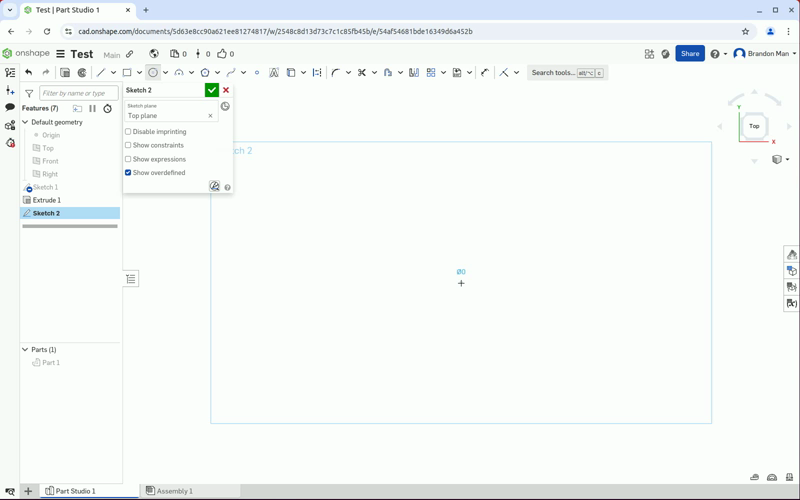
mouse_move(477, 282)
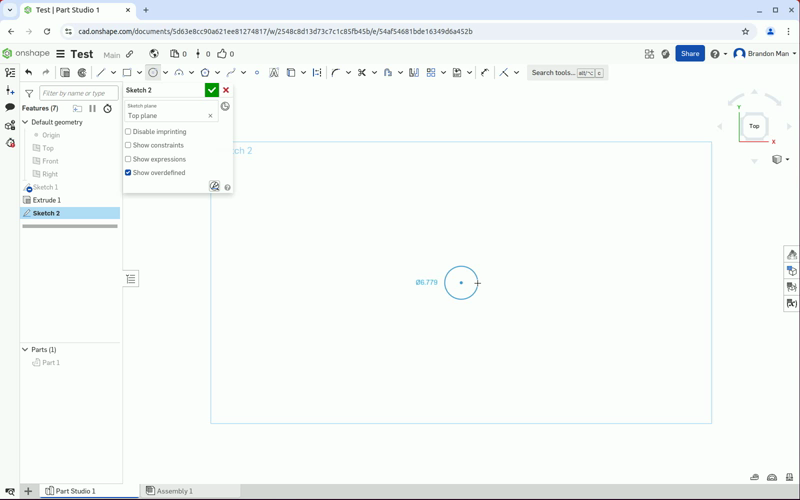
click(477, 282)
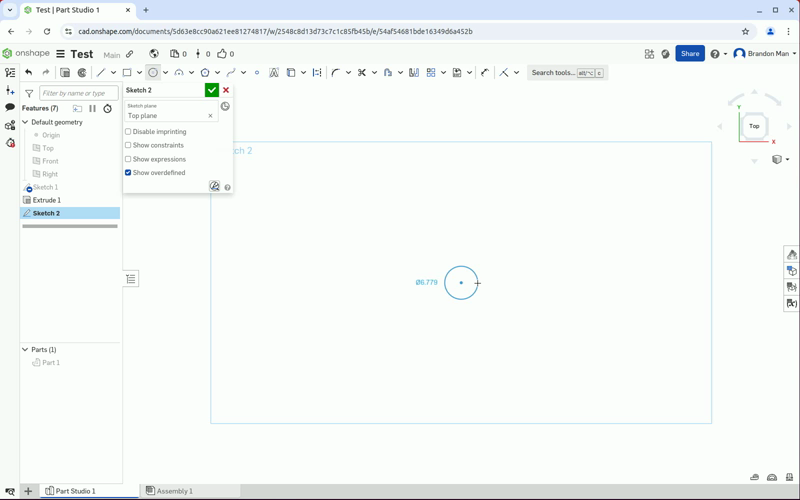
key(esc)
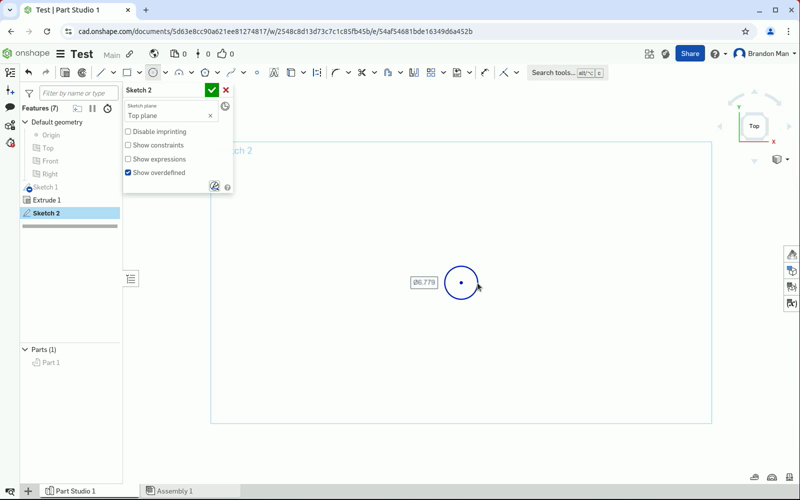
key(c)
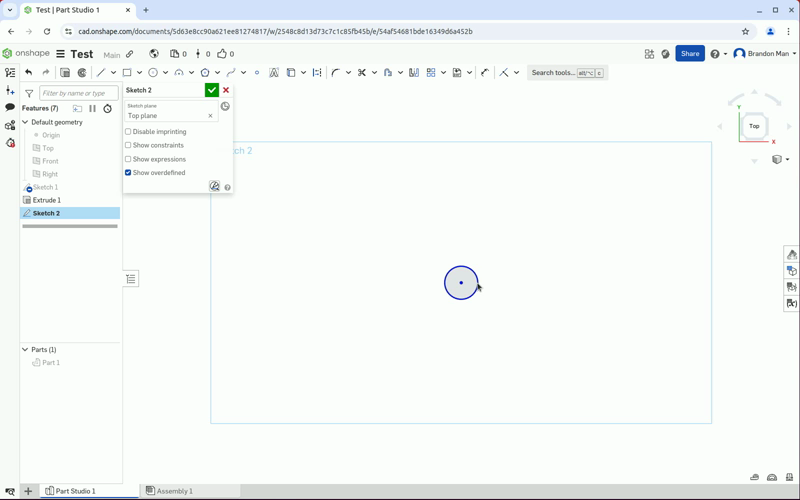
key_down(shift)
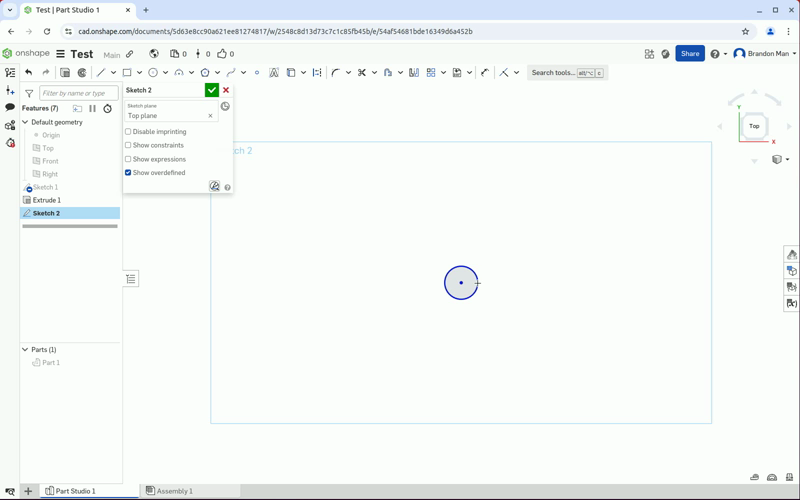
mouse_move(461, 282)
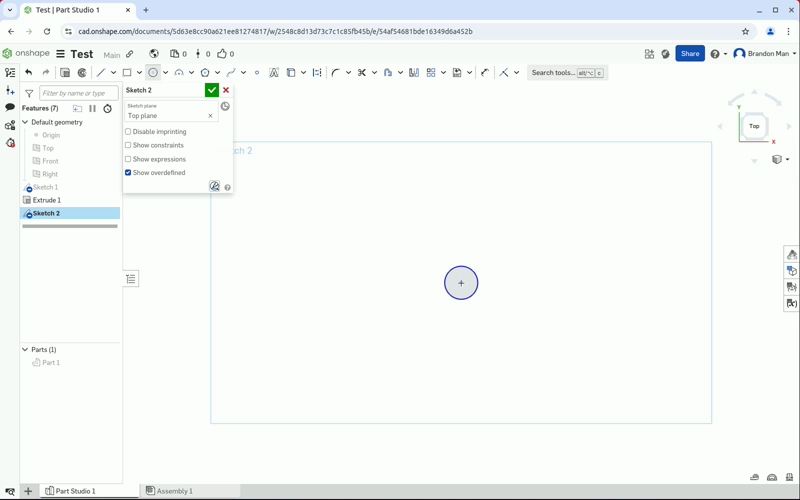
click(461, 282)
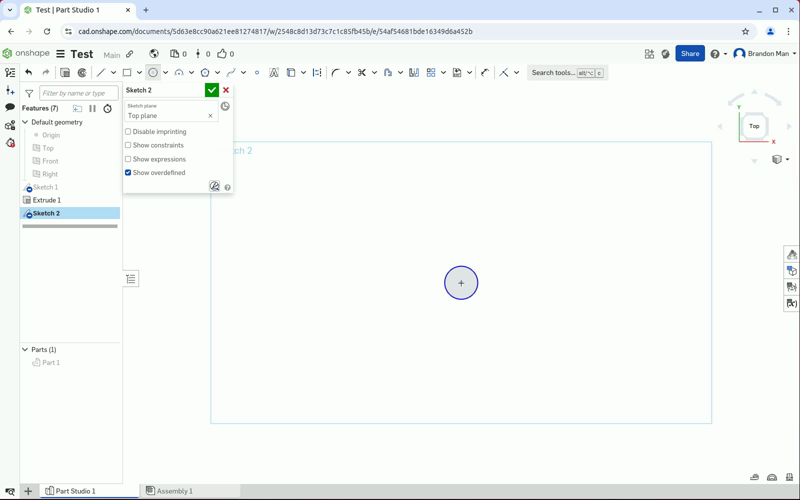
key_up(shift)
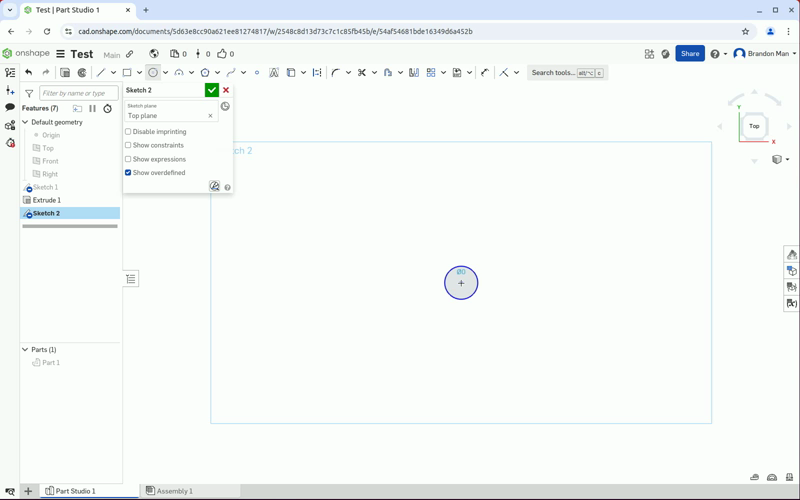
mouse_move(470, 282)
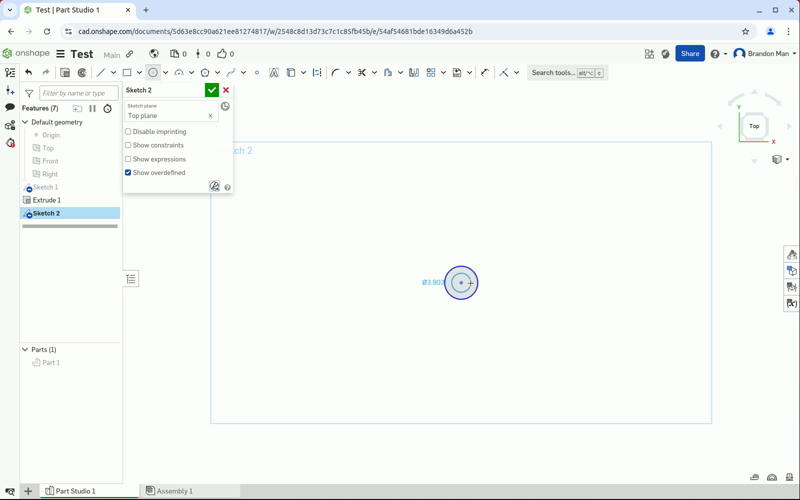
click(470, 282)
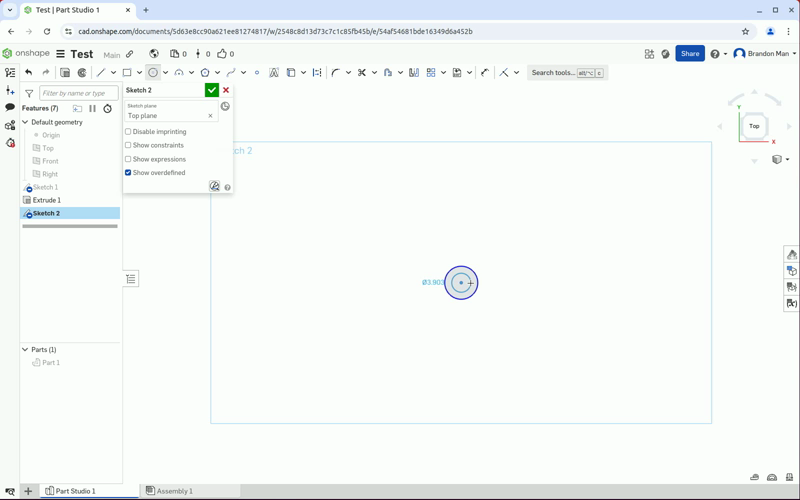
key(esc)
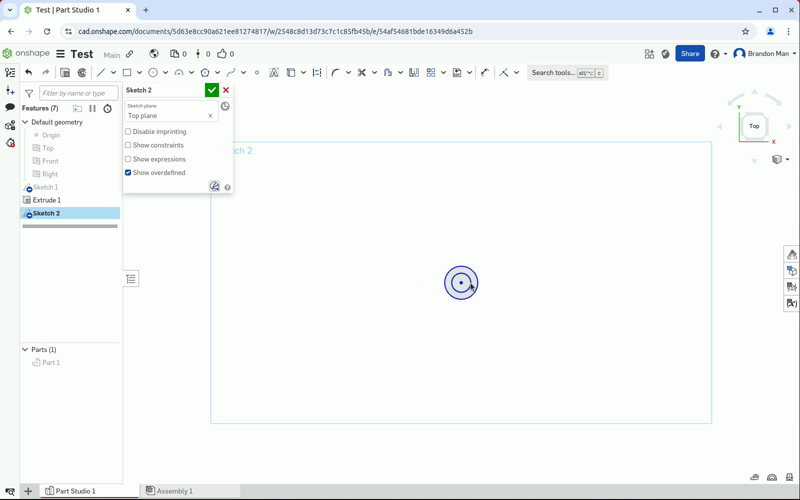
mouse_move(468, 293)
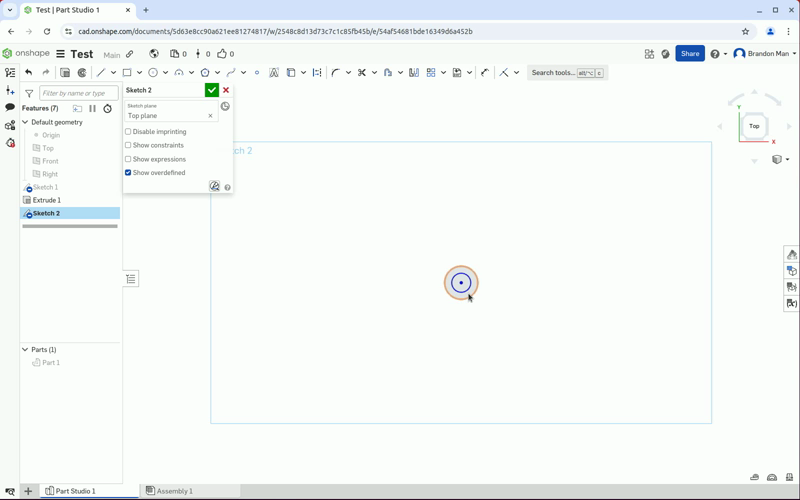
scroll(6)
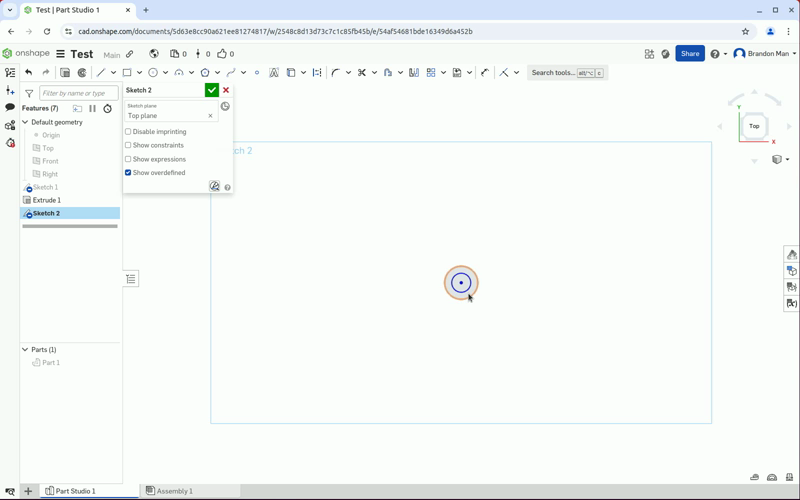
scroll(6)
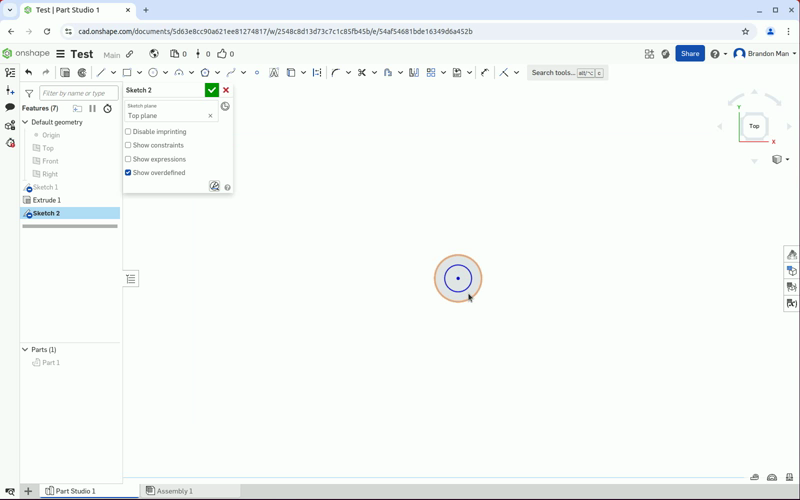
scroll(6)
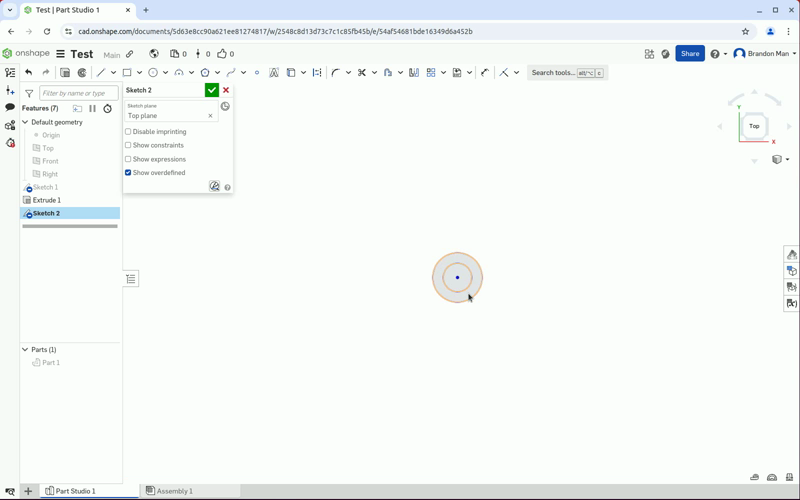
scroll(6)
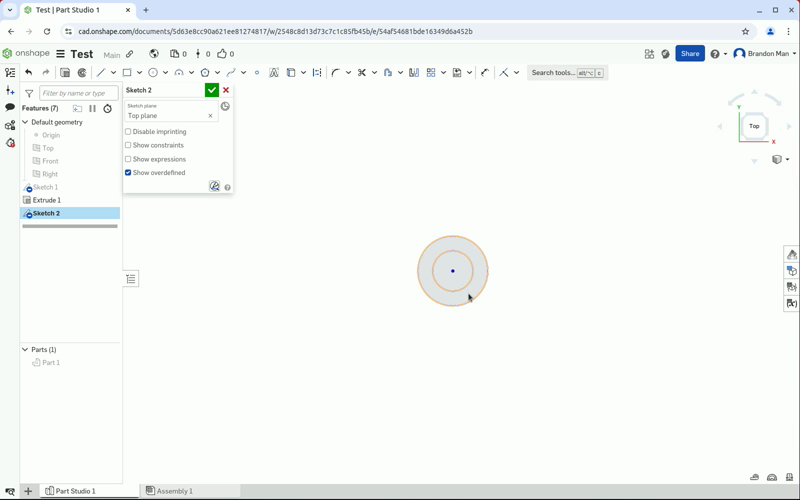
scroll(6)
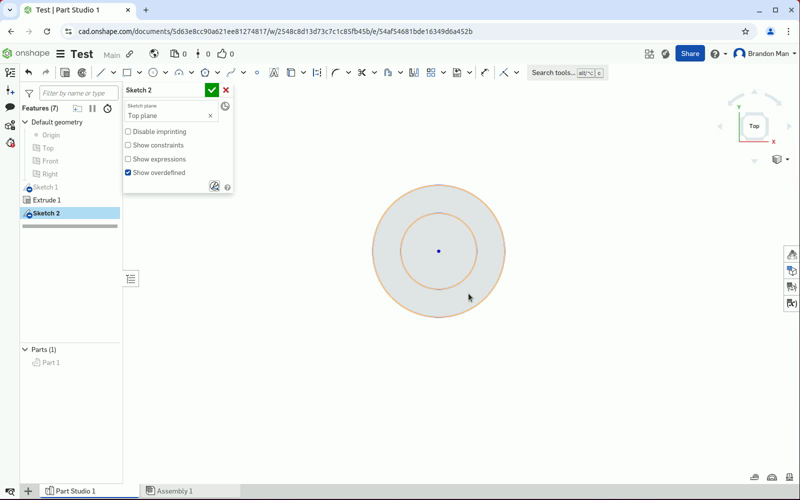
scroll(6)
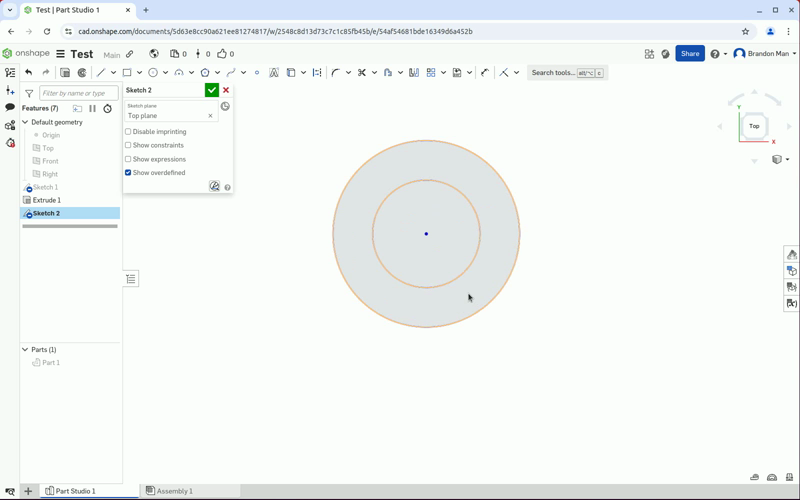
scroll(6)
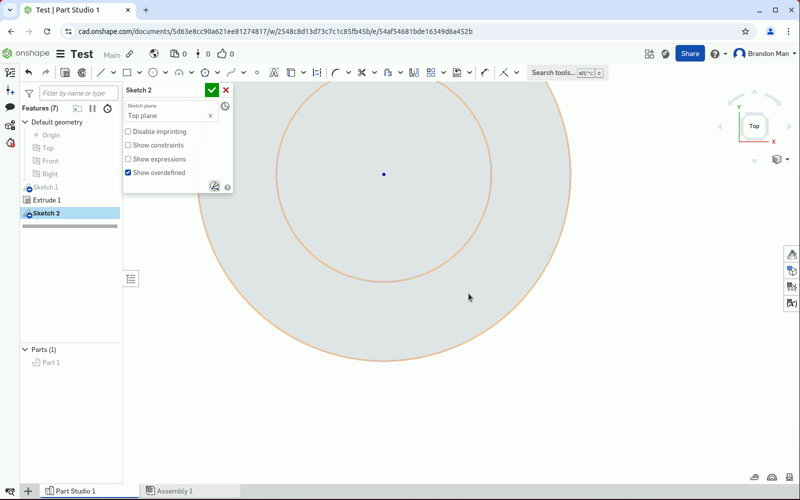
click(468, 293)
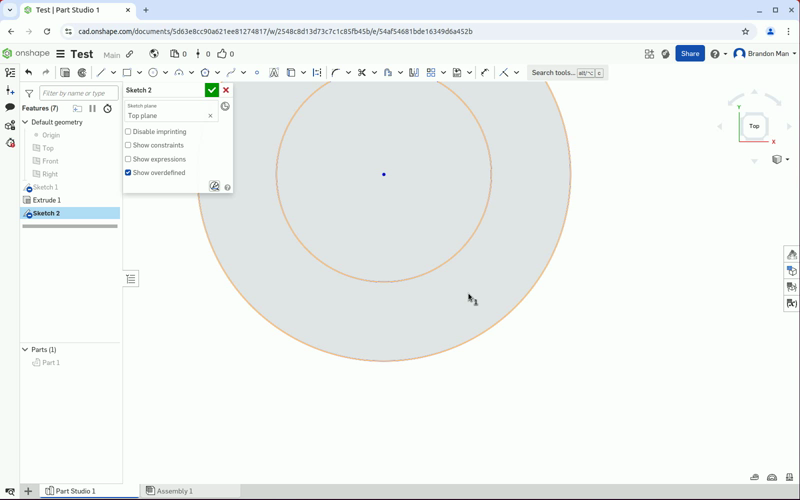
scroll(-6)
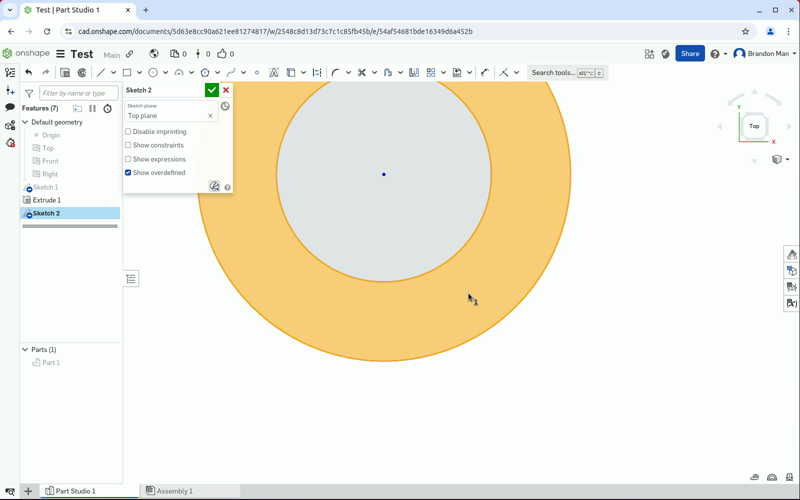
scroll(-6)
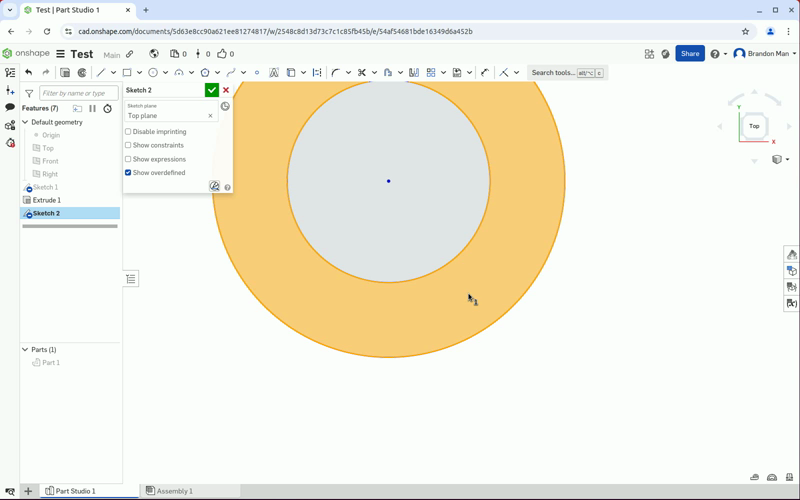
scroll(-6)
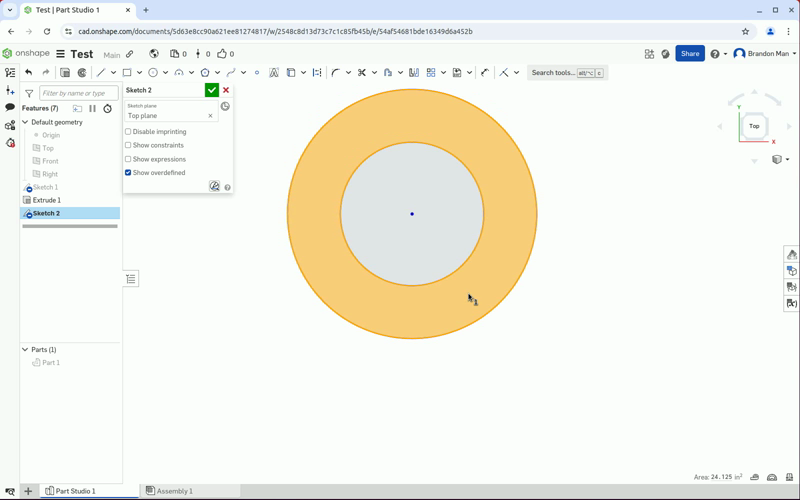
scroll(-6)
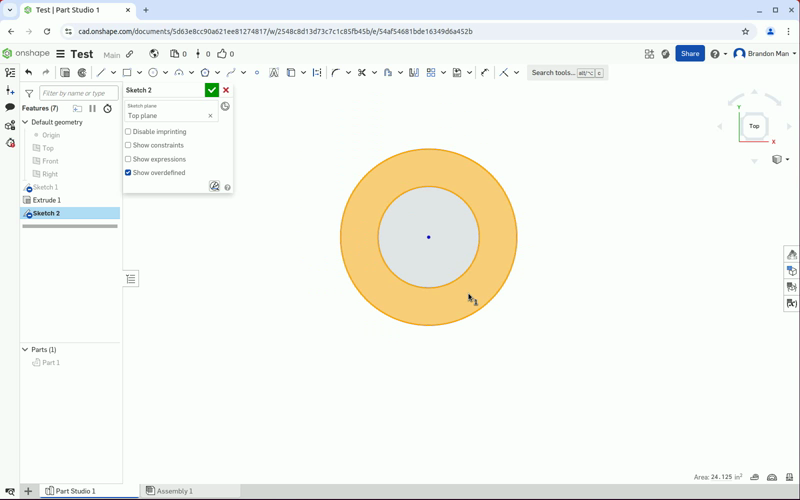
scroll(-6)
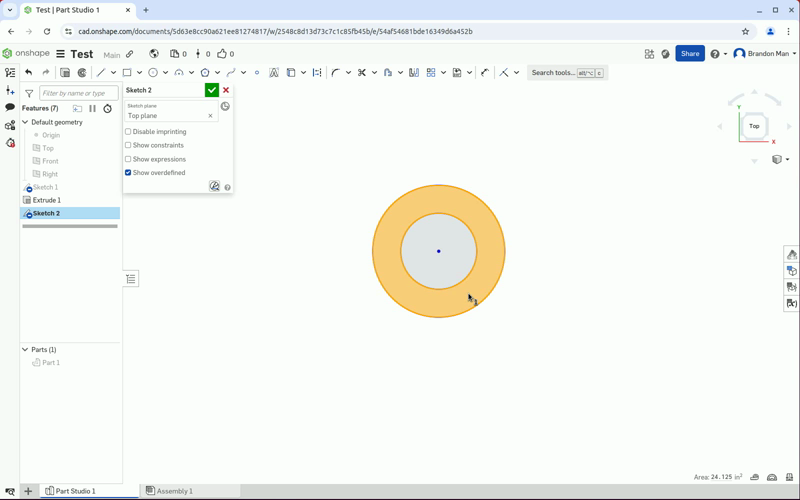
scroll(-6)
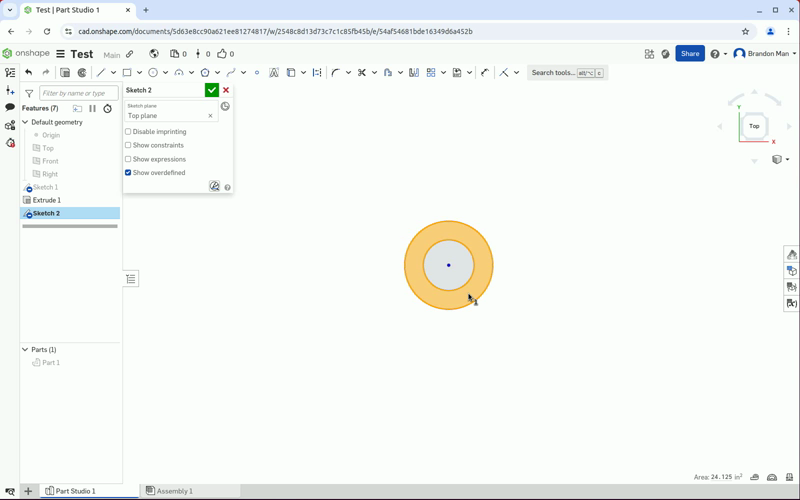
scroll(-6)
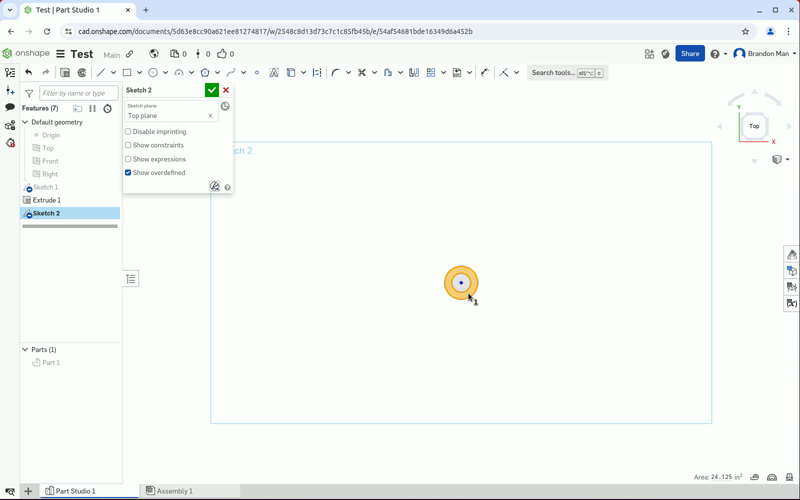
mouse_move(73, 352)
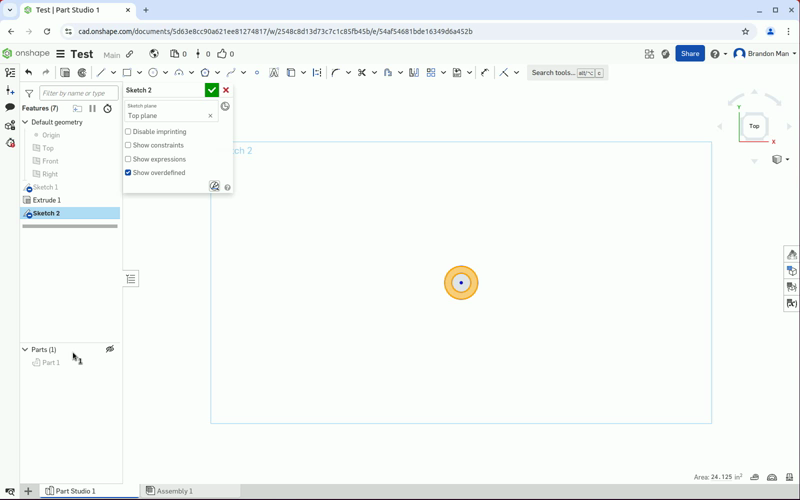
key(shift+y)
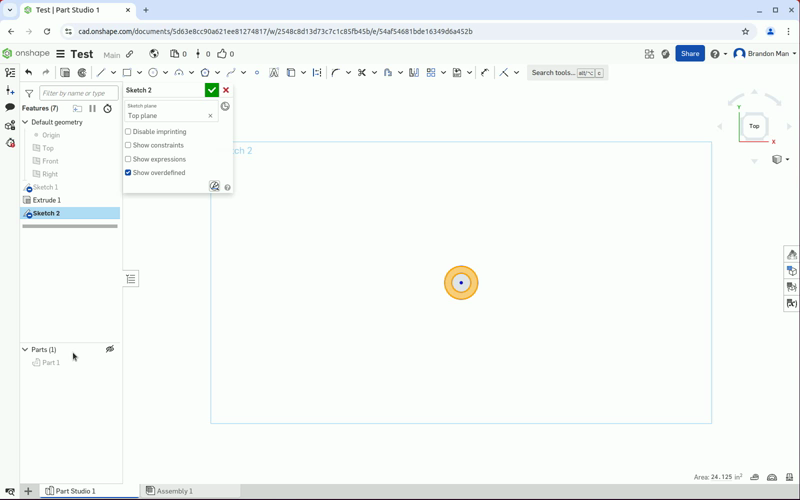
key(shift+e)
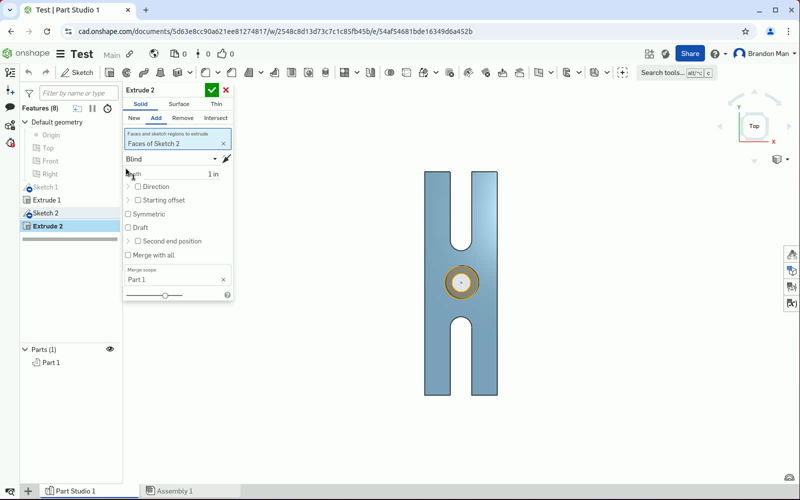
mouse_move(143, 106)
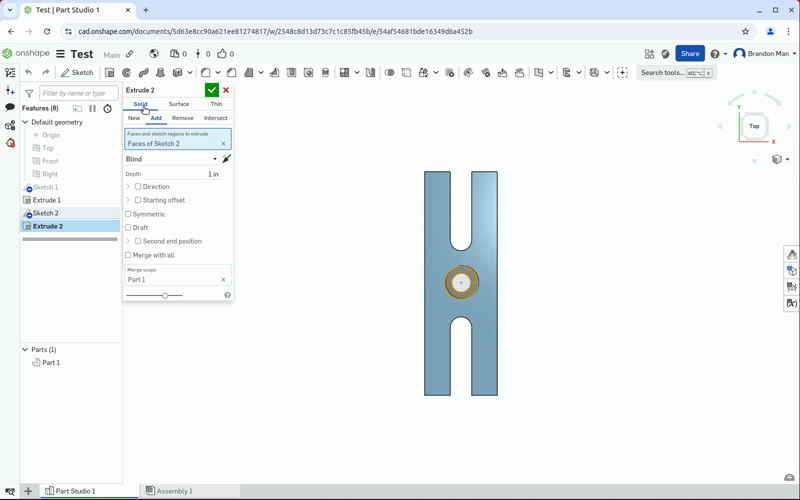
click(143, 106)
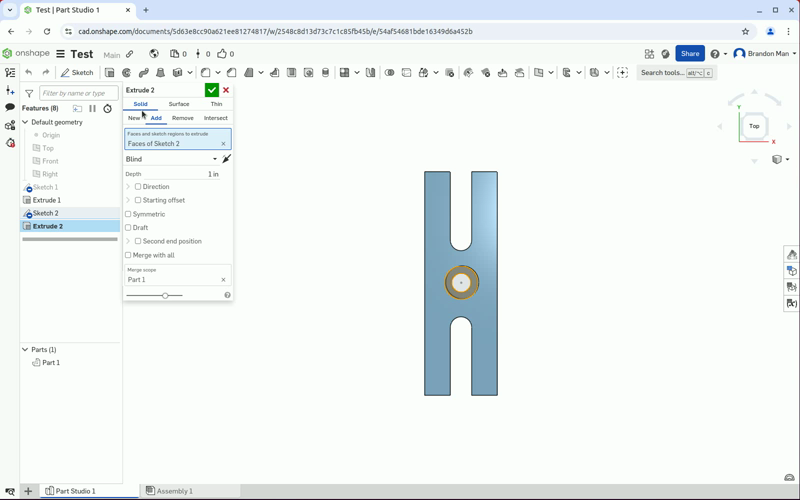
mouse_move(137, 120)
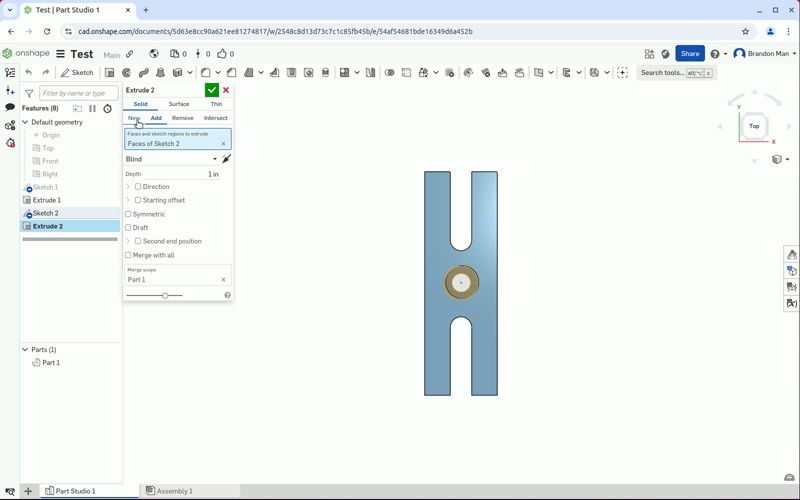
click(137, 120)
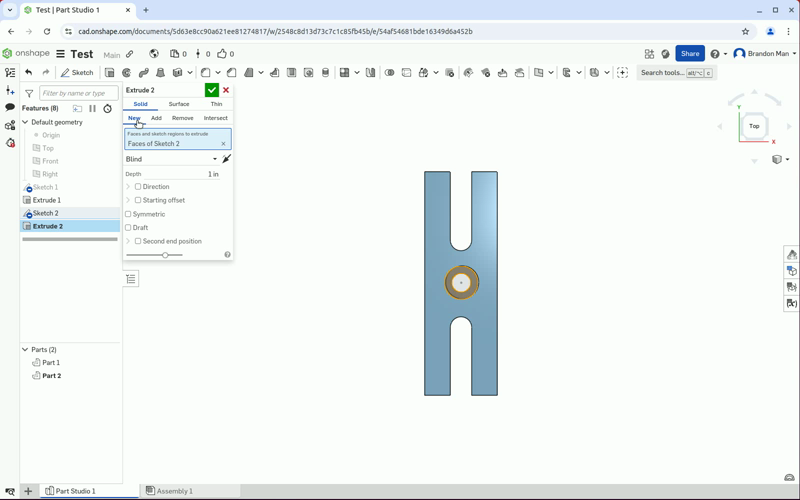
key(tab, 4)
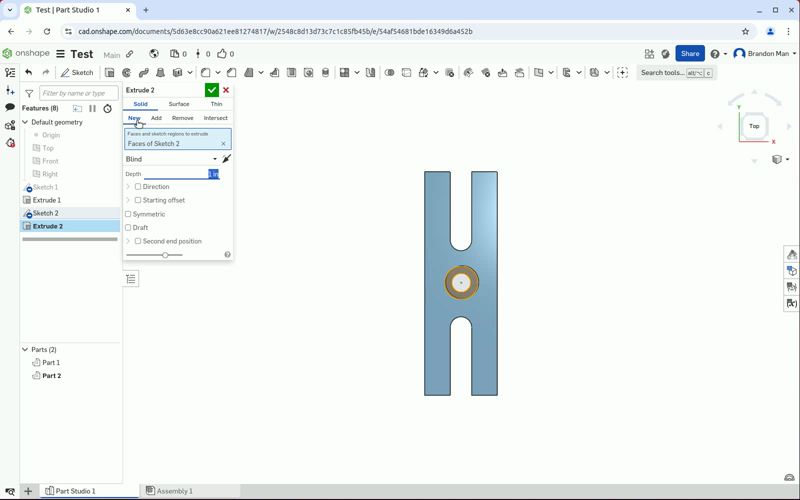
text(1.204)
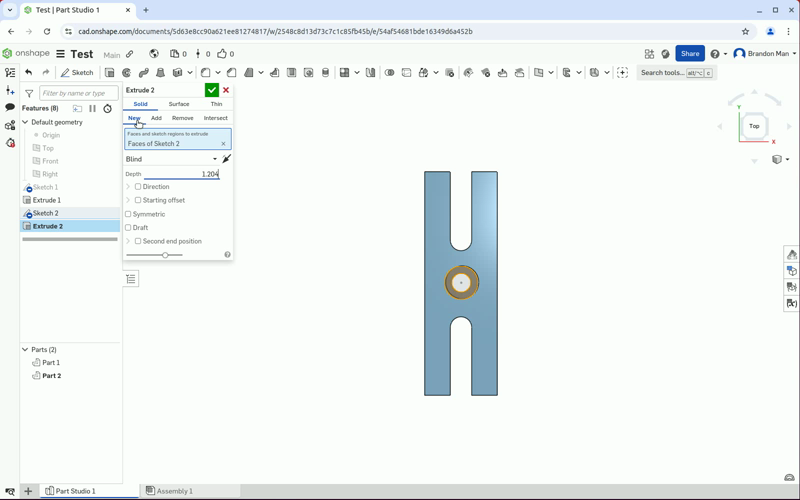
key(enter)
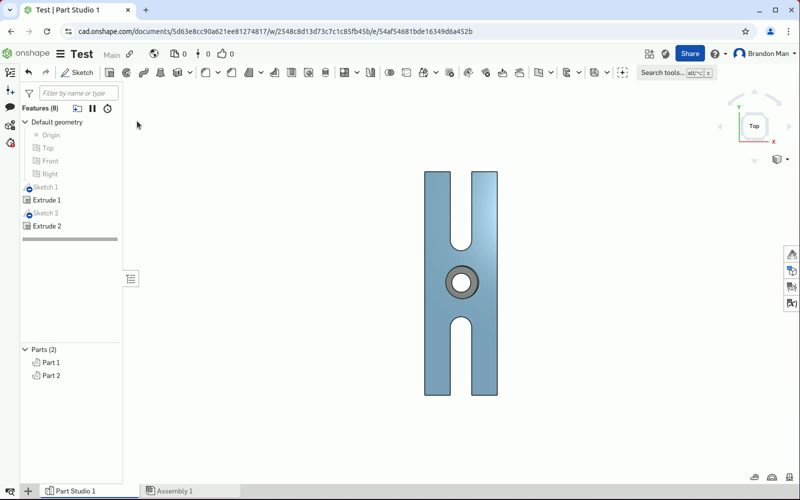
key(shift+h)
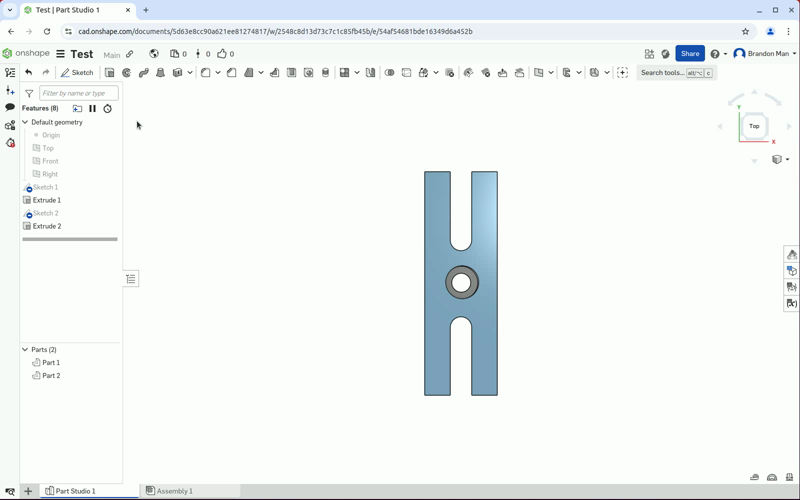
key(shift+h)
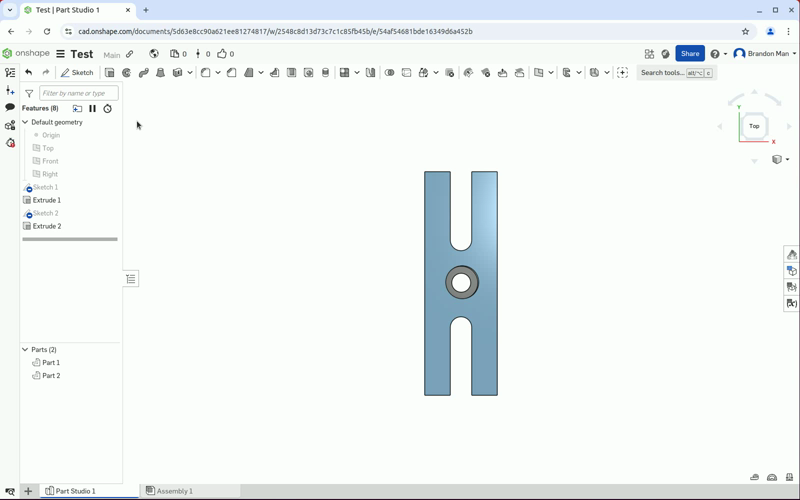
mouse_move(73, 189)
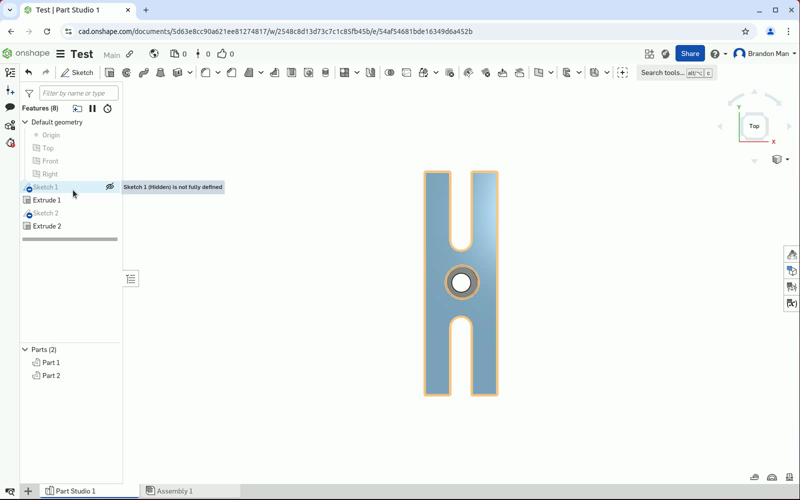
click(73, 189)
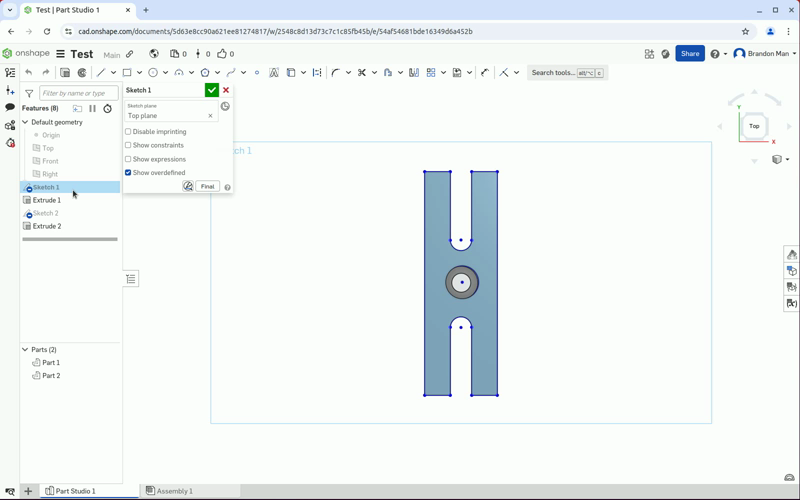
mouse_move(229, 92)
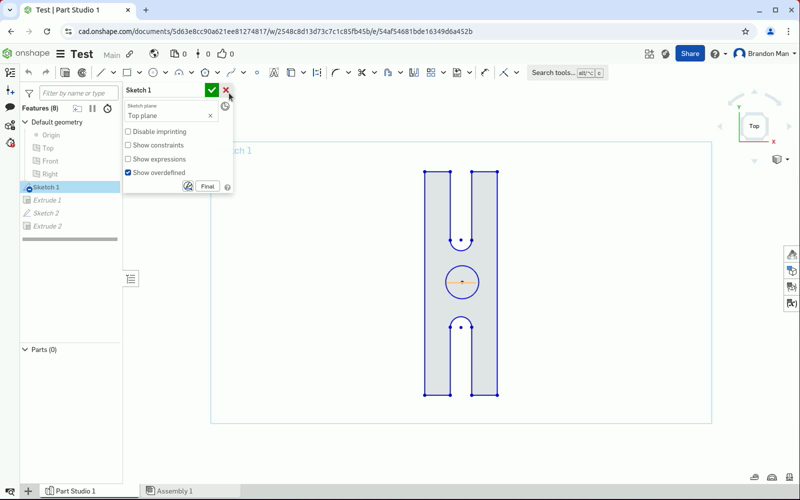
click(229, 92)
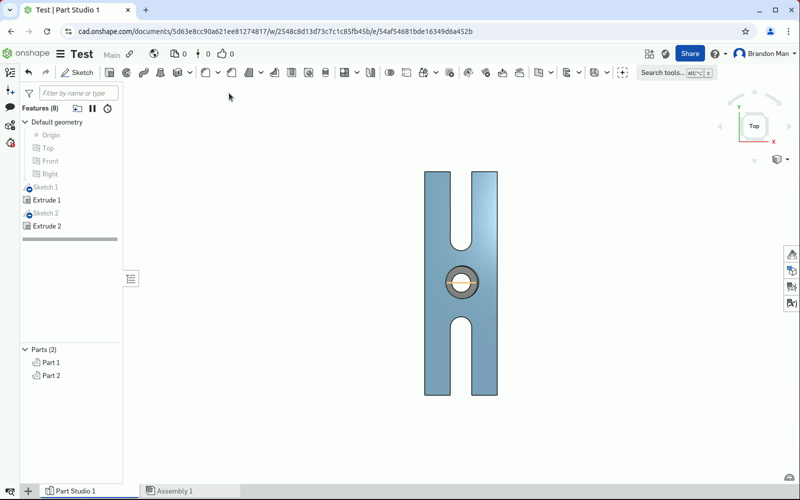
mouse_move(541, 75)
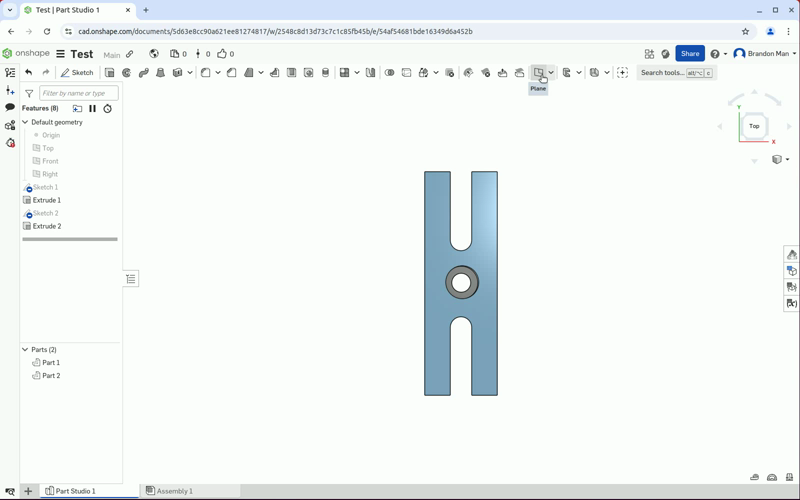
click(541, 75)
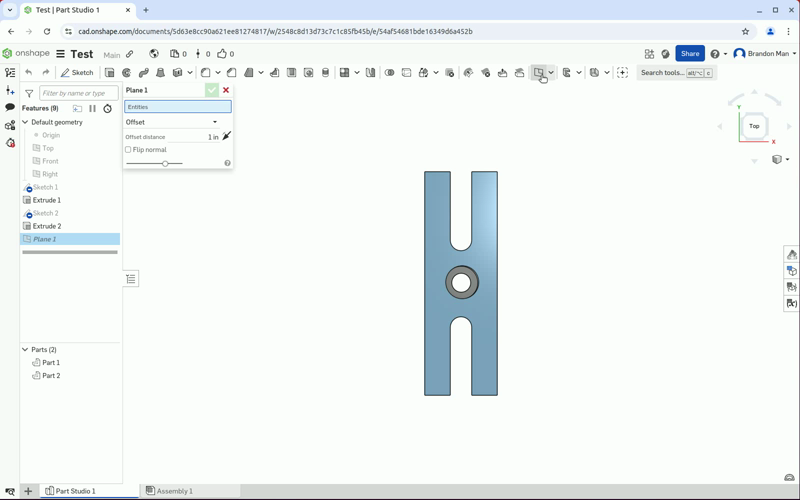
mouse_move(73, 150)
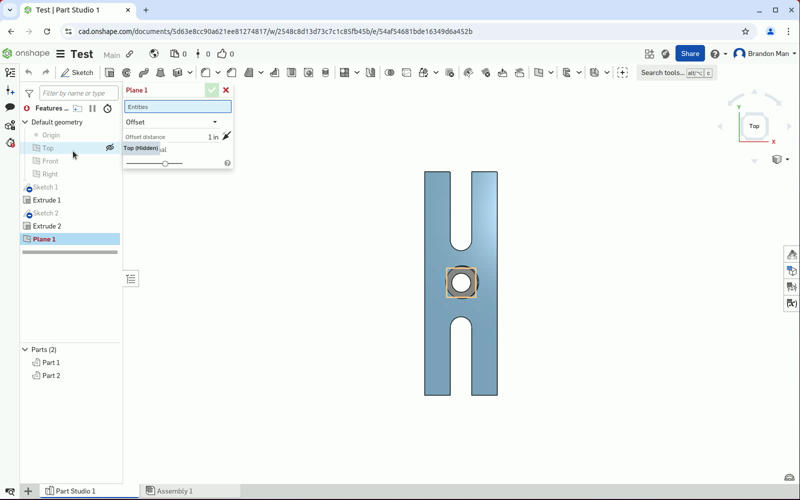
click(73, 150)
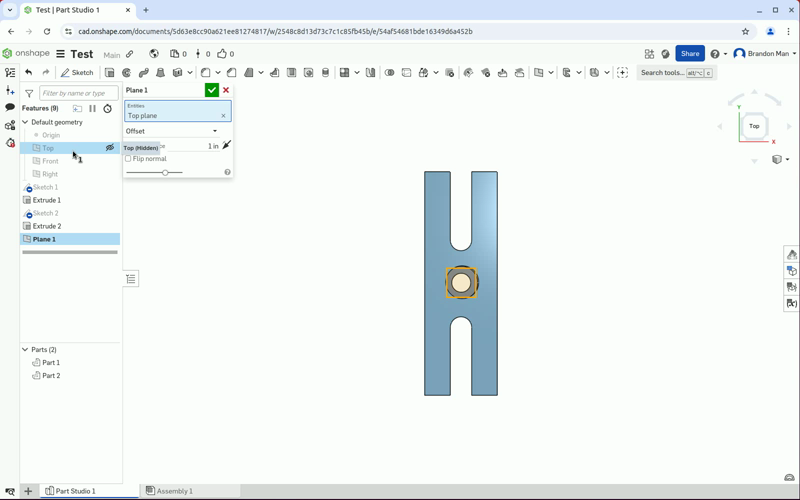
key(tab, 2)
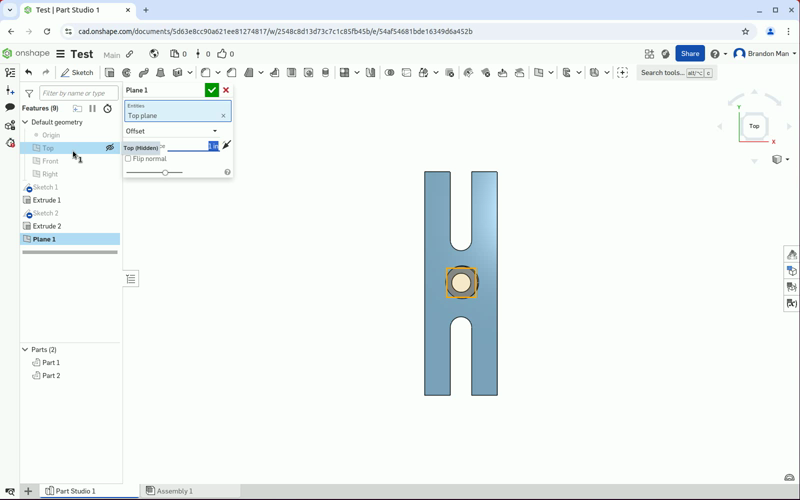
text(5.792)
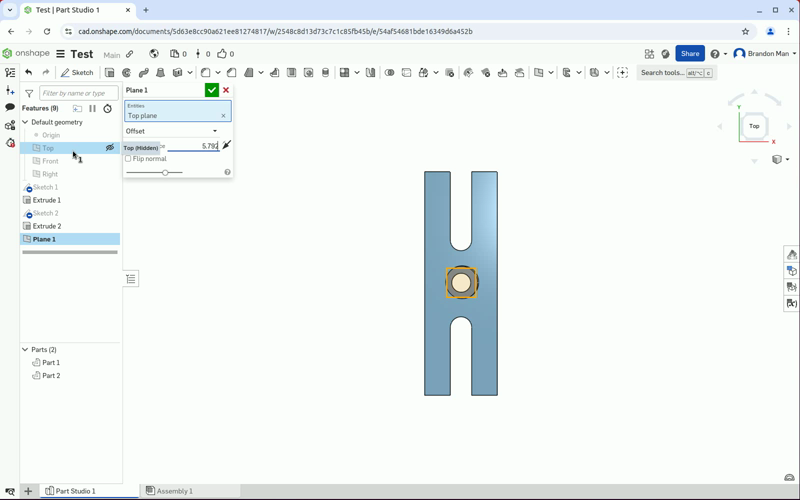
key(enter, 2)
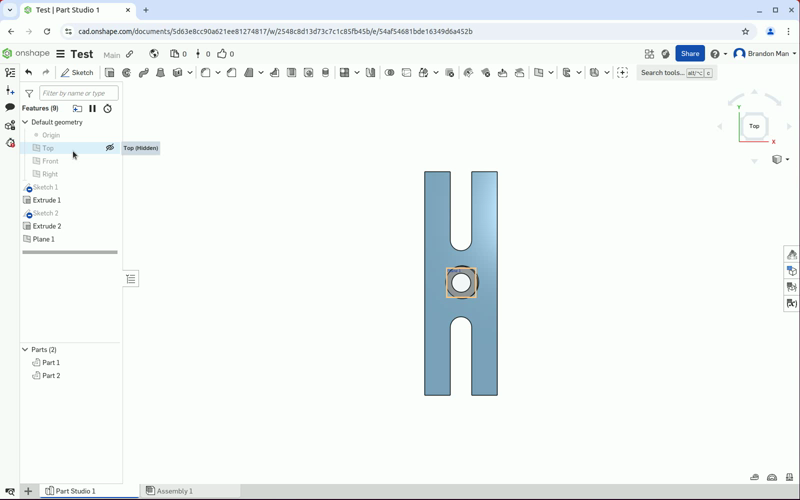
key(shift+s)
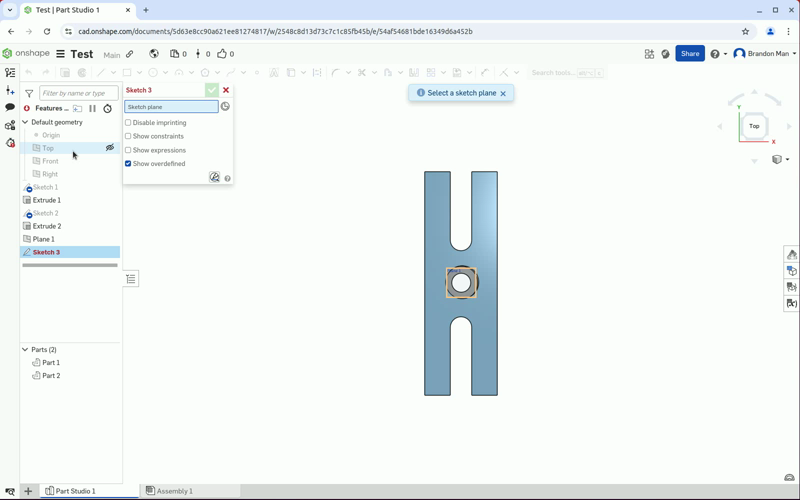
mouse_move(73, 241)
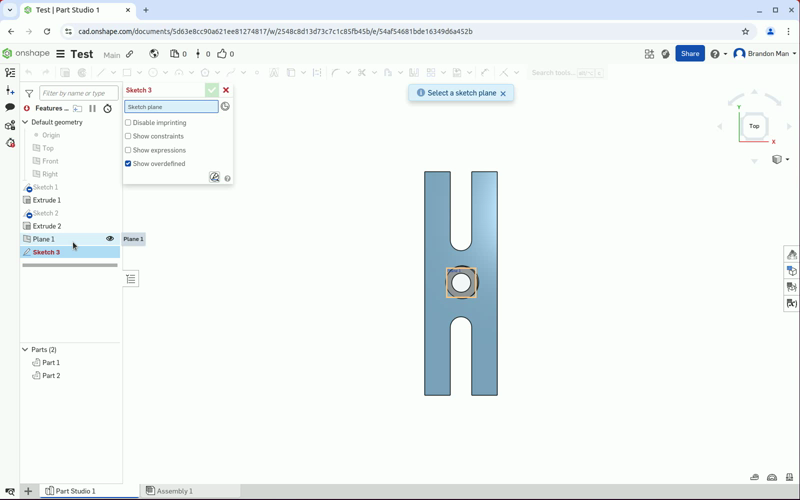
click(73, 241)
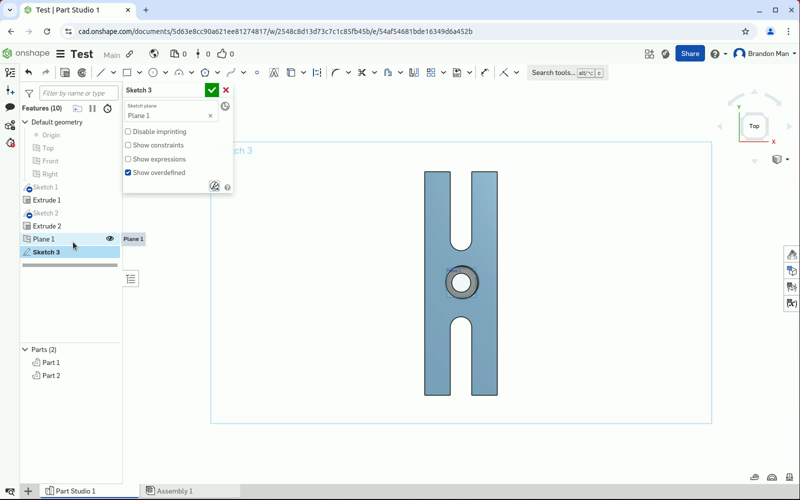
mouse_move(73, 352)
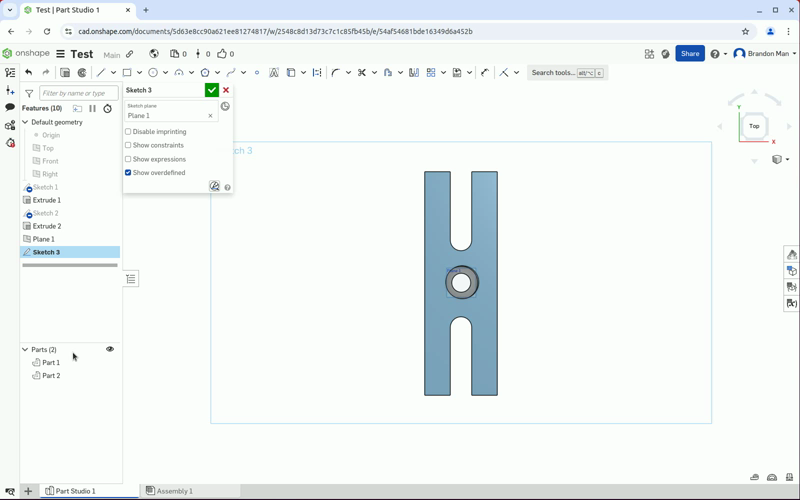
key(y)
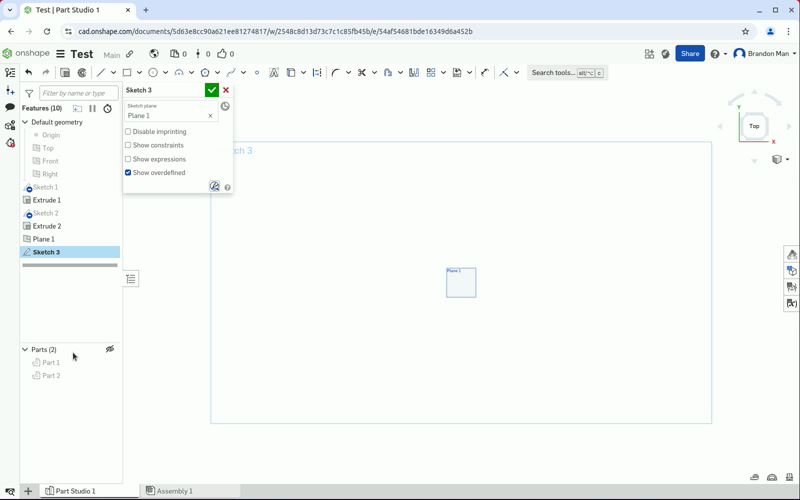
key(l)
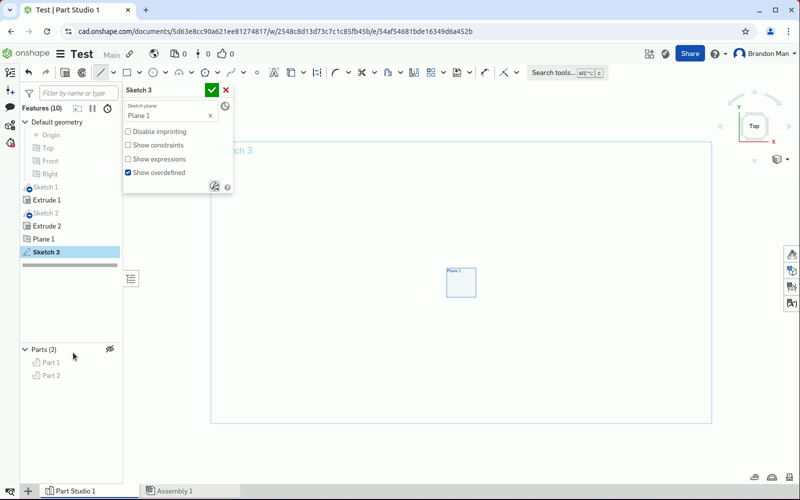
key_down(shift)
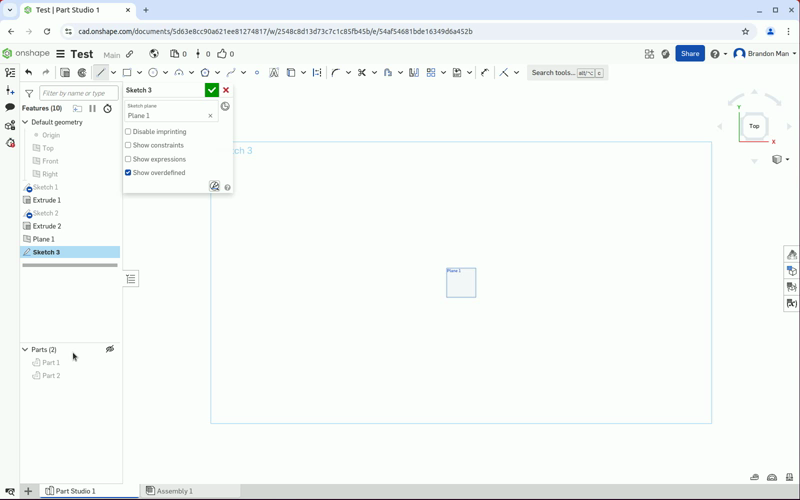
mouse_move(441, 395)
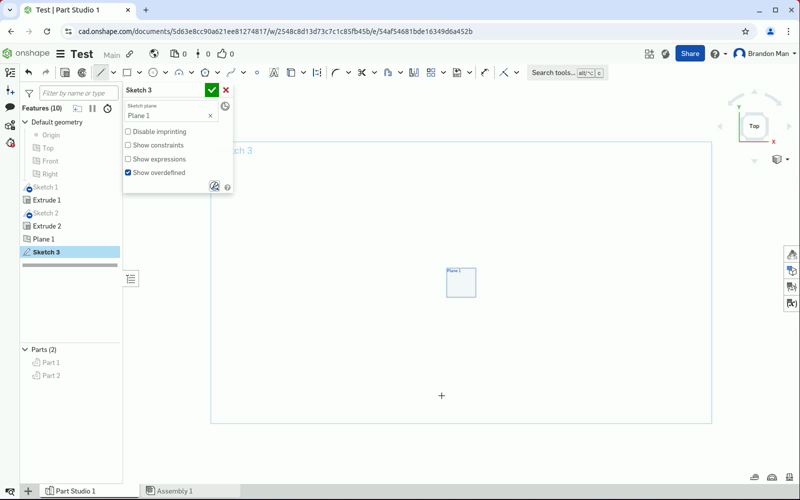
click(441, 395)
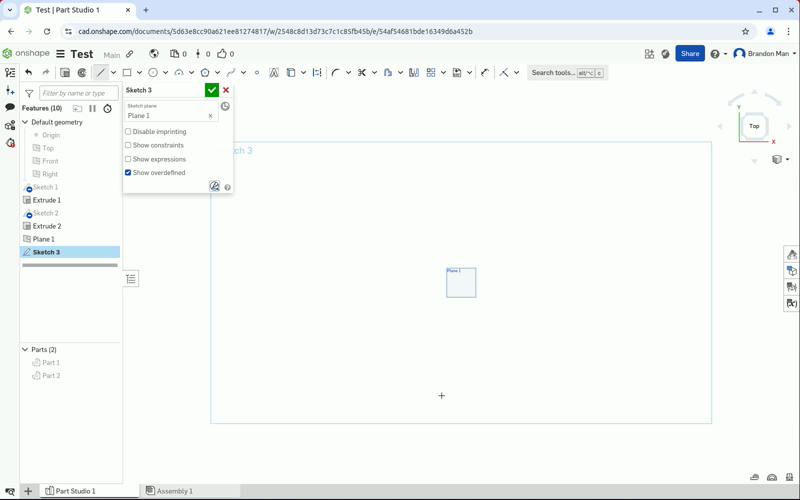
key_up(shift)
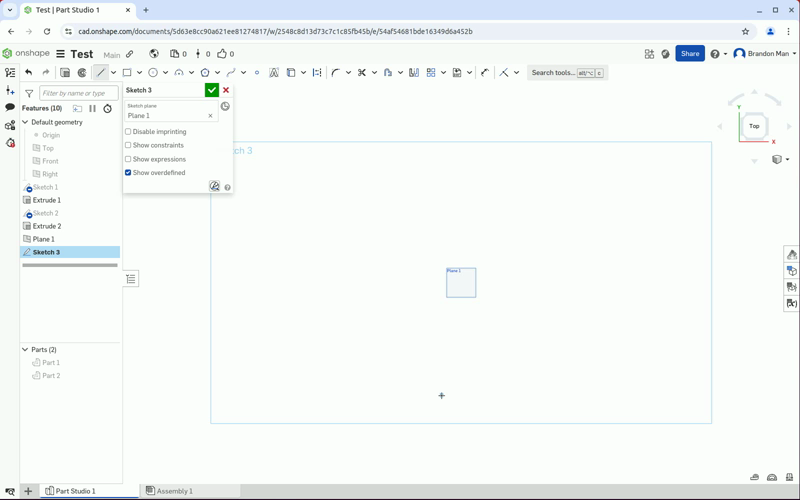
key_down(shift)
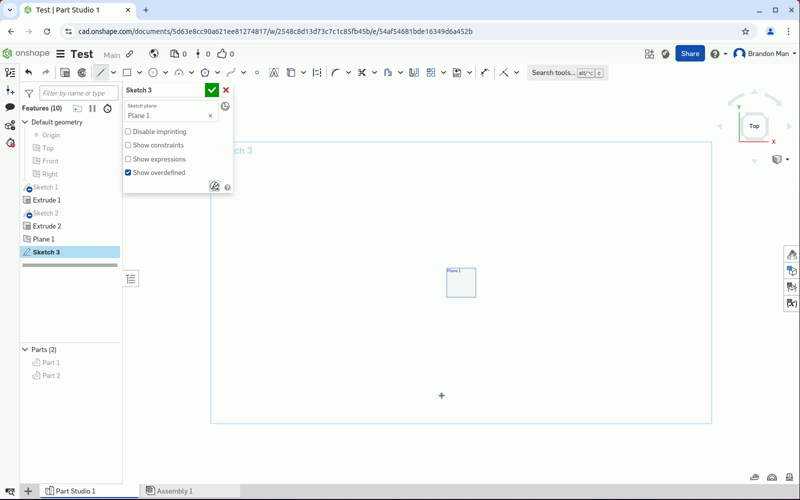
mouse_move(471, 395)
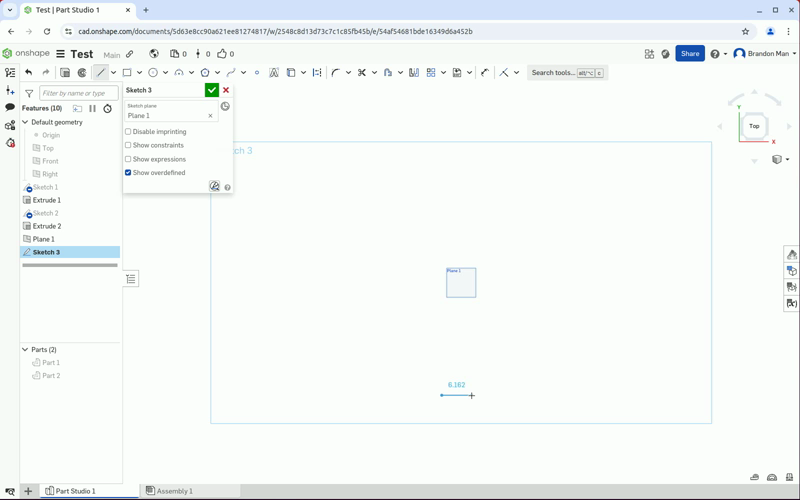
mouse_move(451, 395)
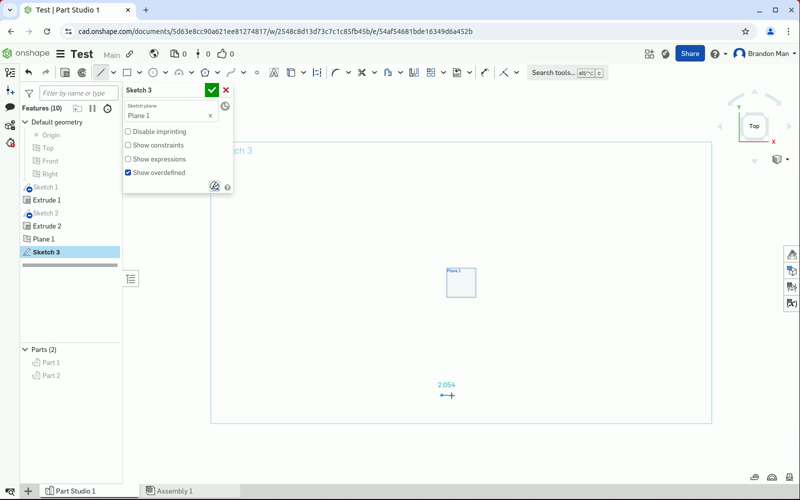
click(451, 395)
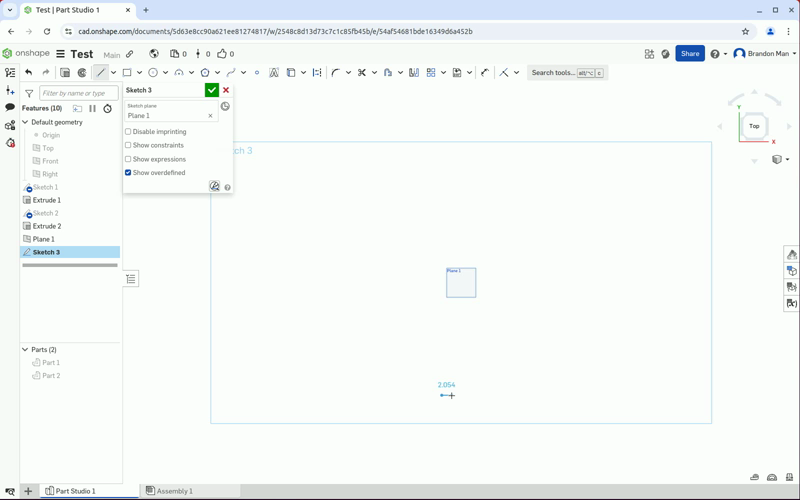
key_up(shift)
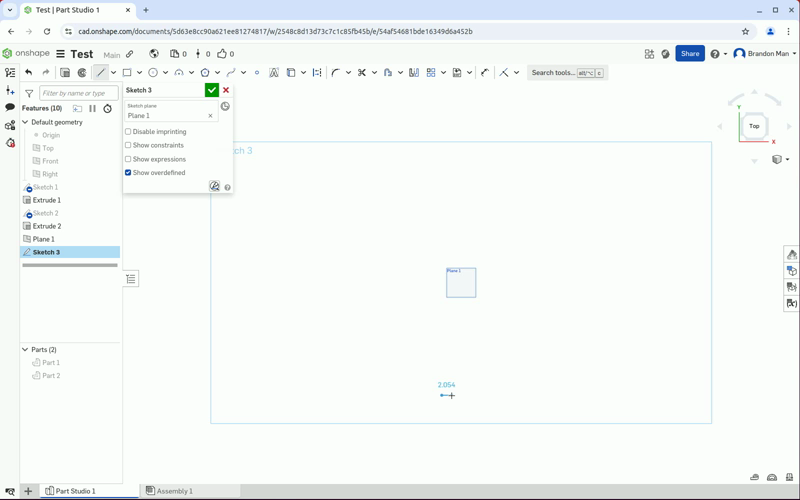
key_down(shift)
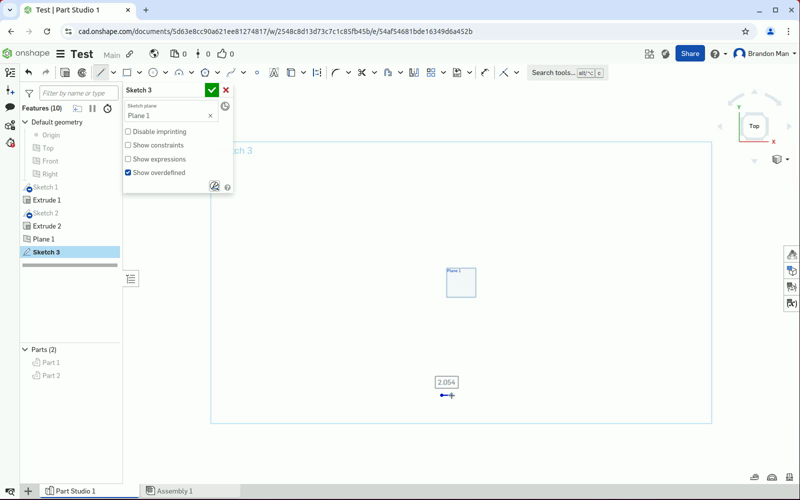
mouse_move(451, 327)
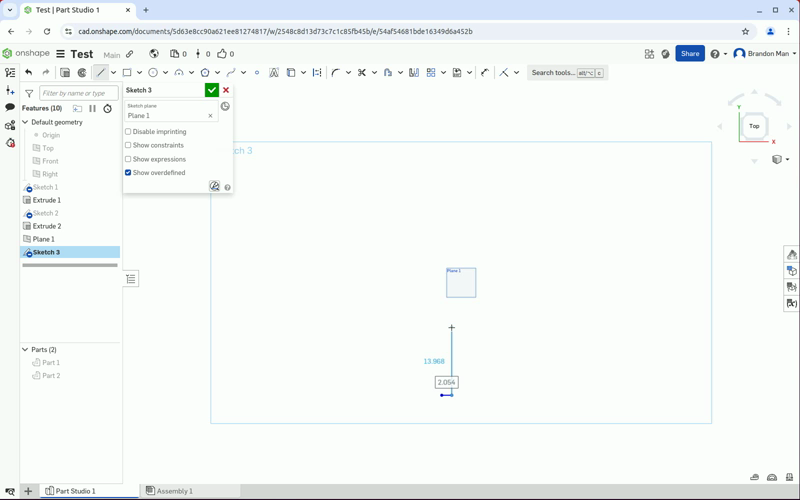
click(451, 327)
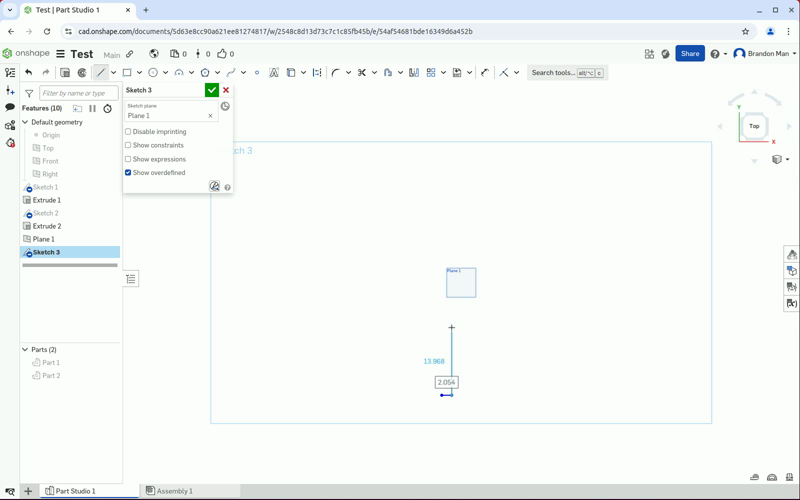
key_up(shift)
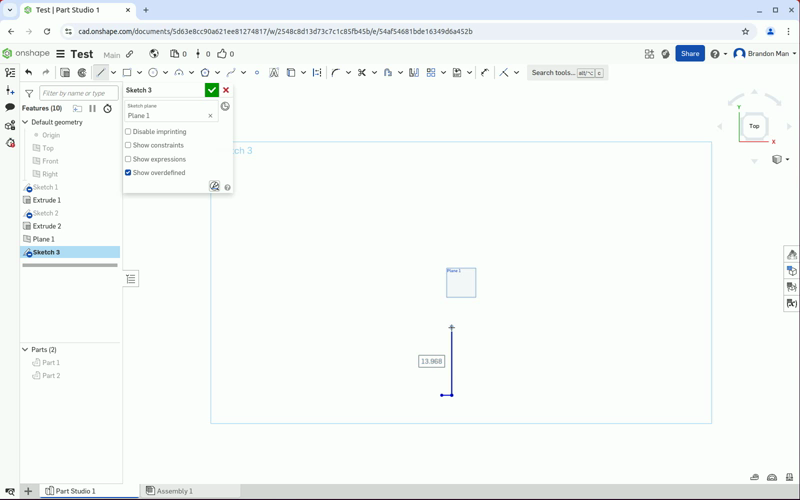
key(esc)
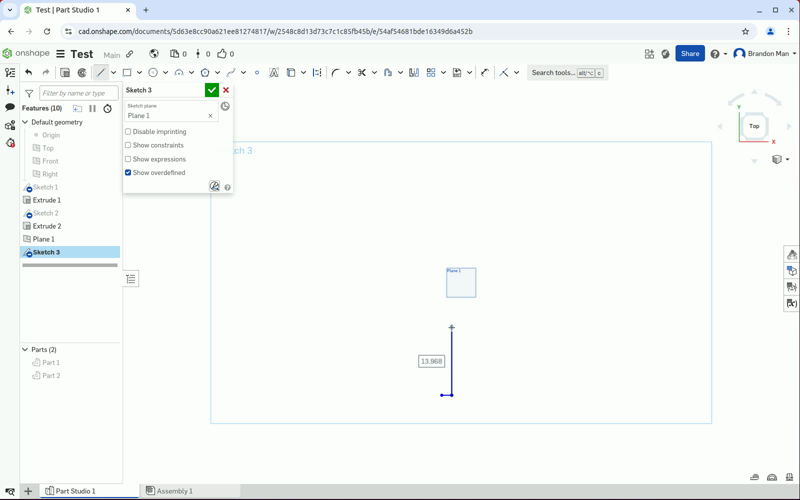
key(a)
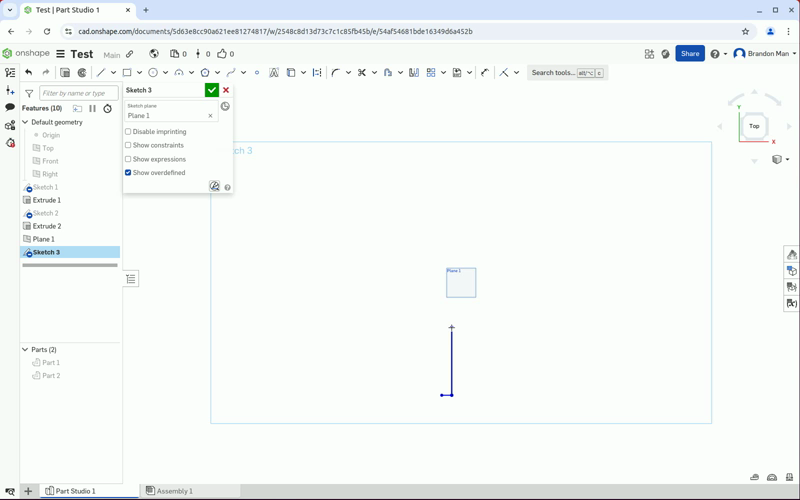
mouse_move(451, 327)
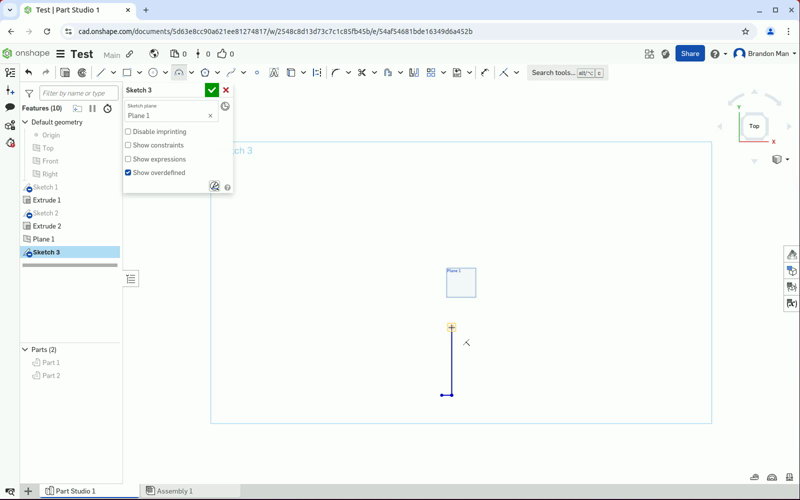
click(451, 327)
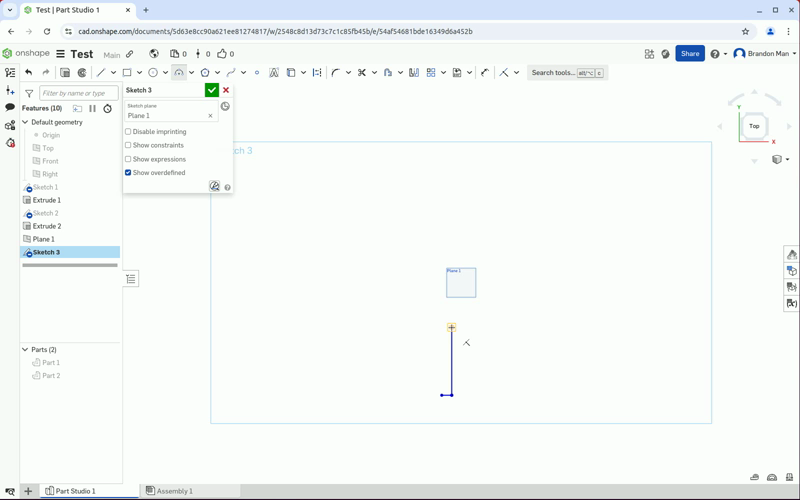
key_down(shift)
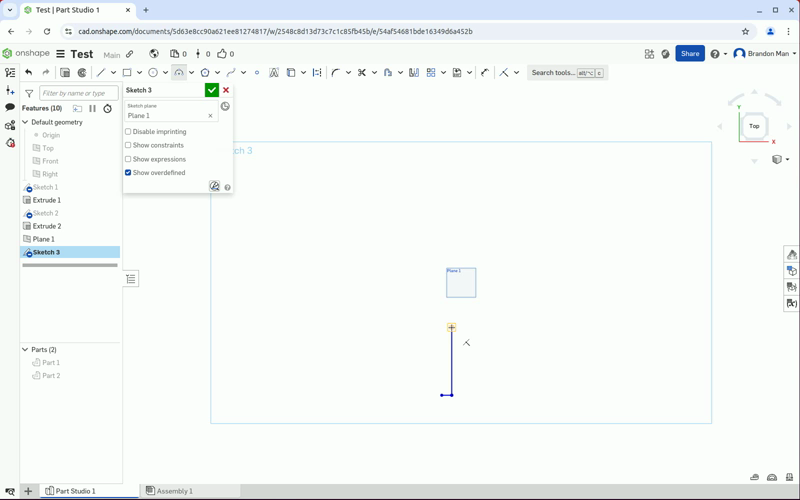
mouse_move(470, 327)
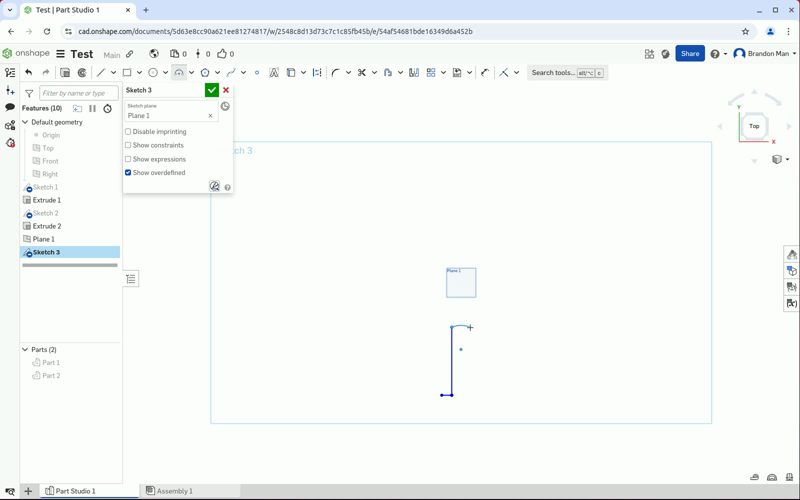
click(470, 327)
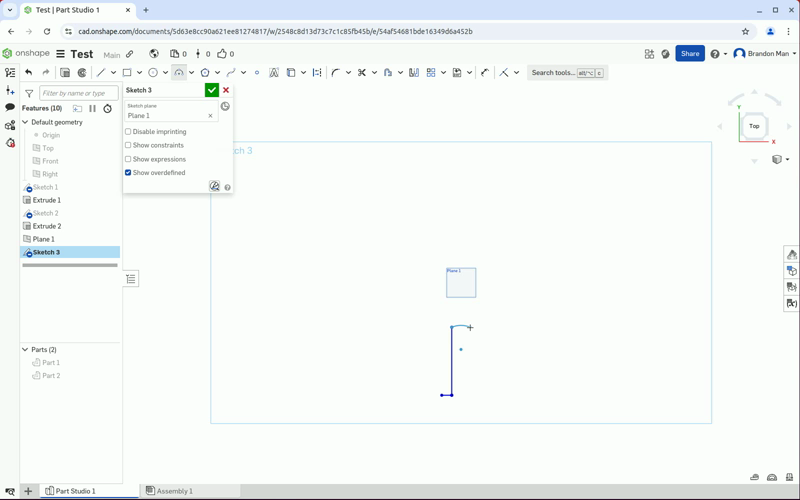
mouse_move(460, 317)
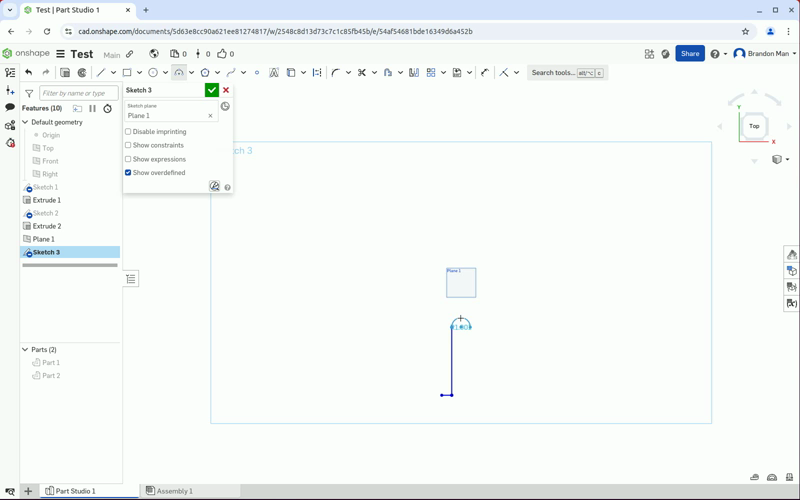
click(460, 317)
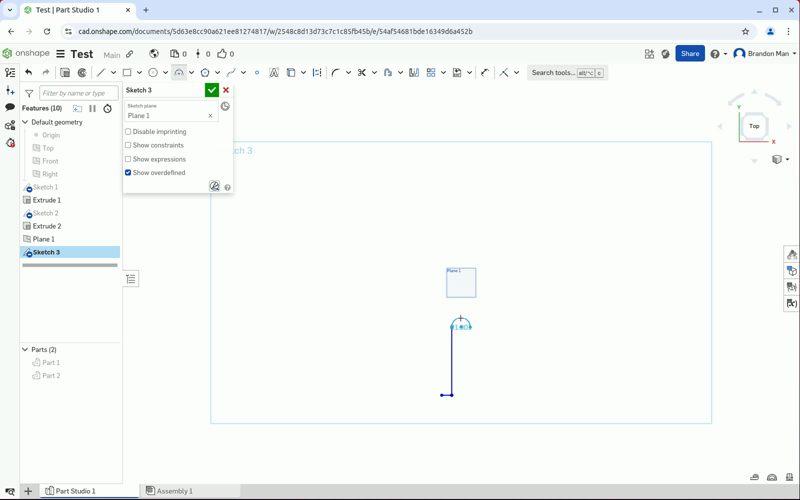
key_up(shift)
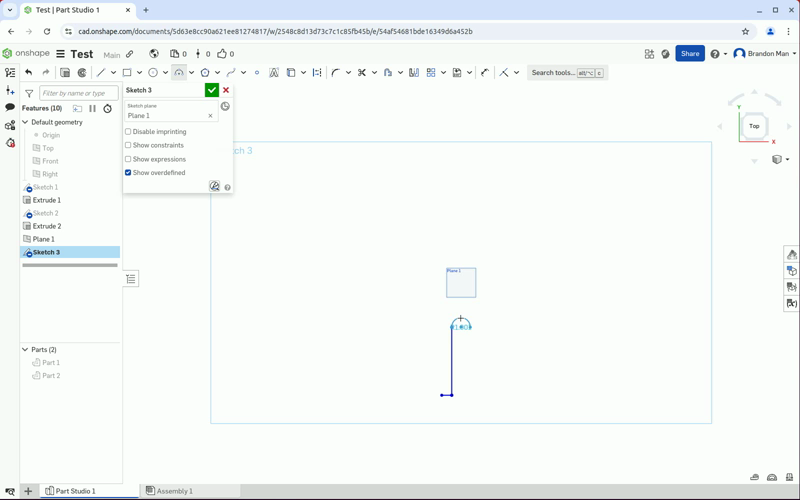
key(esc)
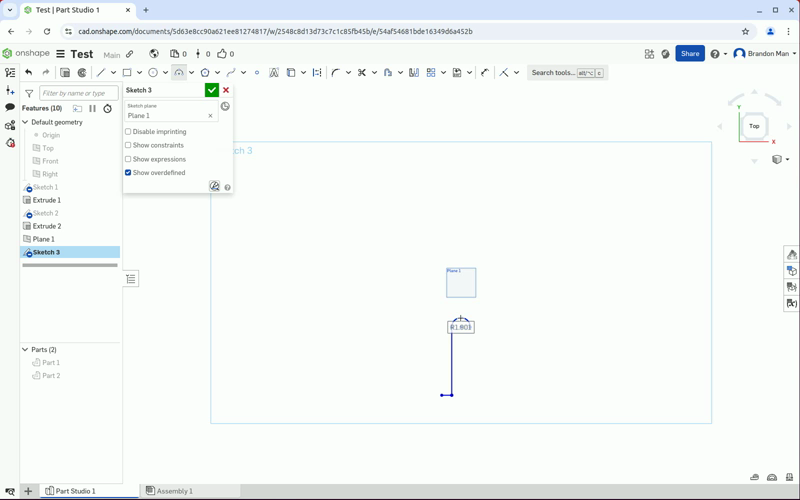
key(l)
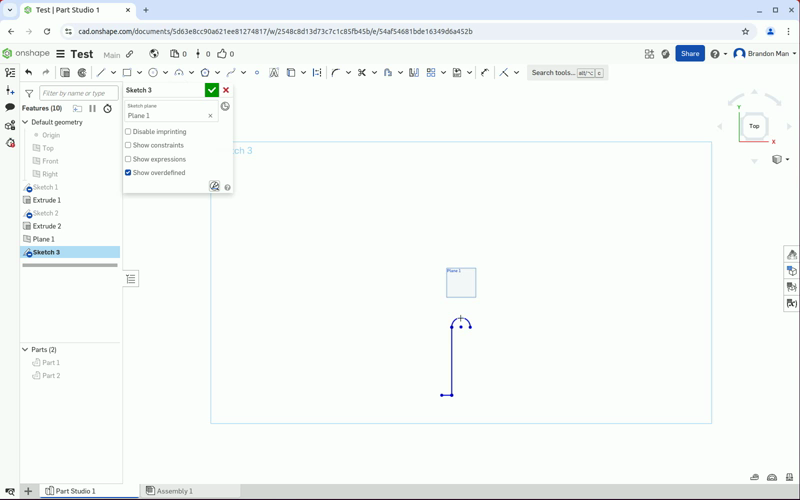
mouse_move(470, 327)
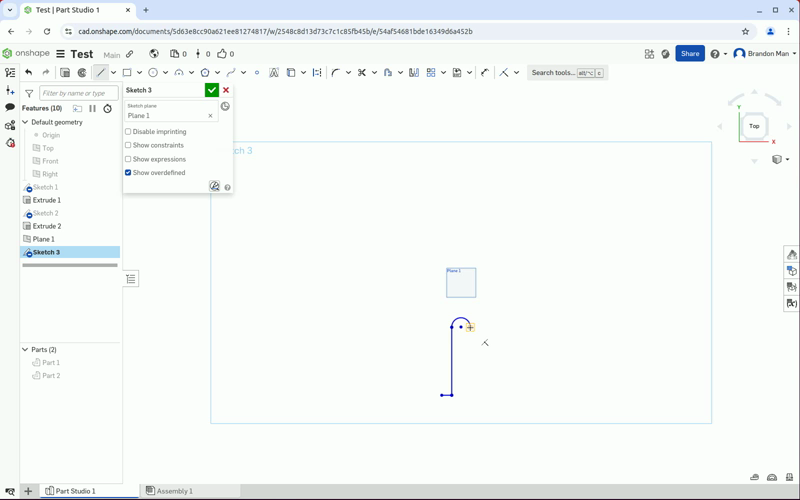
click(470, 327)
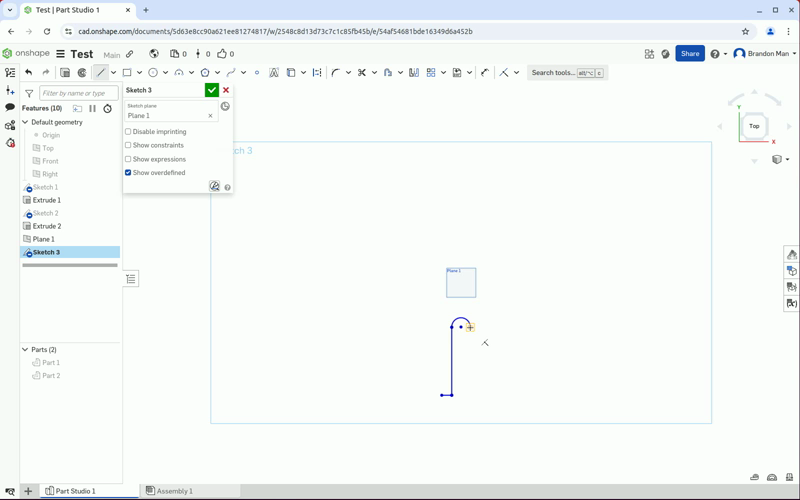
key_down(shift)
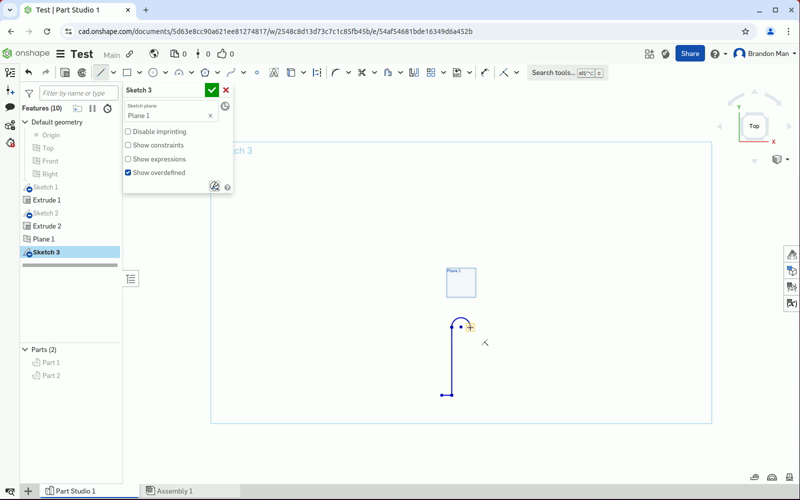
mouse_move(470, 395)
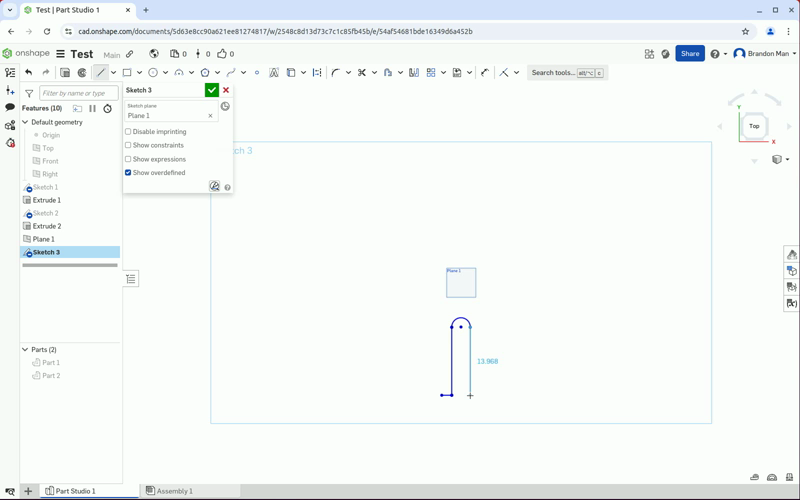
click(470, 395)
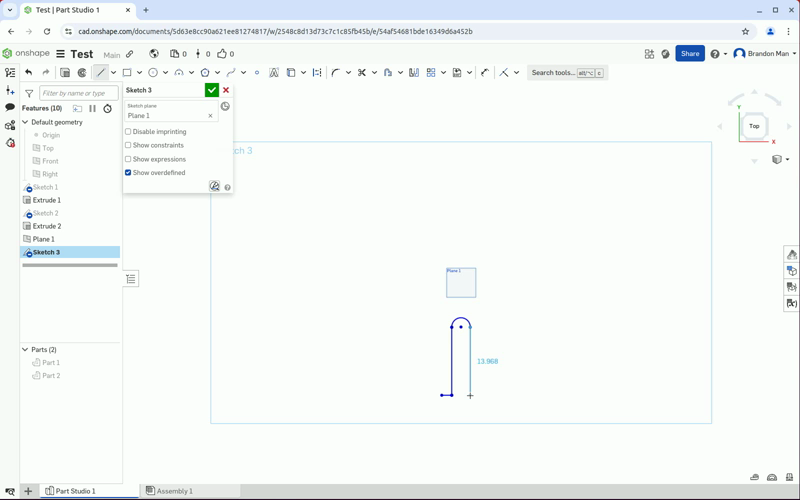
key_up(shift)
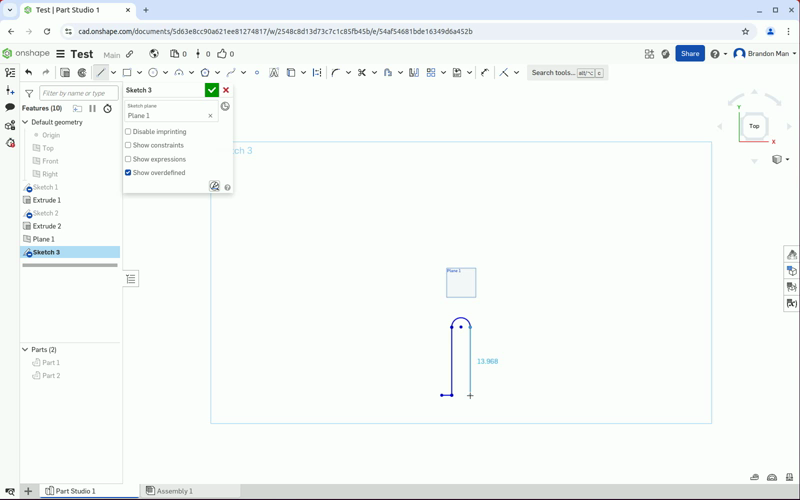
key_down(shift)
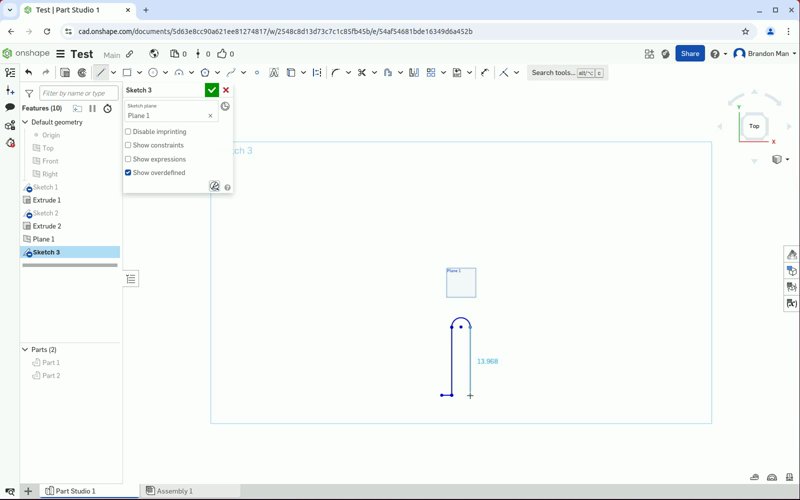
mouse_move(500, 395)
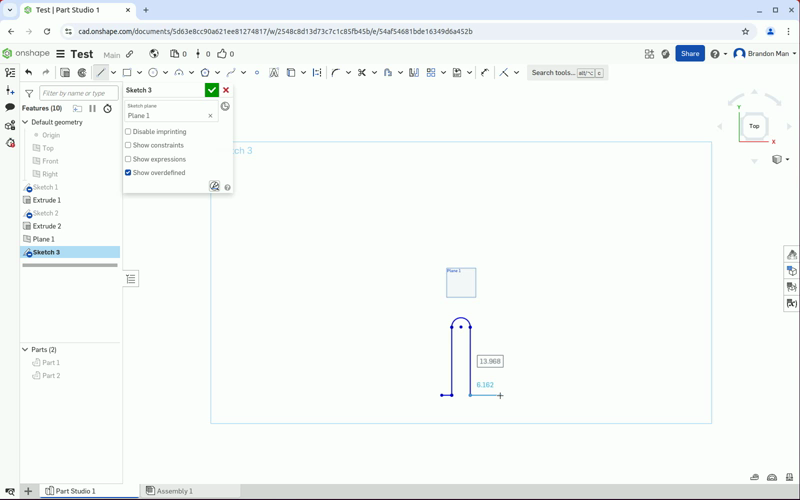
mouse_move(479, 395)
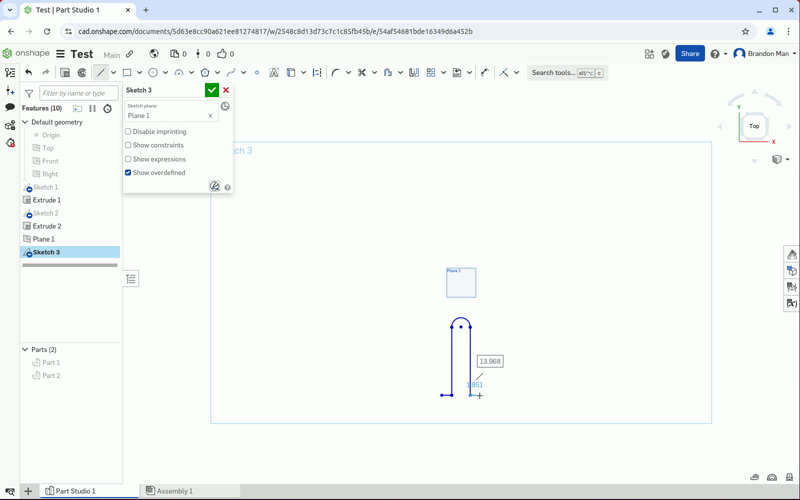
click(479, 395)
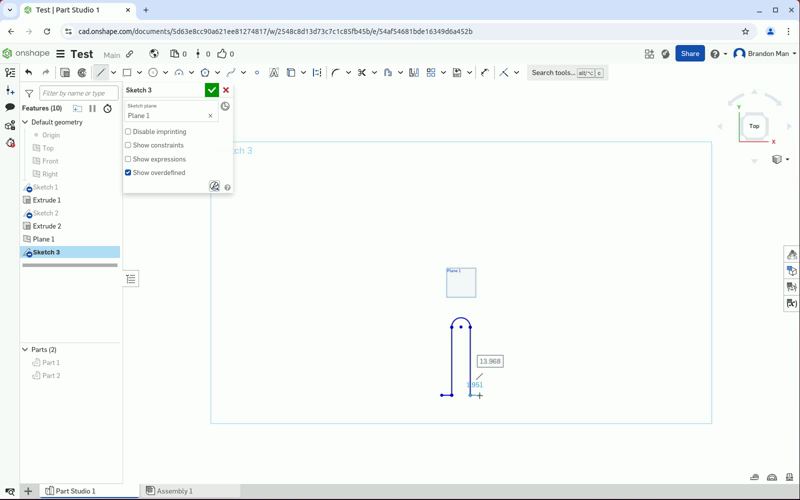
key_up(shift)
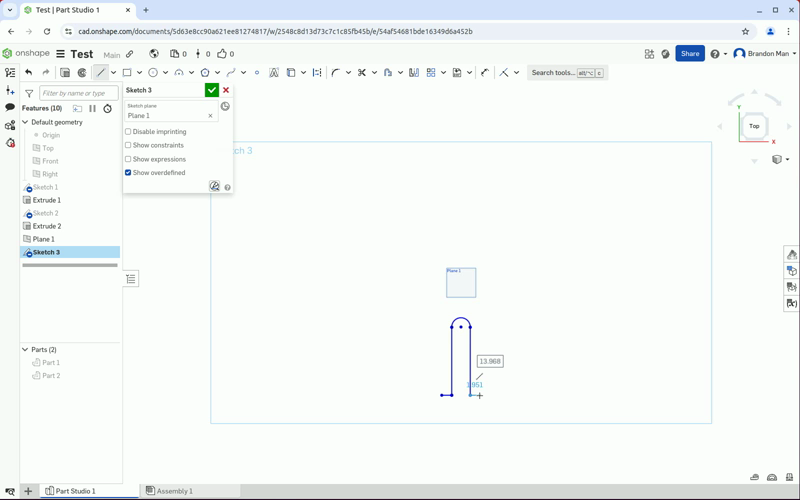
key_down(shift)
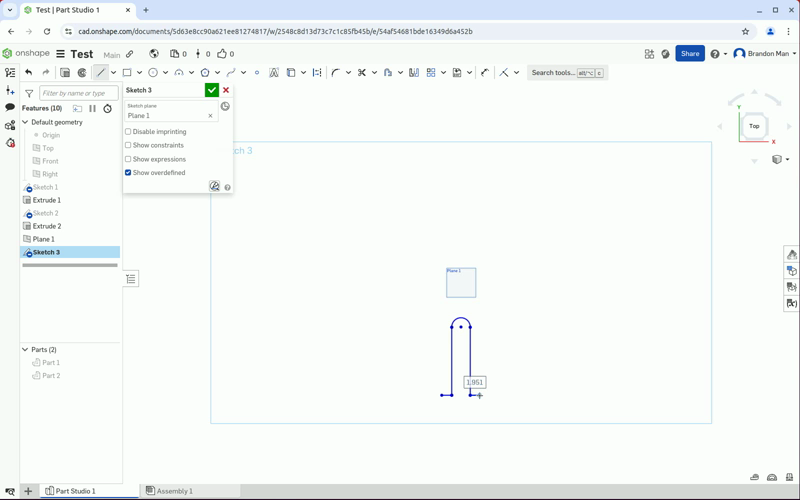
mouse_move(479, 171)
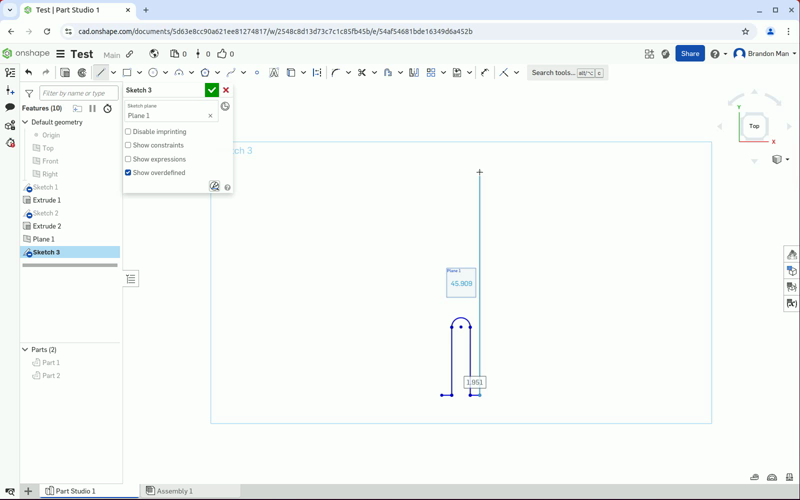
click(479, 171)
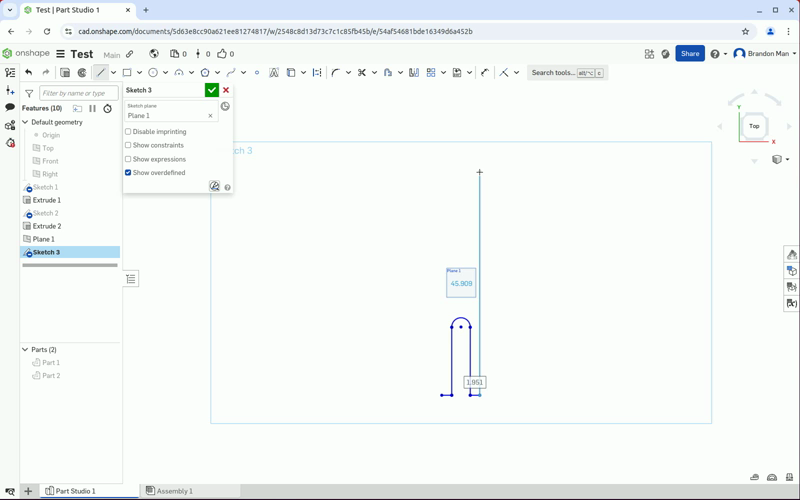
key_up(shift)
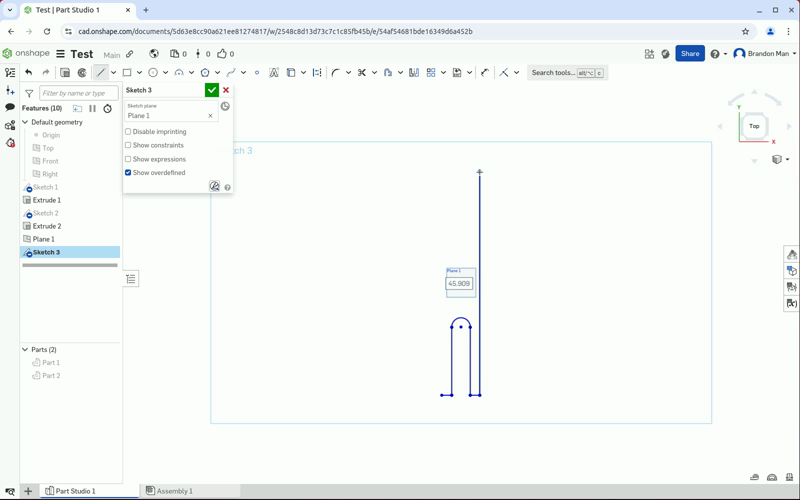
key_down(shift)
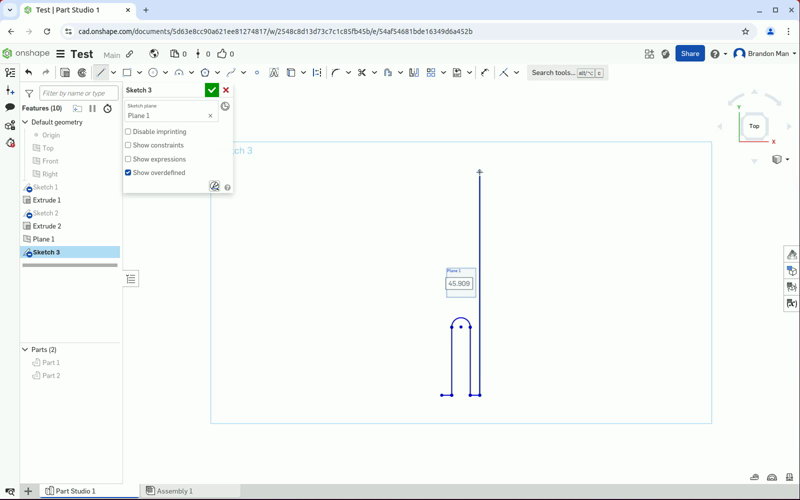
mouse_move(509, 171)
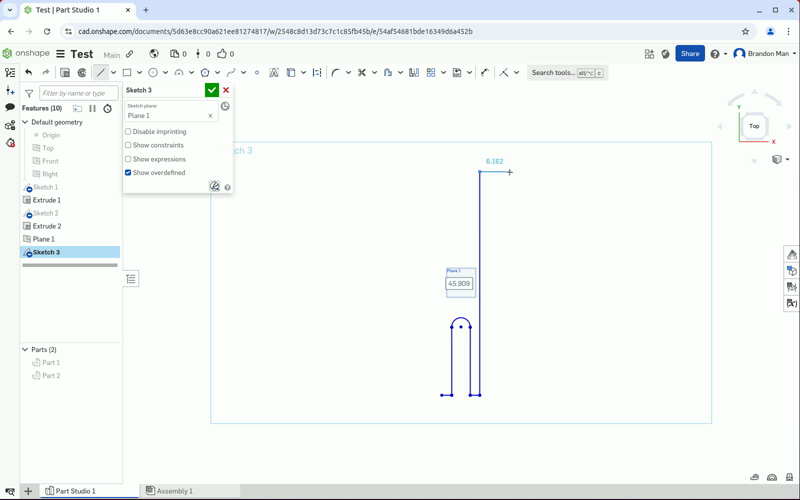
mouse_move(470, 171)
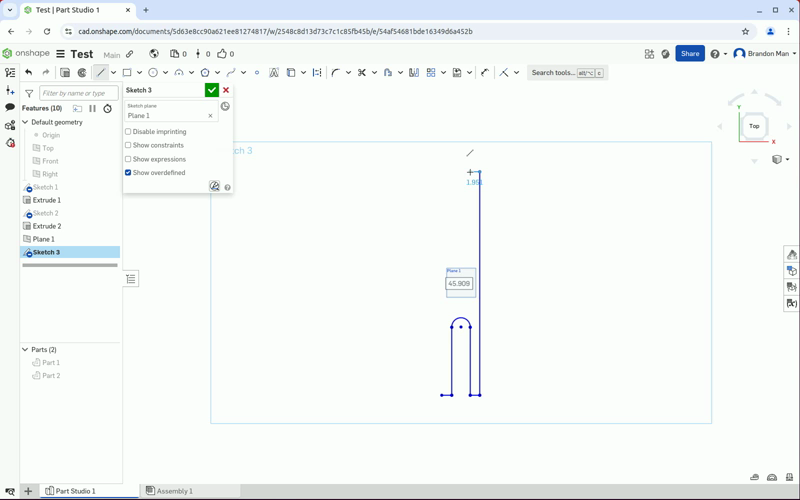
click(470, 171)
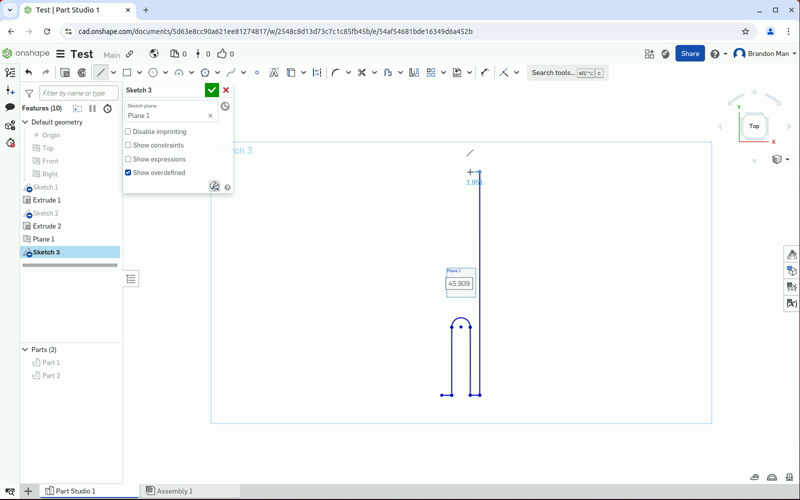
key_up(shift)
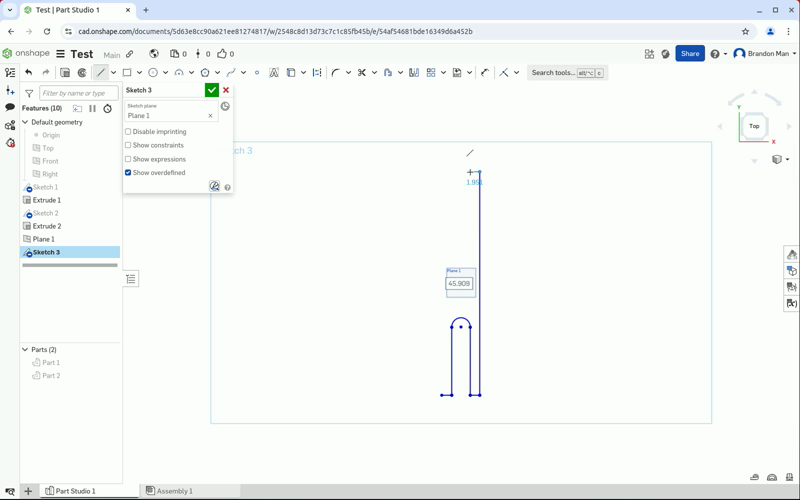
key_down(shift)
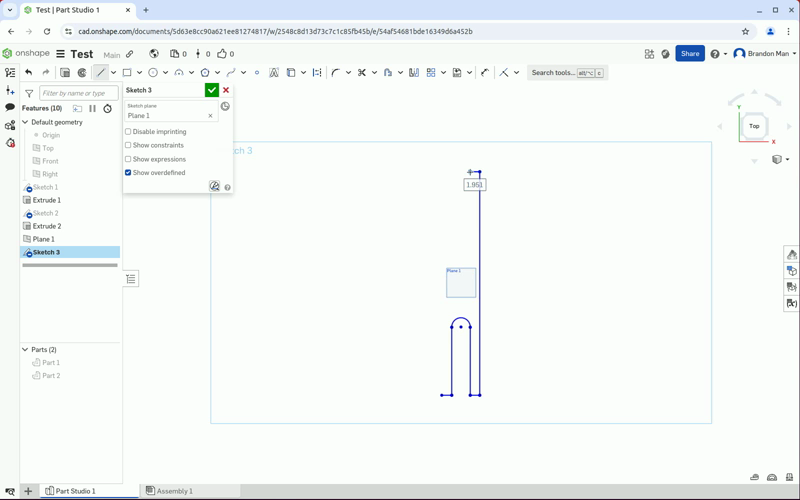
mouse_move(470, 240)
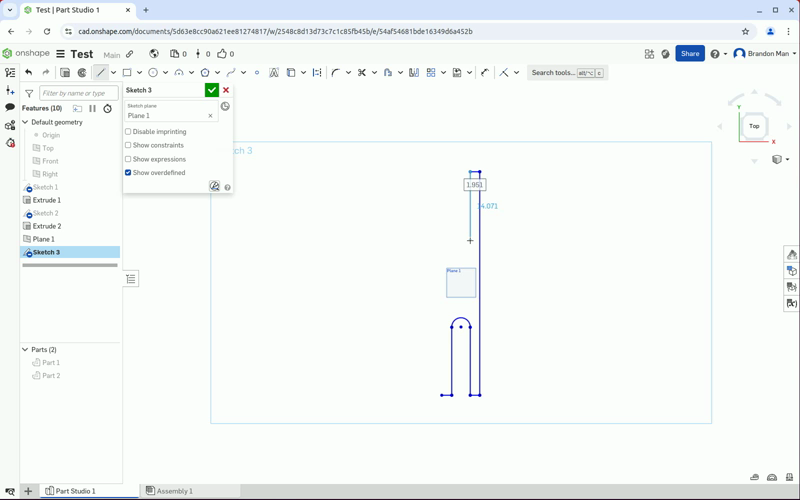
click(470, 240)
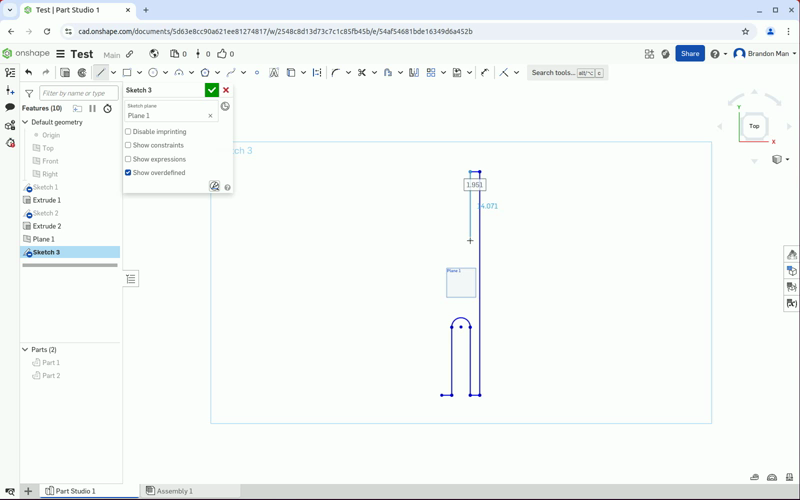
key_up(shift)
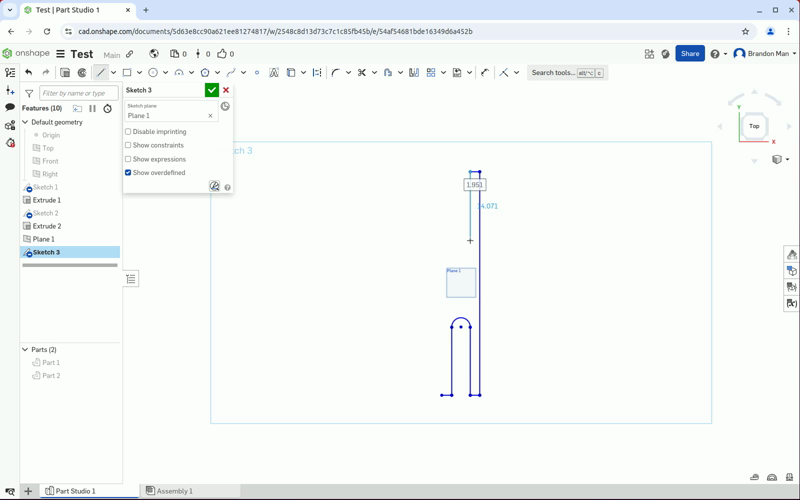
key(esc)
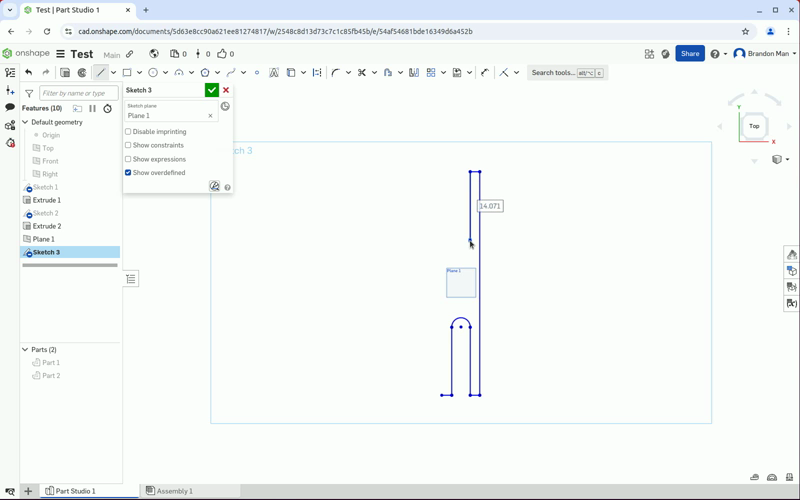
key(a)
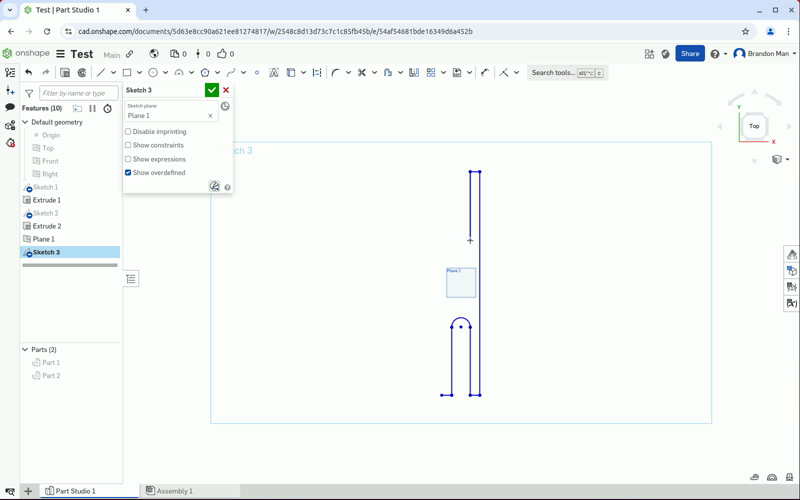
mouse_move(470, 240)
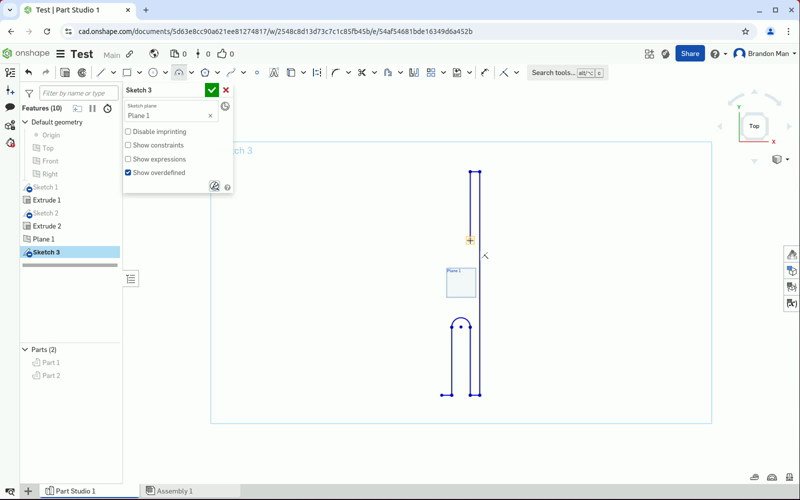
click(470, 240)
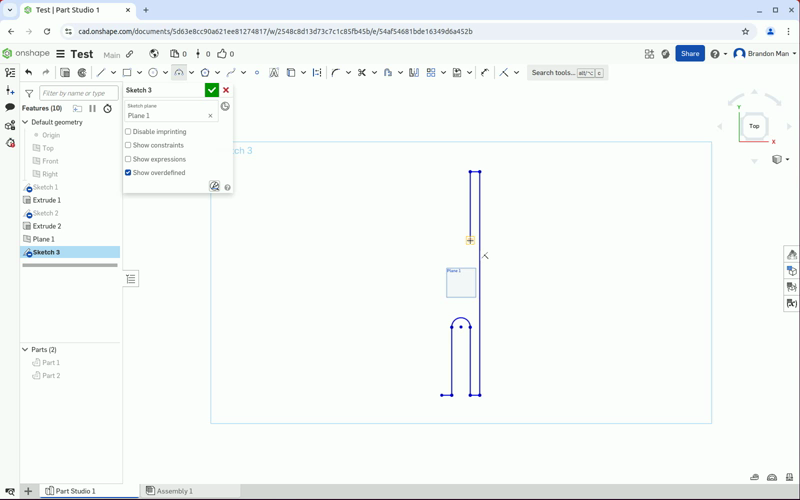
key_down(shift)
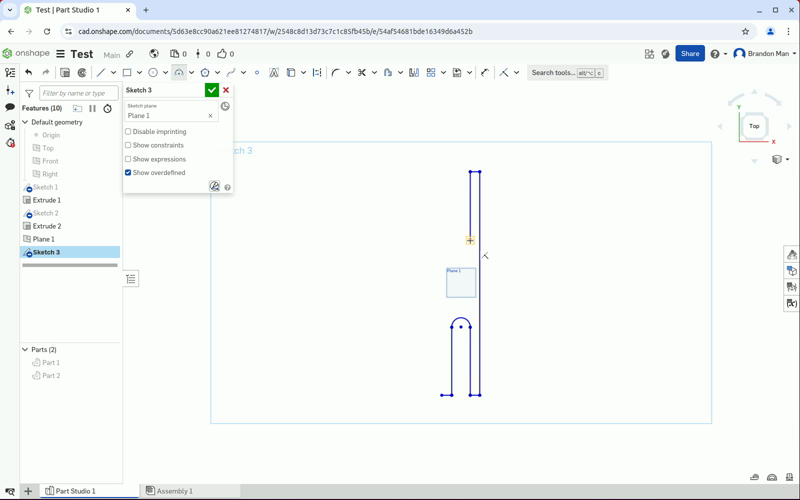
mouse_move(451, 240)
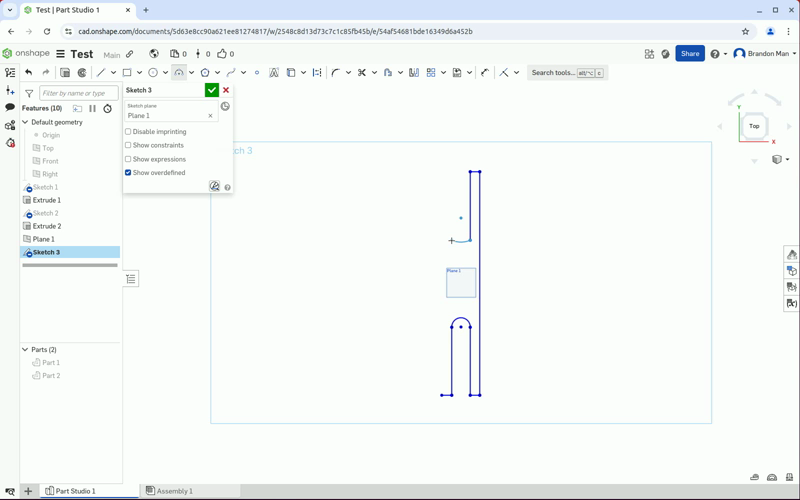
click(451, 240)
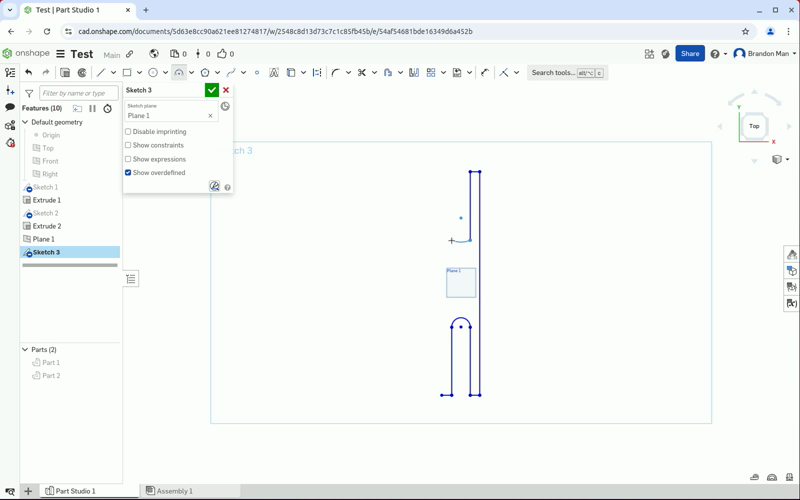
mouse_move(460, 249)
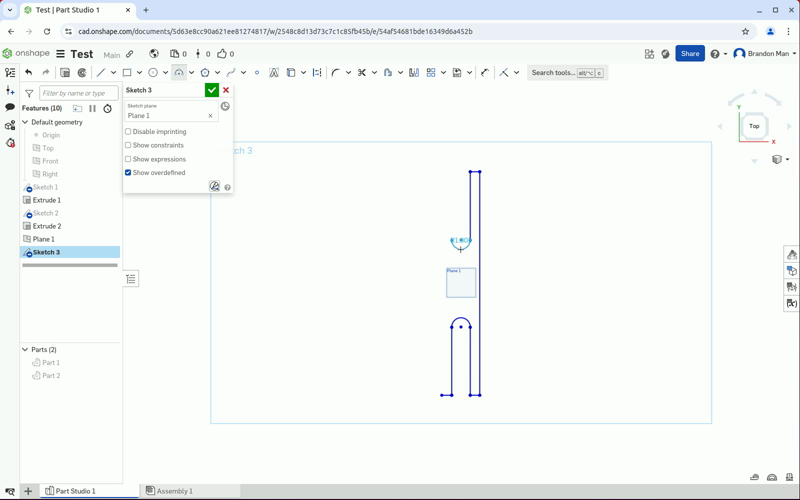
click(460, 249)
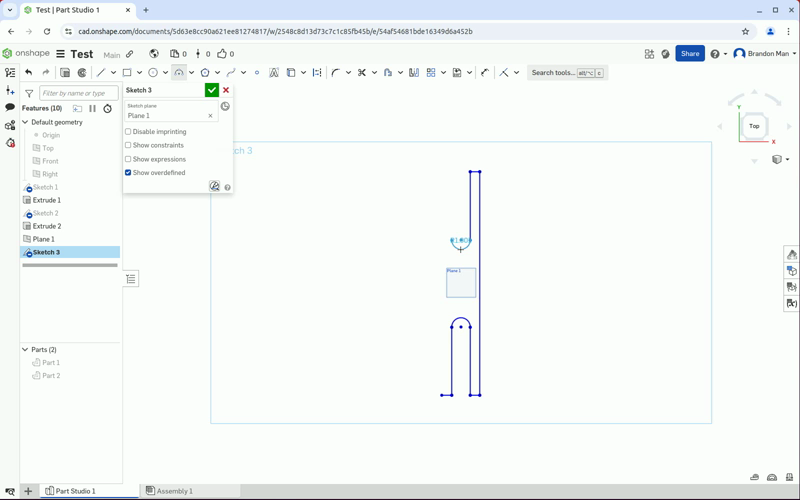
key_up(shift)
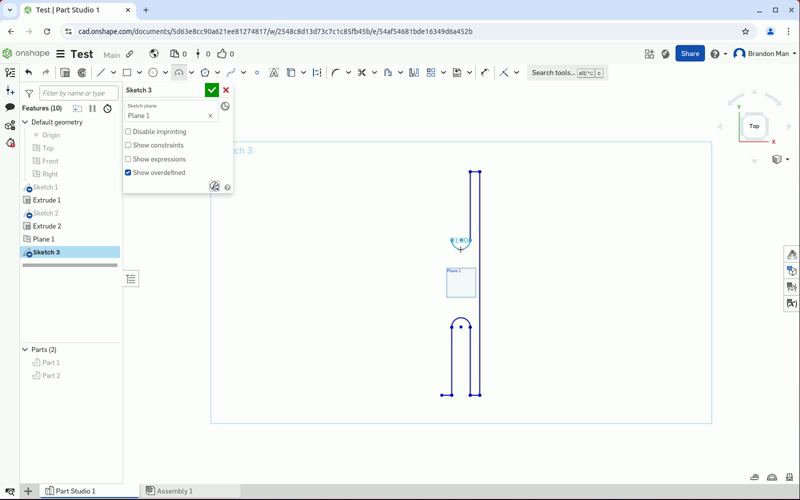
key(esc)
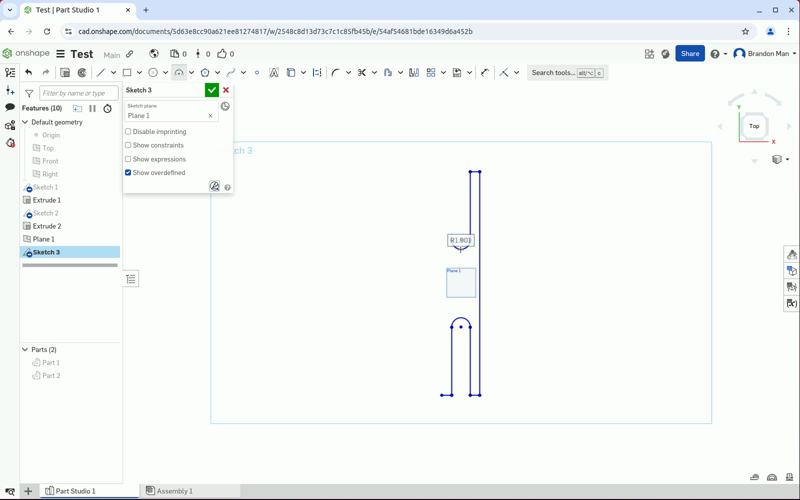
key(l)
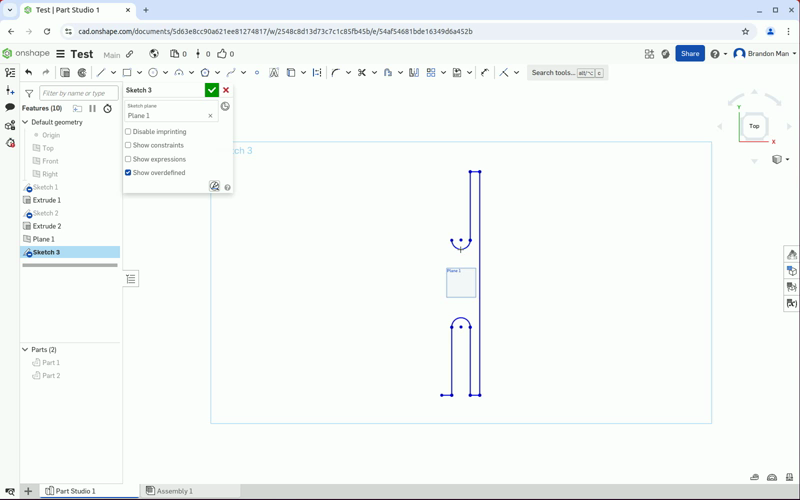
mouse_move(451, 240)
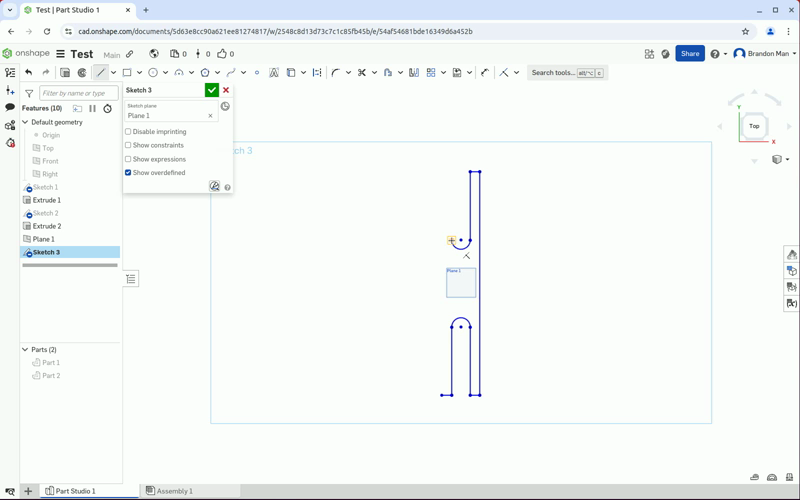
click(451, 240)
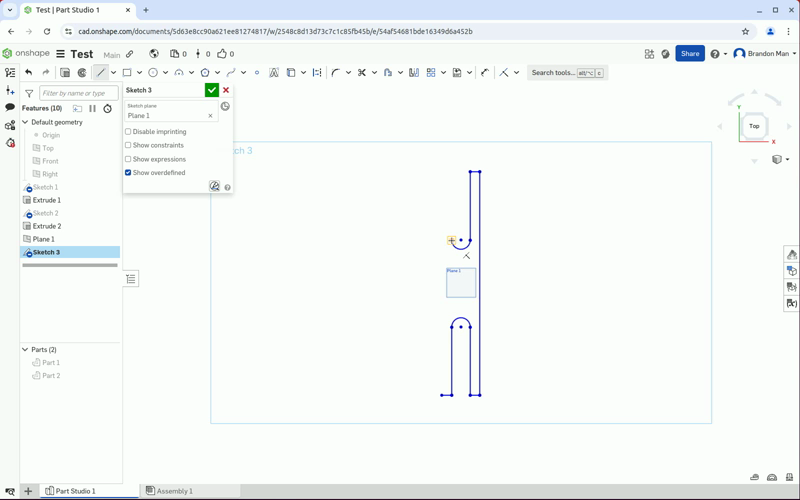
key_down(shift)
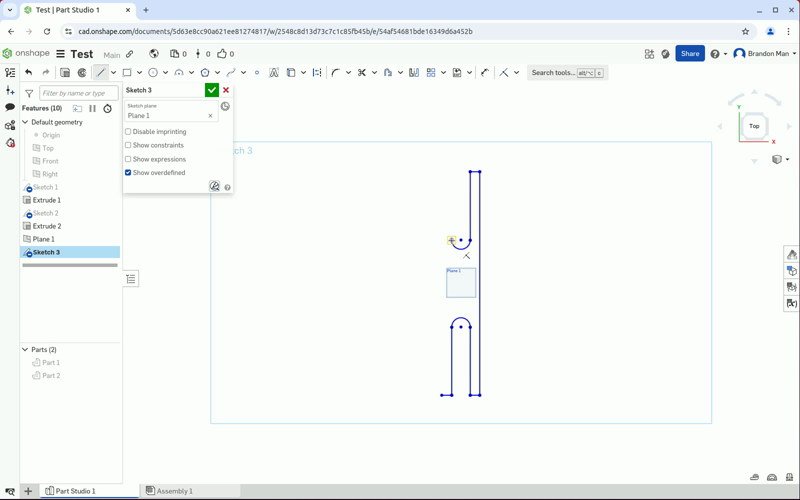
mouse_move(451, 171)
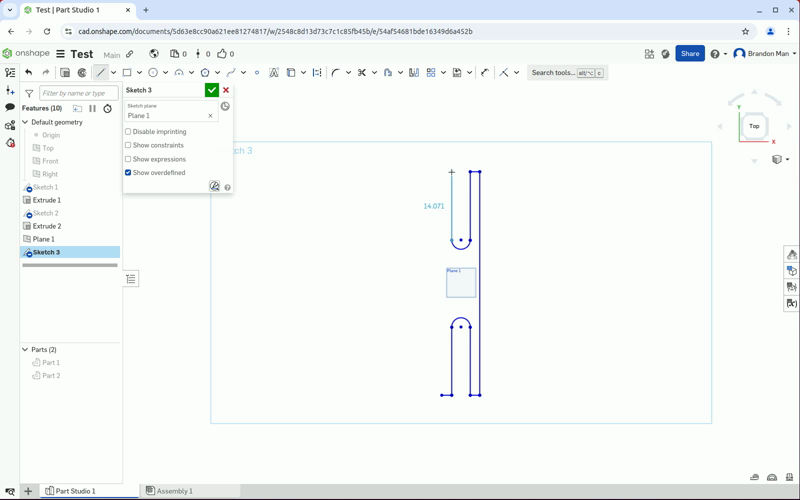
click(451, 171)
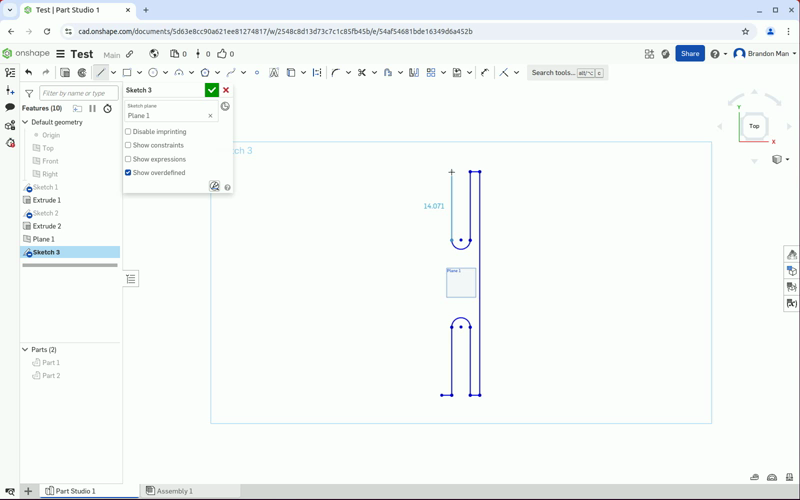
key_up(shift)
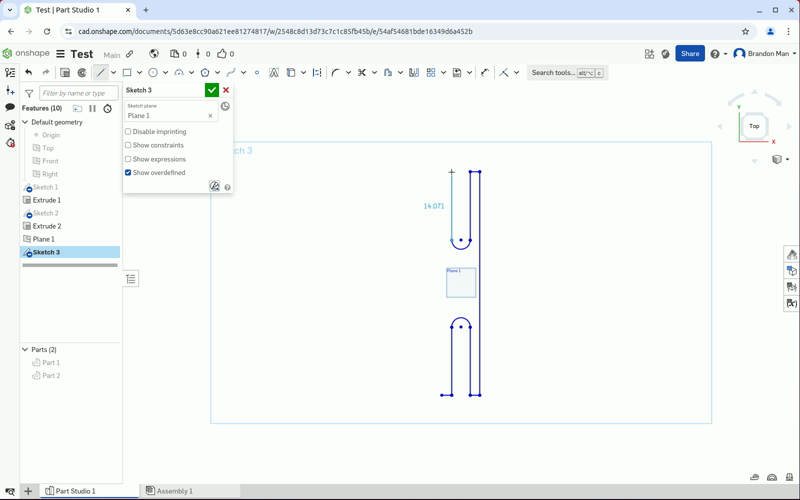
key_down(shift)
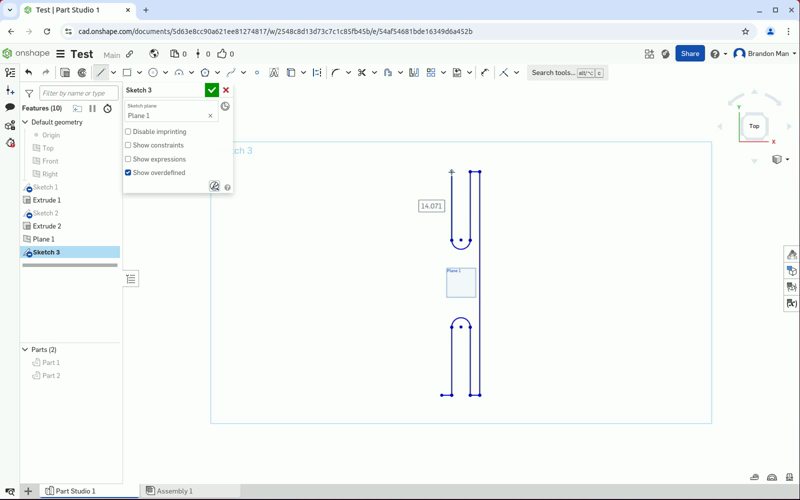
mouse_move(481, 171)
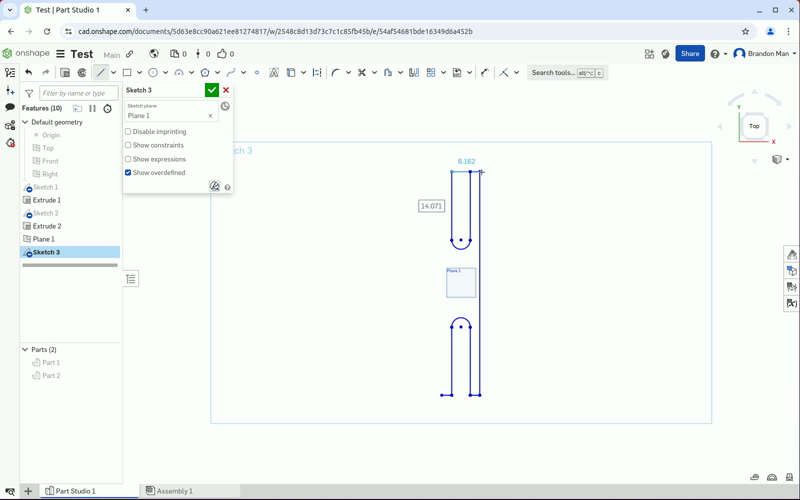
mouse_move(441, 171)
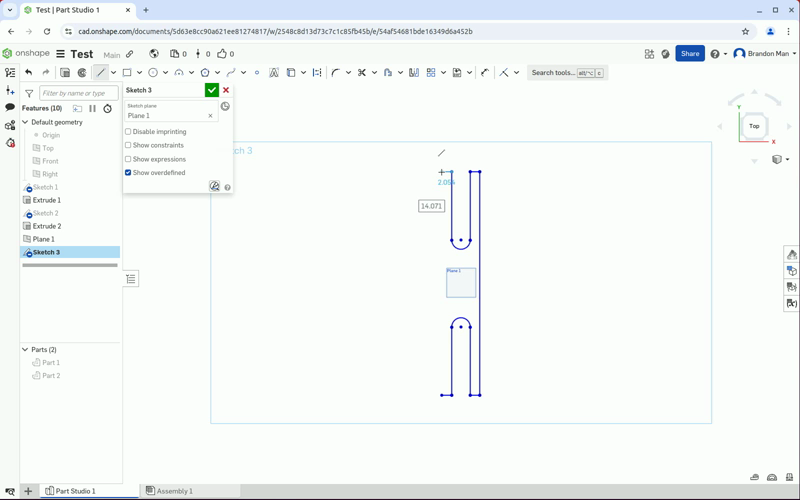
click(441, 171)
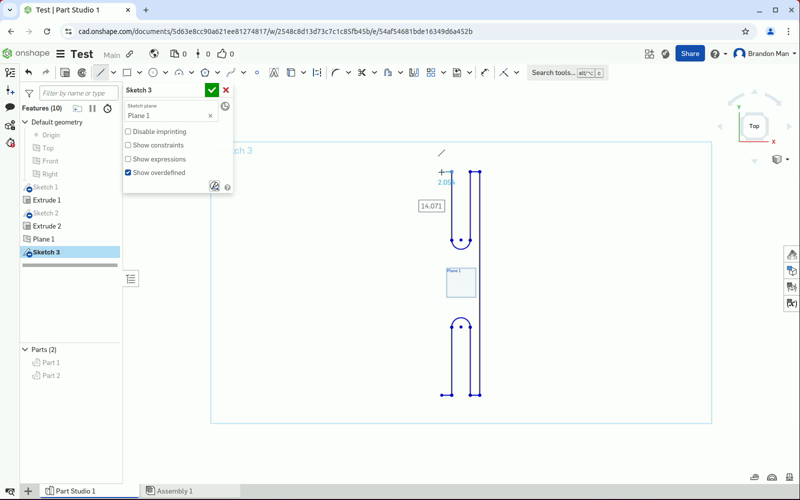
key_up(shift)
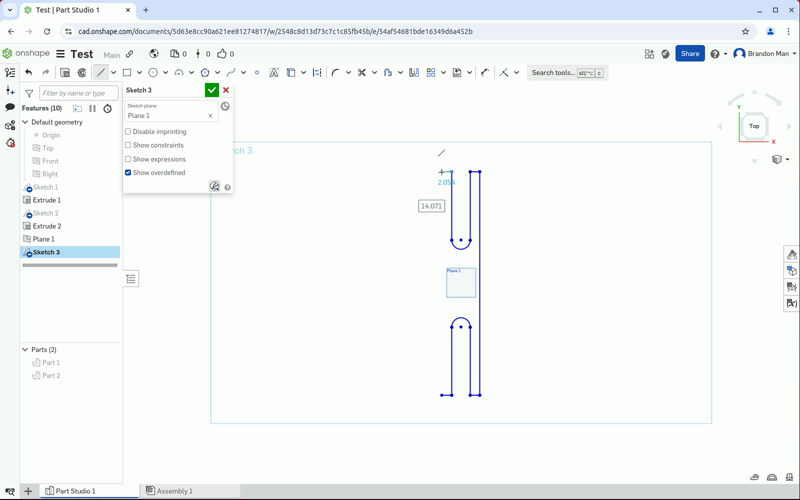
key_down(shift)
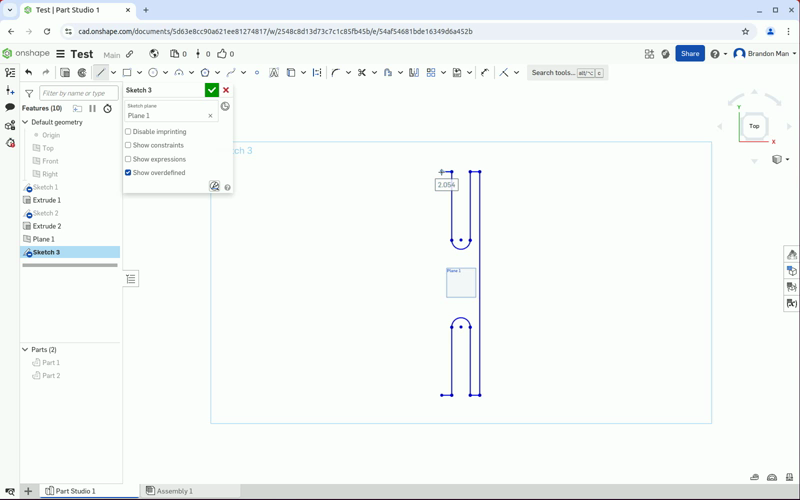
mouse_move(441, 395)
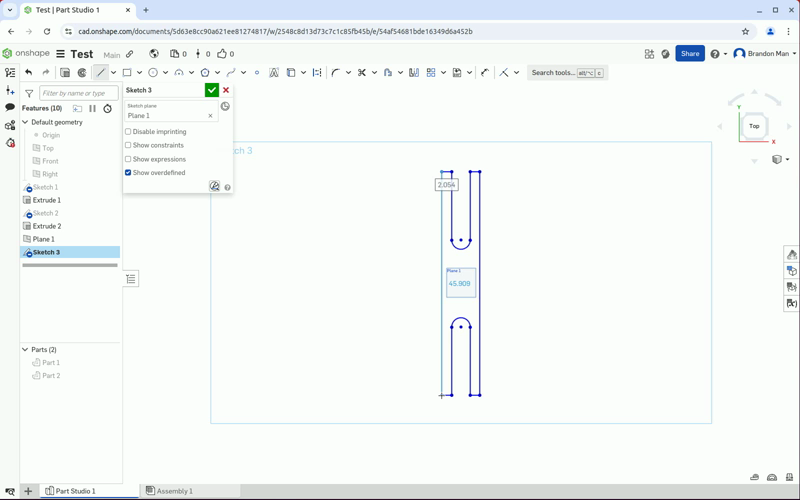
key_up(shift)
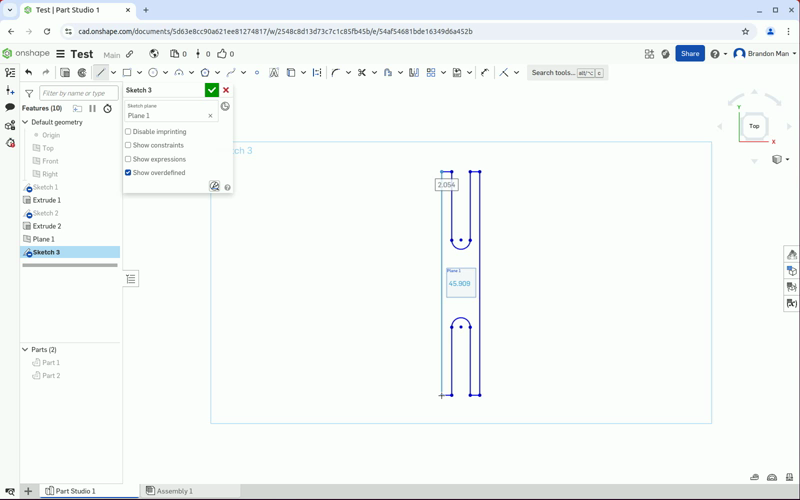
click(441, 395)
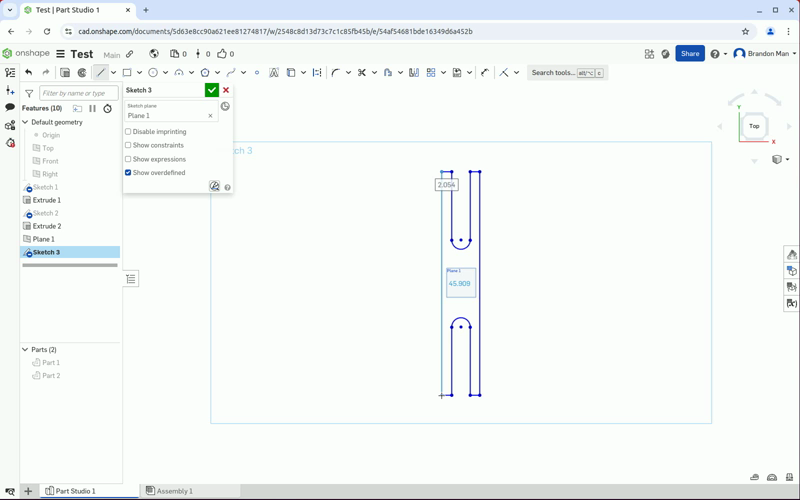
key(esc)
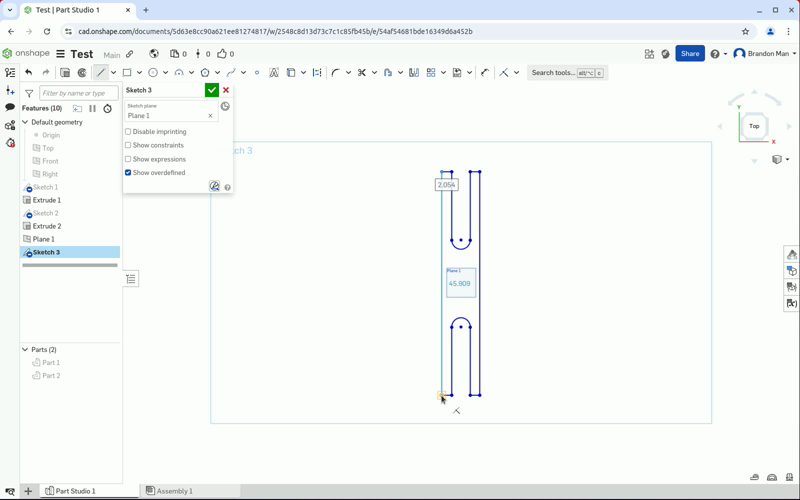
key(c)
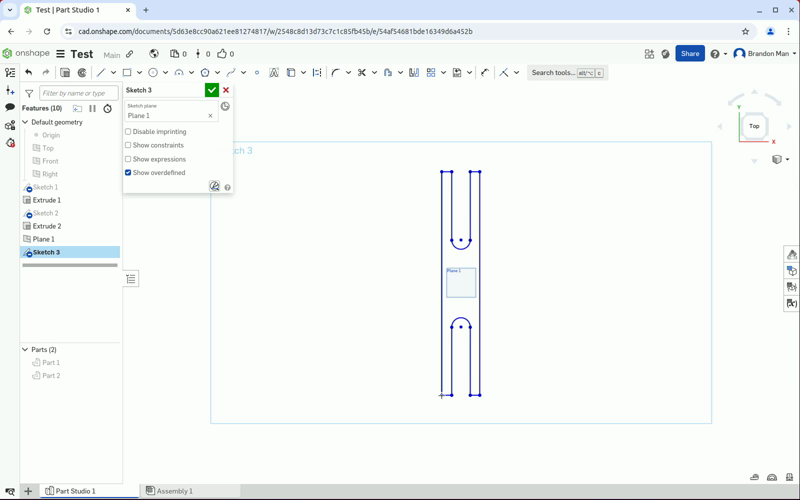
key_down(shift)
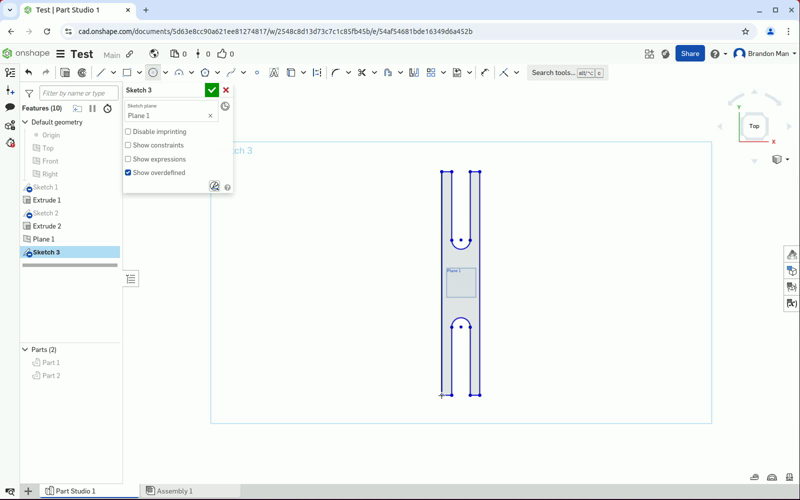
mouse_move(460, 282)
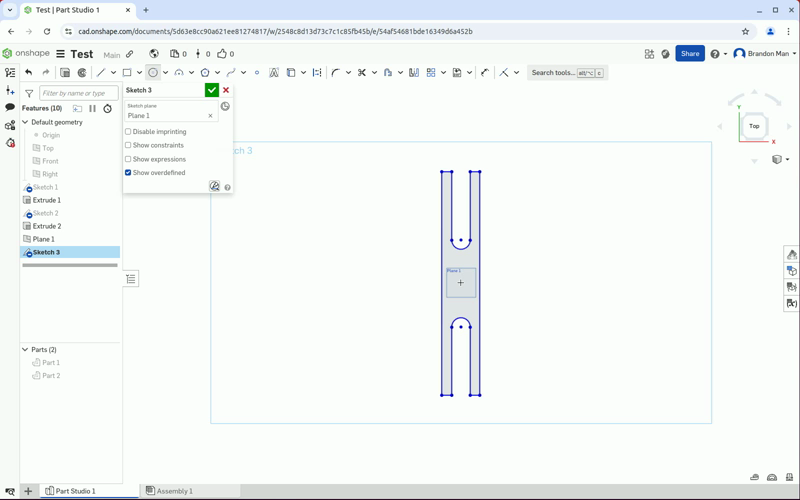
click(460, 282)
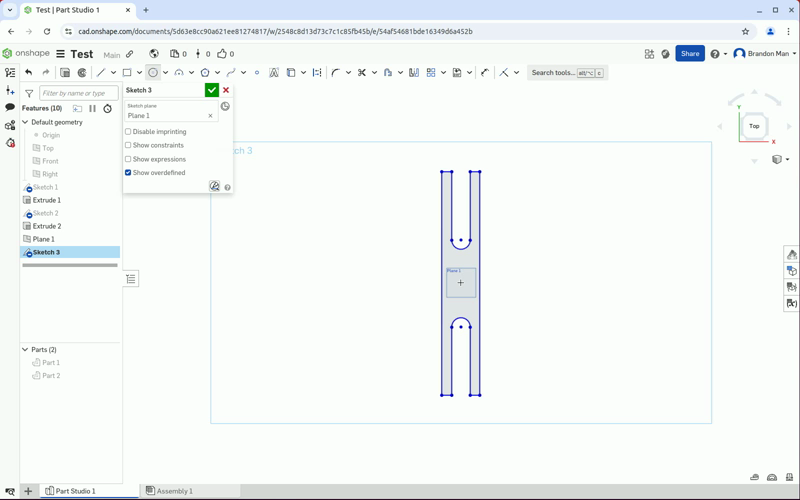
key_up(shift)
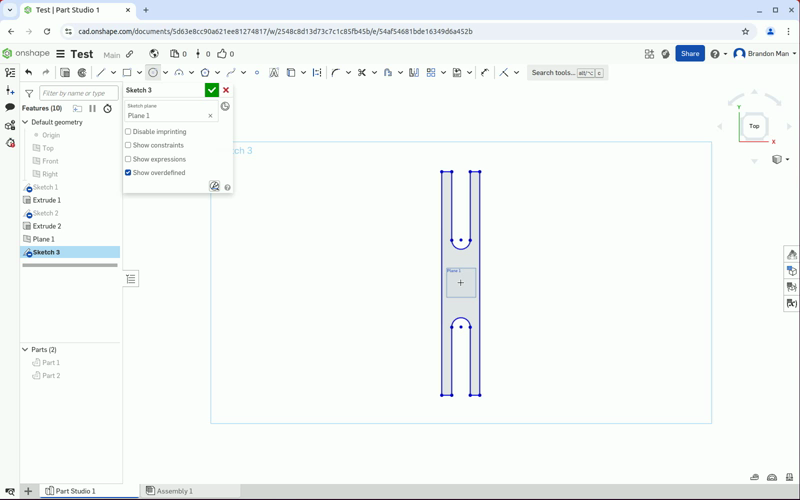
mouse_move(477, 282)
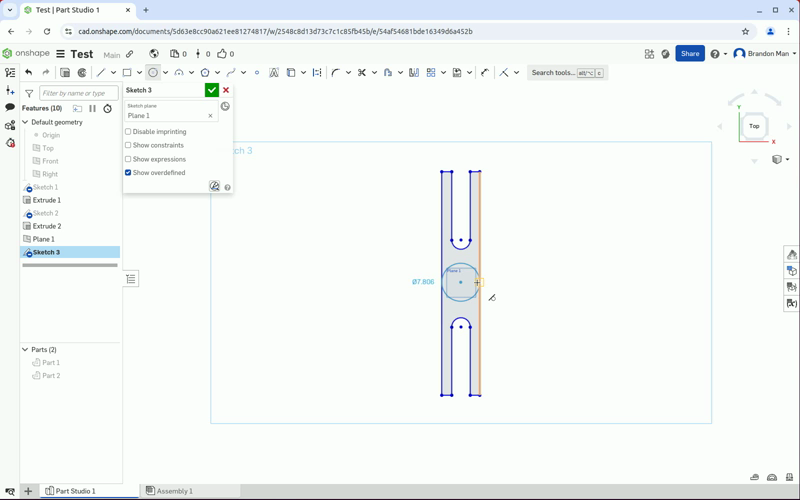
click(477, 282)
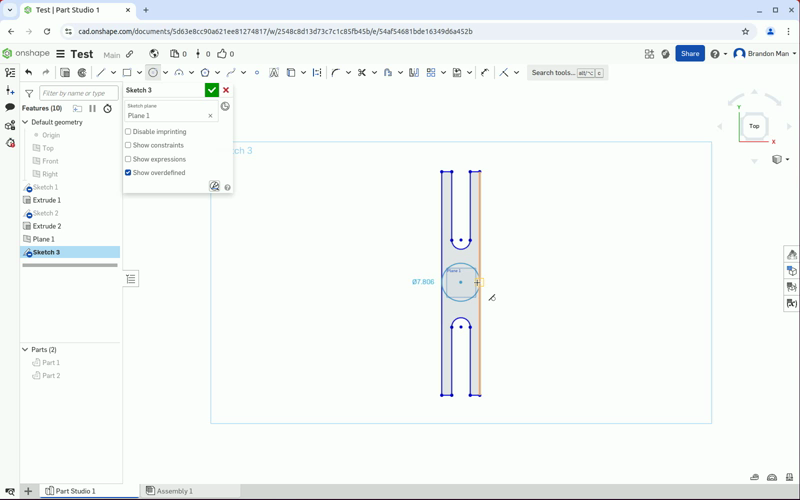
key(esc)
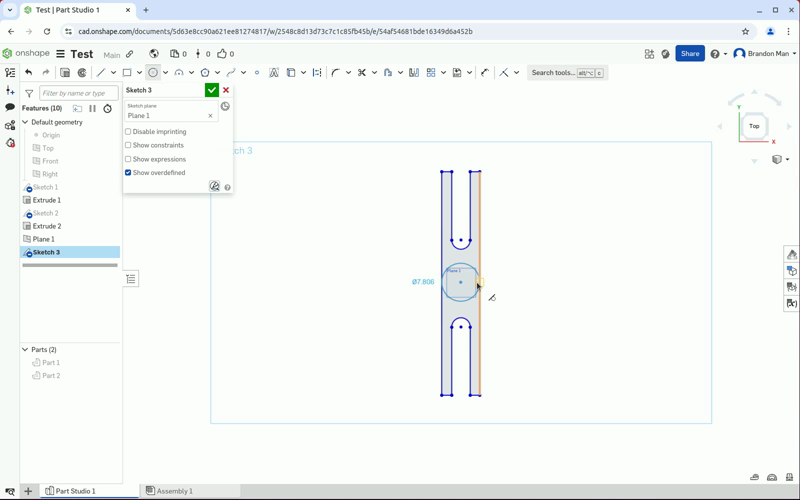
mouse_move(449, 305)
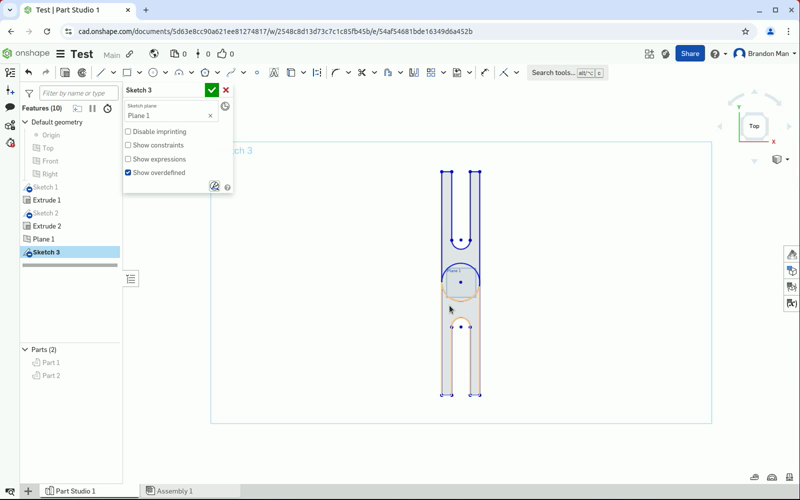
click(449, 305)
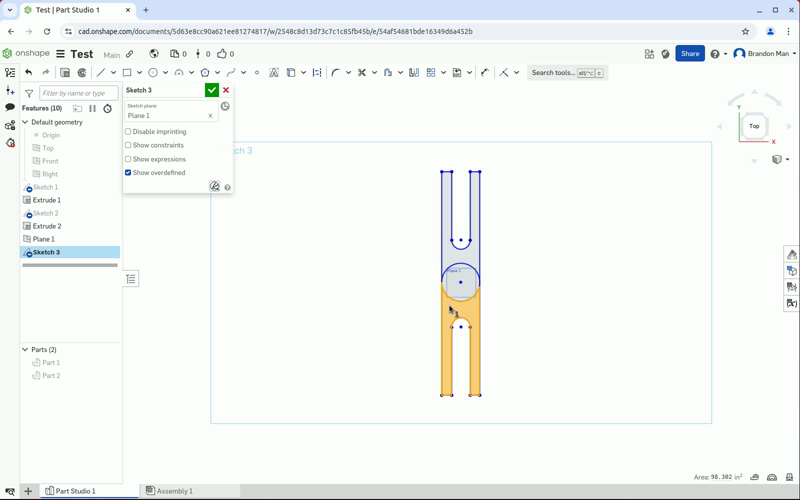
mouse_move(73, 352)
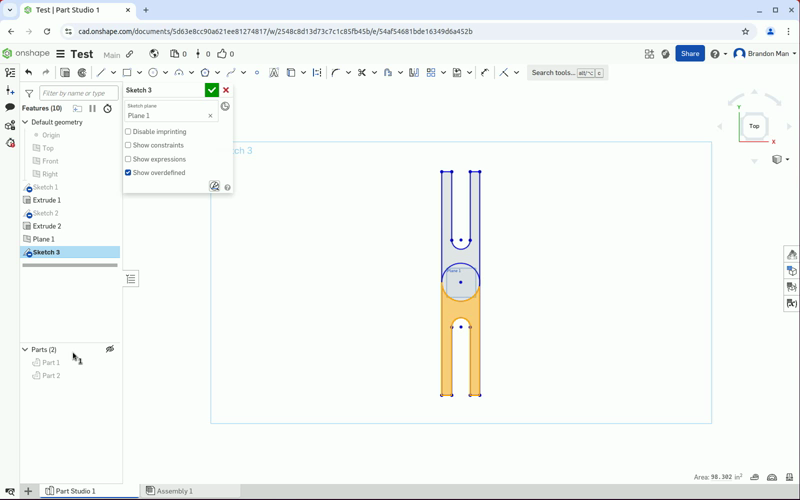
key(shift+y)
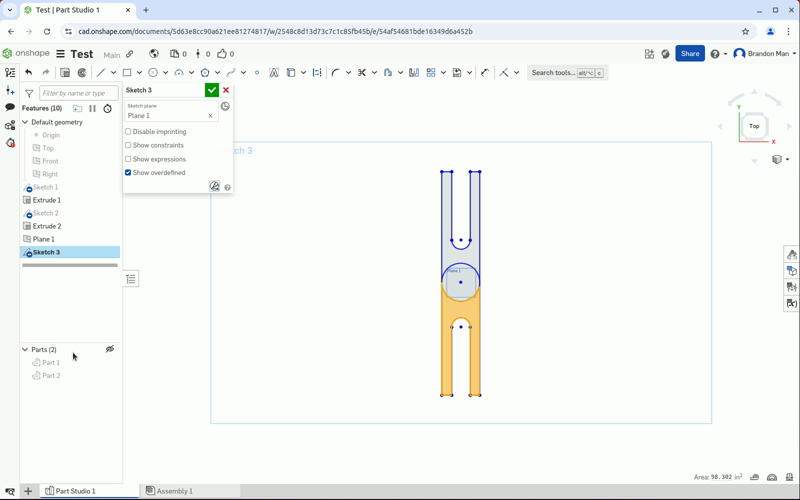
key(shift+e)
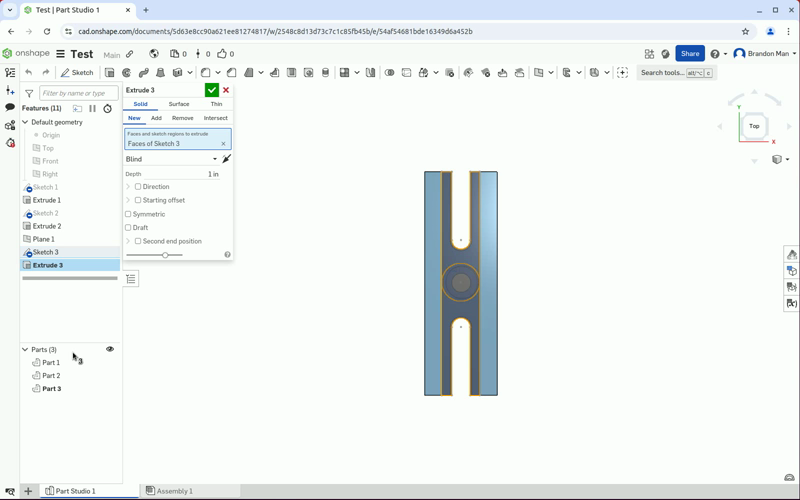
mouse_move(143, 106)
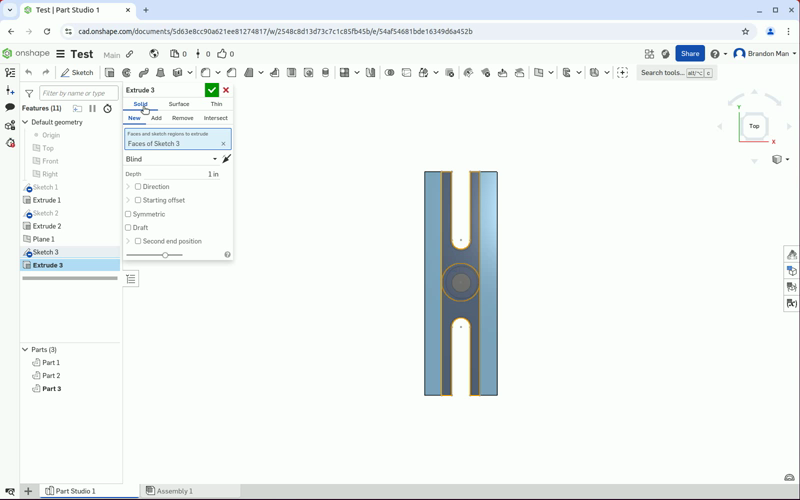
click(143, 106)
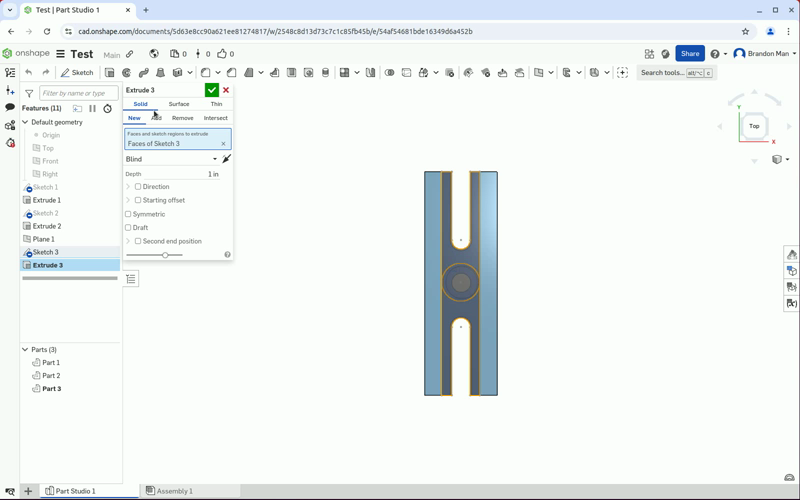
mouse_move(186, 120)
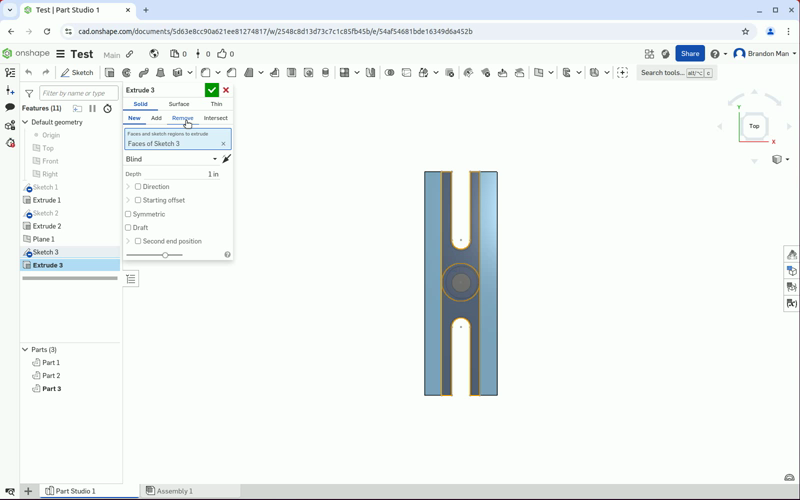
click(186, 120)
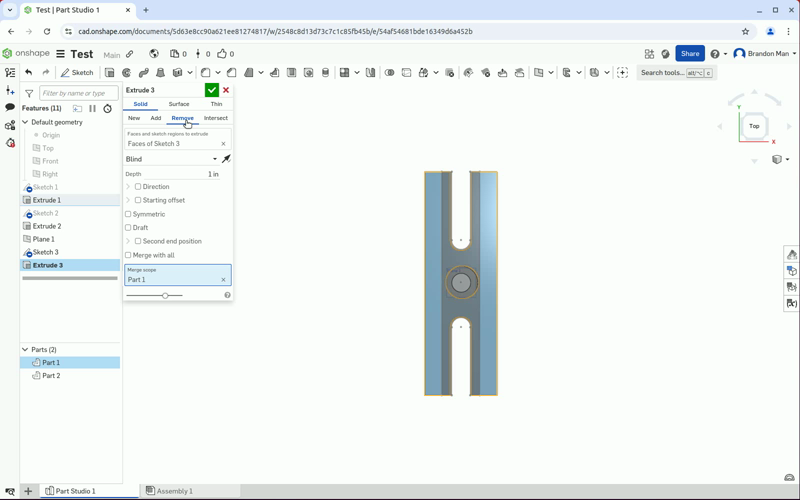
key(tab, 4)
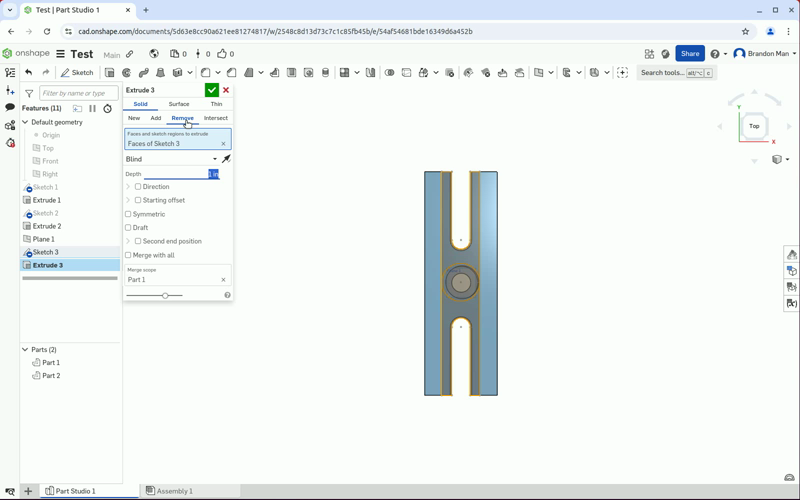
text(0.481)
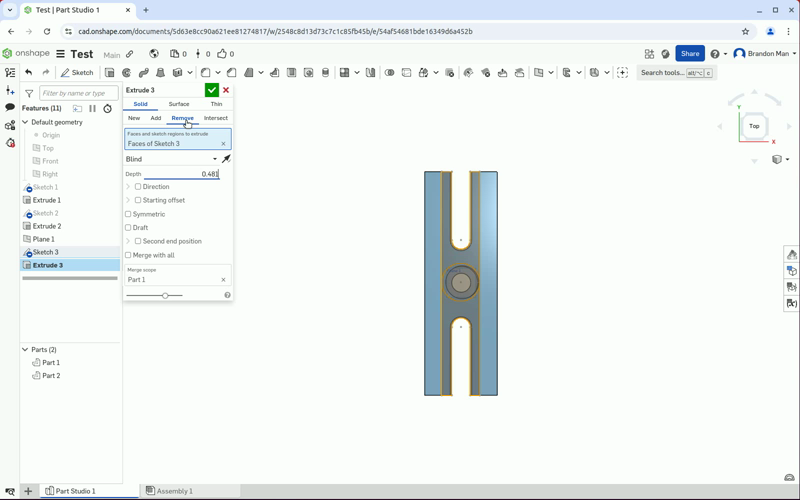
key(tab, 6)
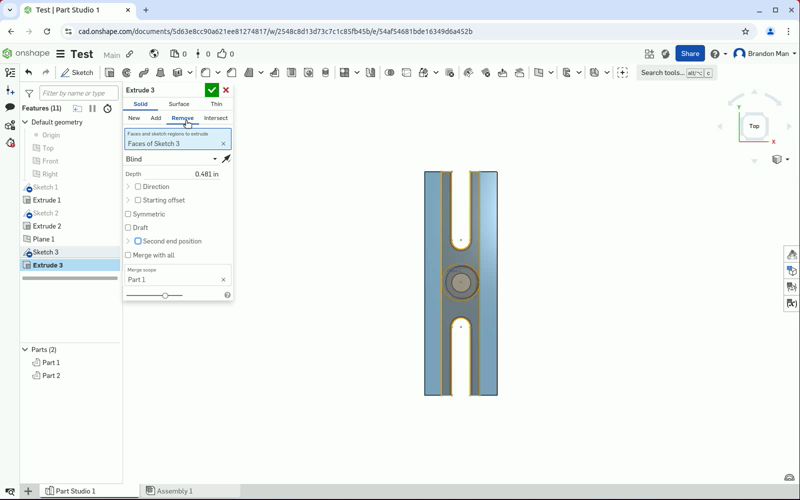
key(space)
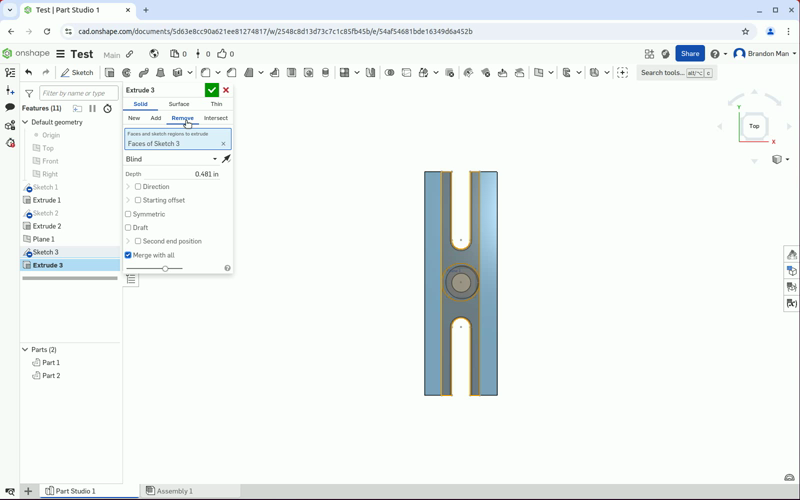
key(enter)
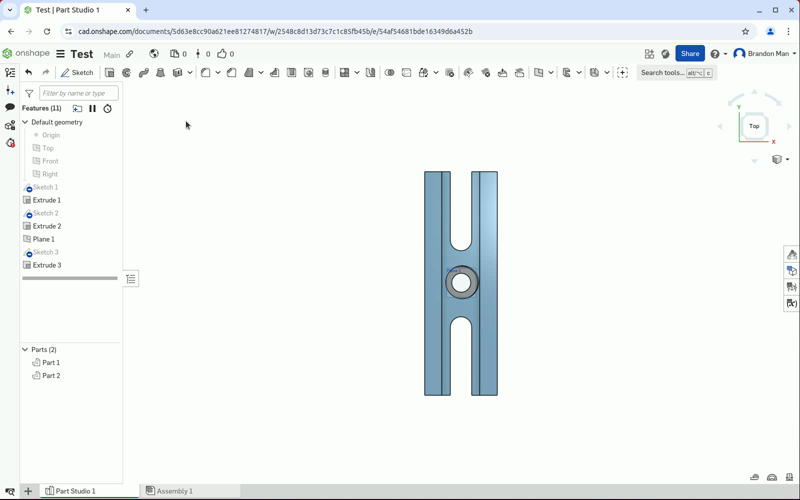
key(shift+h)
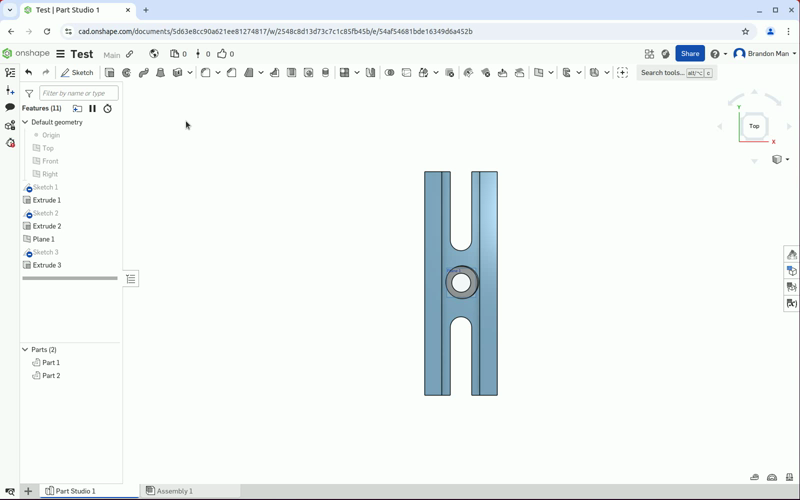
key(shift+h)
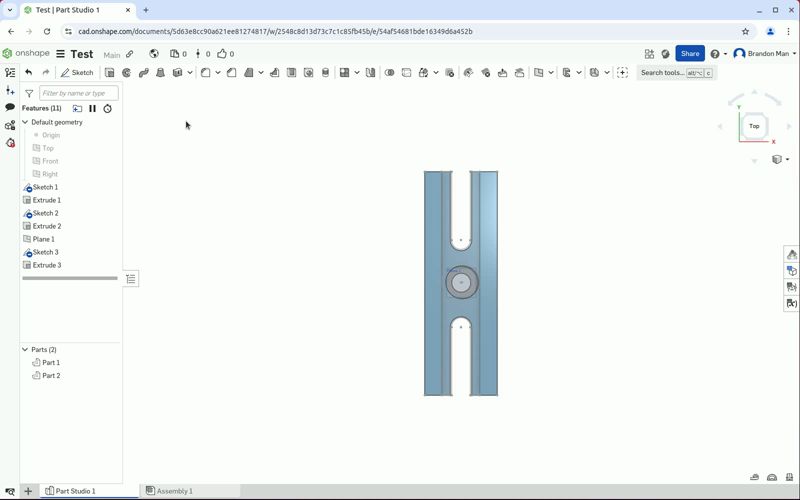
key(shift+7)
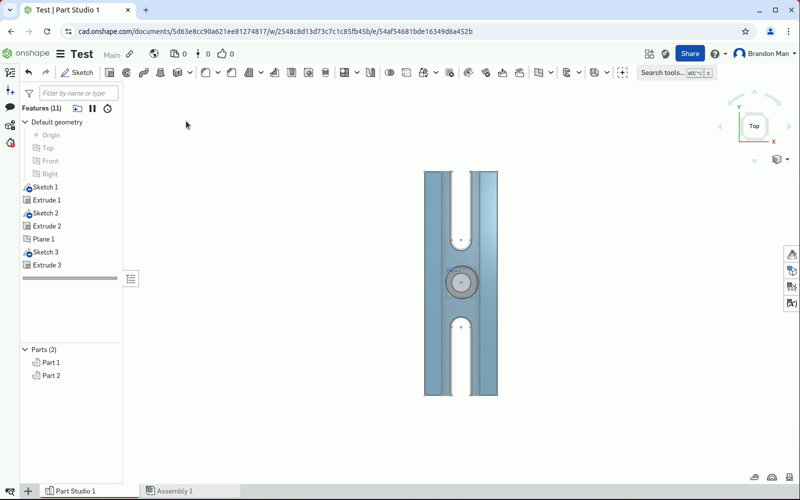
key(up, 3)
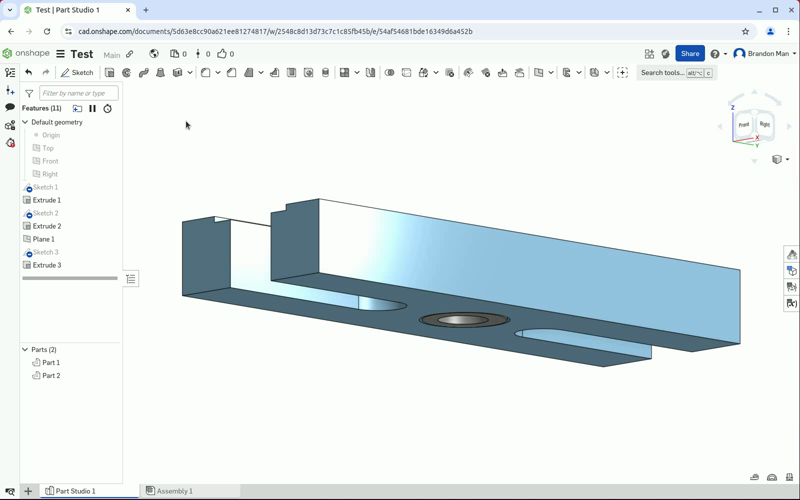
key(left, 3)
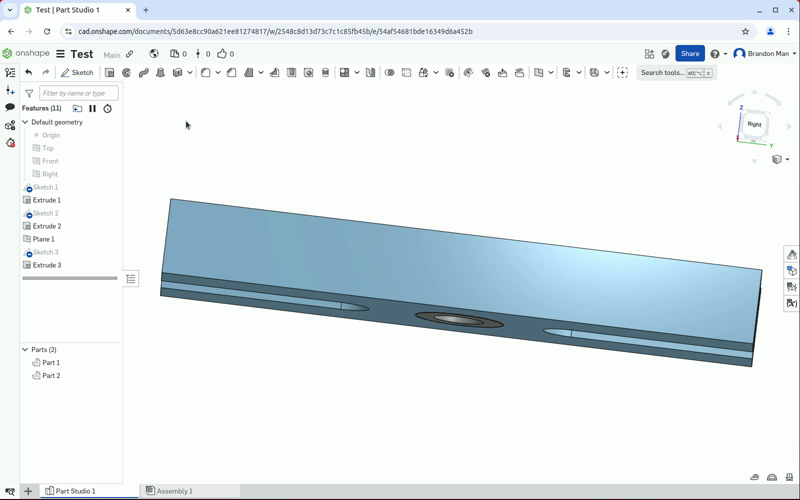
key(right, 3)
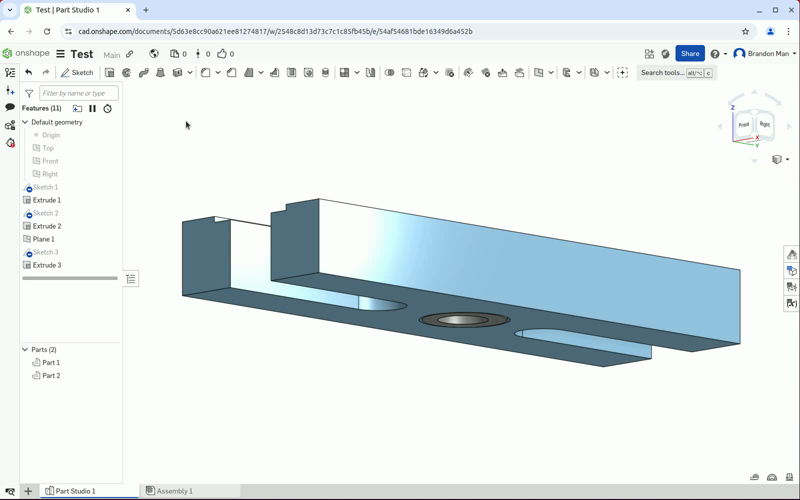
key(down, 3)
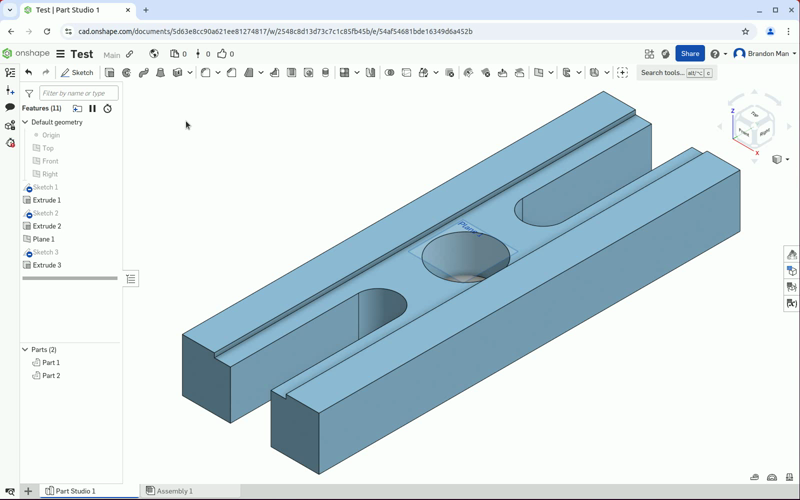
mouse_move(73, 189)
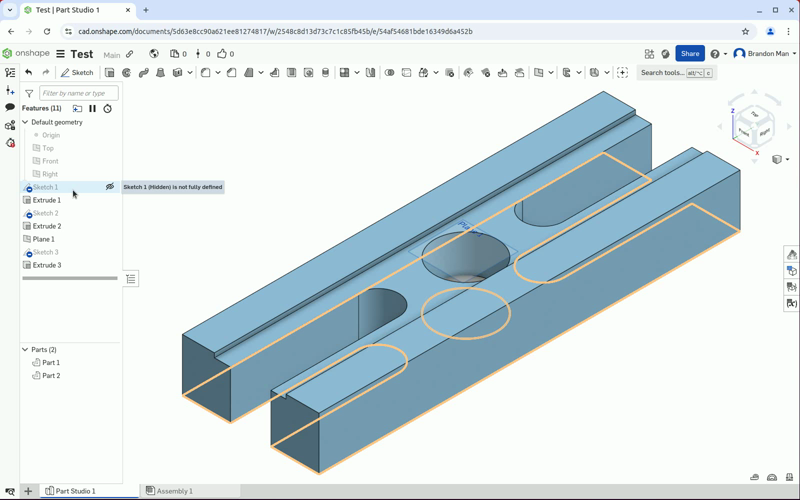
click(73, 189)